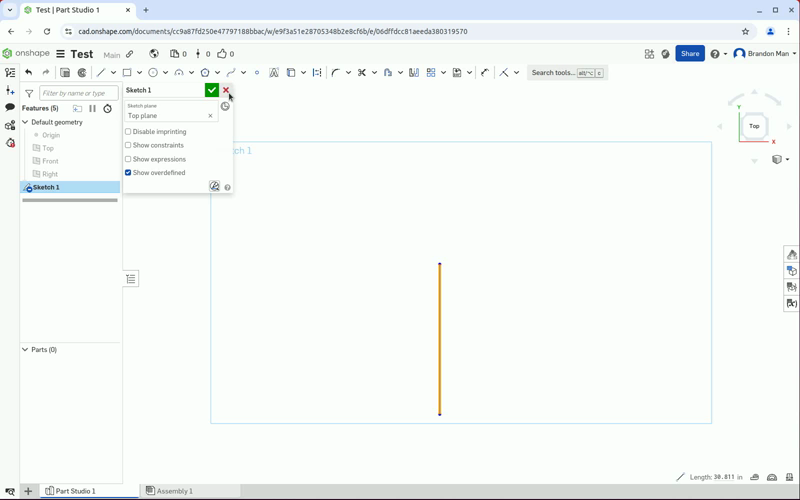
key(shift+h)
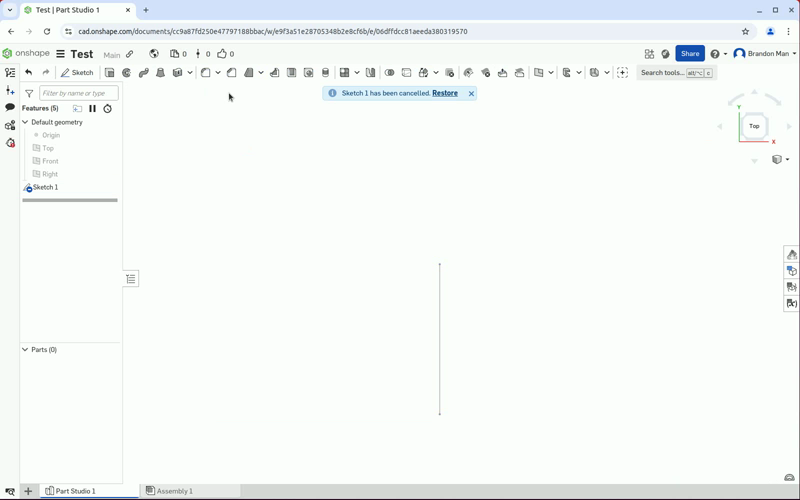
key(shift+s)
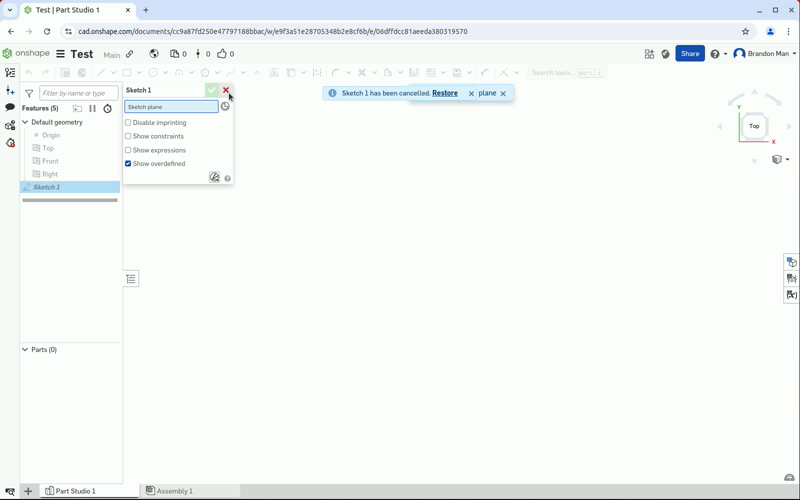
mouse_move(73, 150)
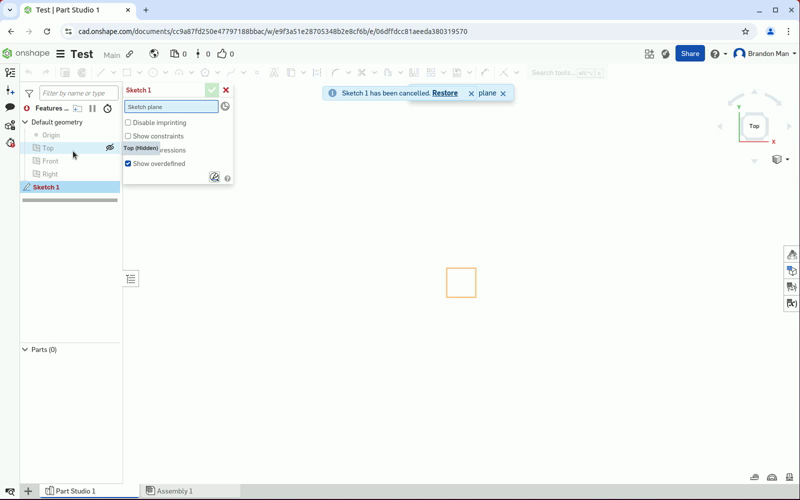
click(73, 150)
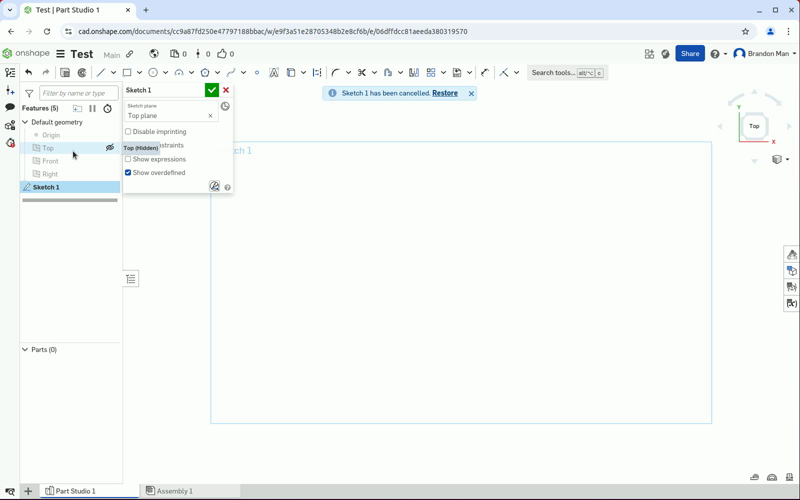
mouse_move(73, 352)
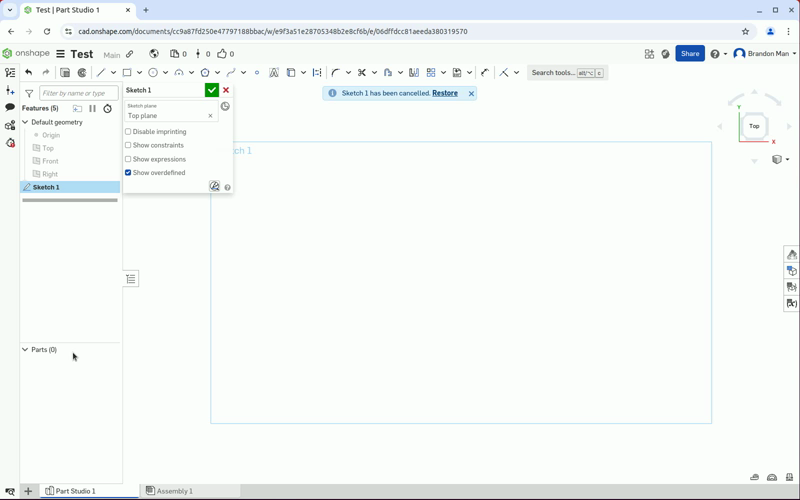
key(y)
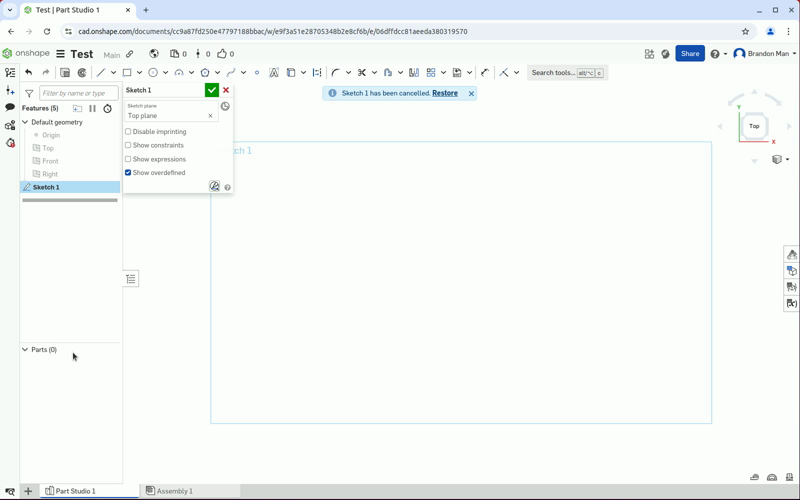
key(a)
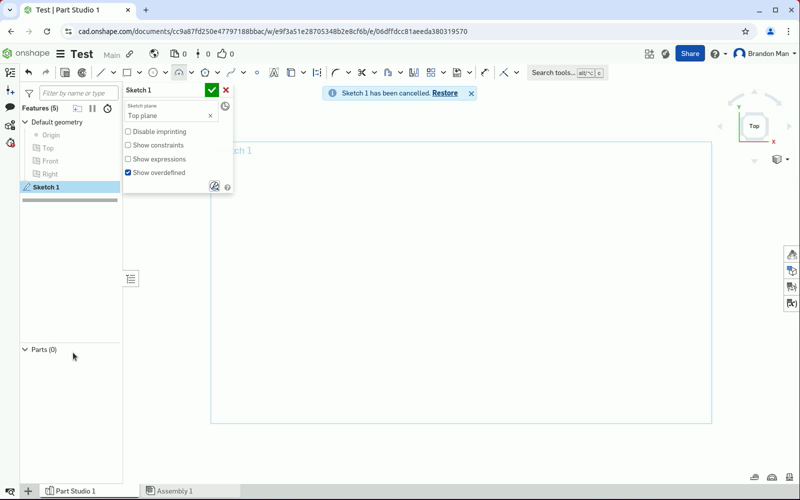
key_down(shift)
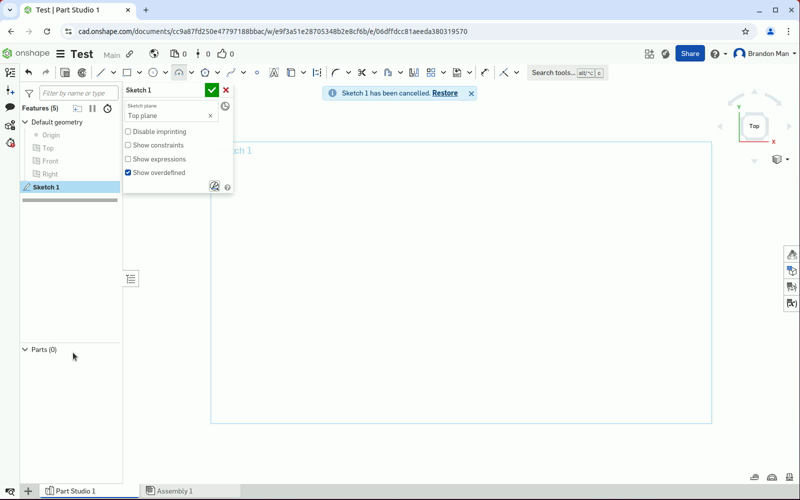
mouse_move(420, 282)
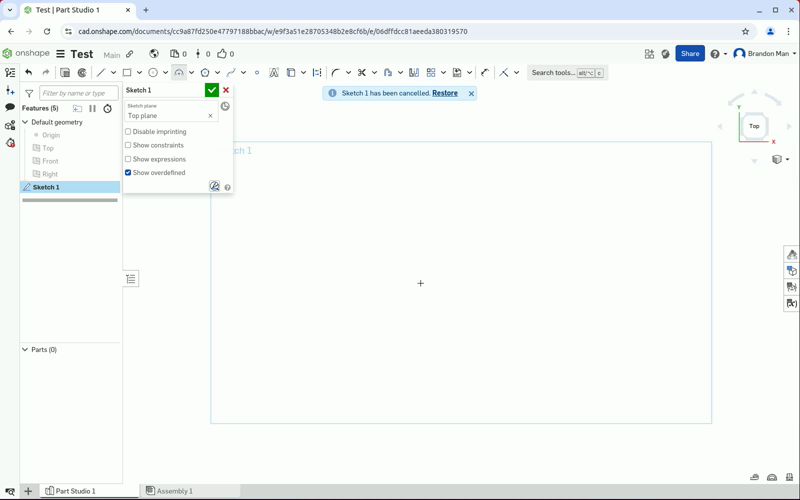
click(420, 282)
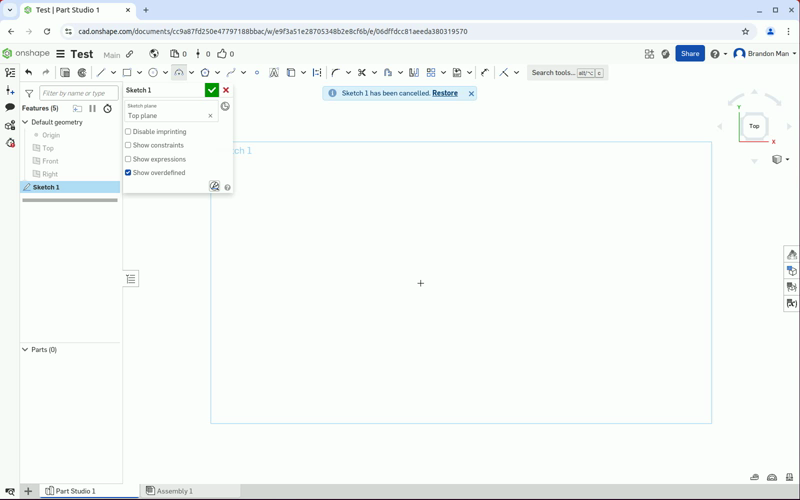
key_up(shift)
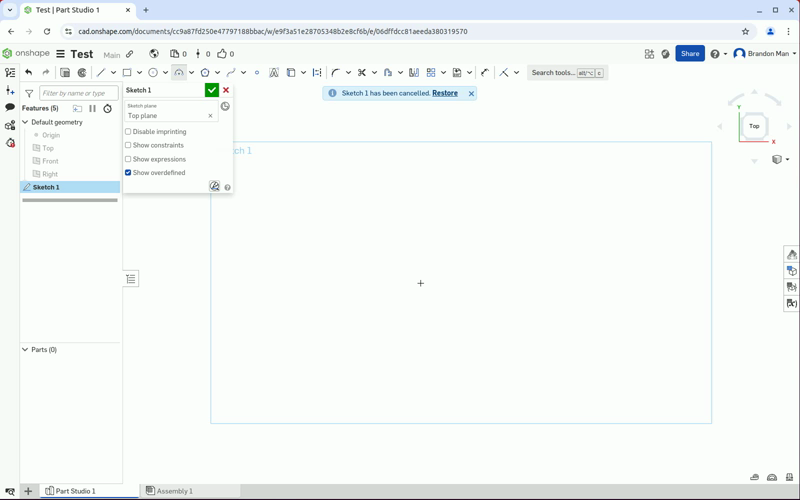
key_down(shift)
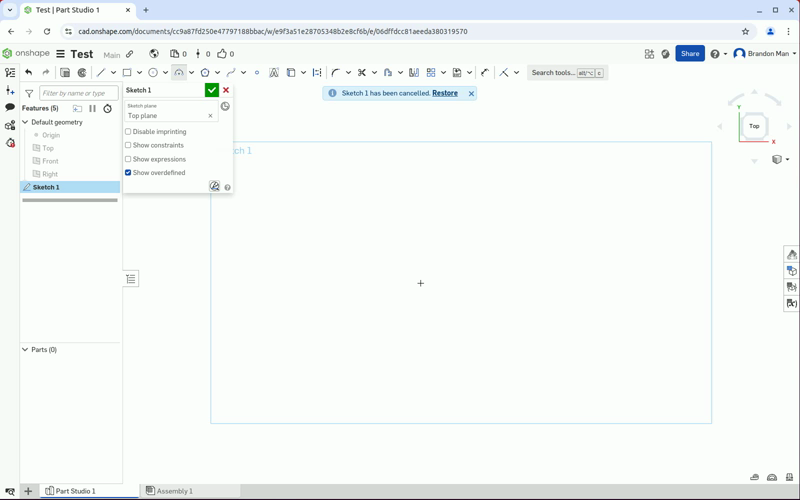
mouse_move(501, 282)
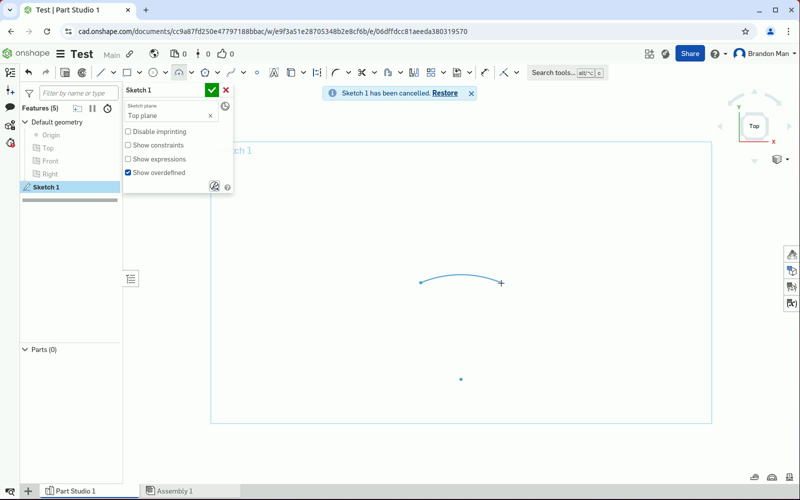
click(501, 282)
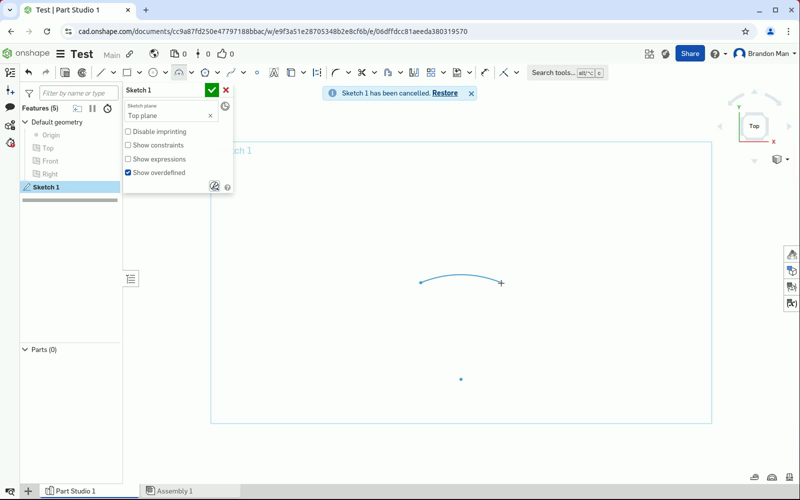
mouse_move(461, 323)
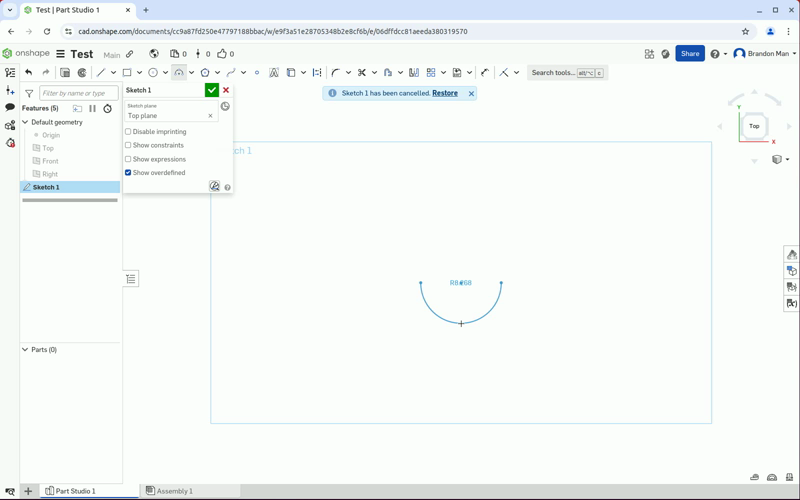
click(461, 323)
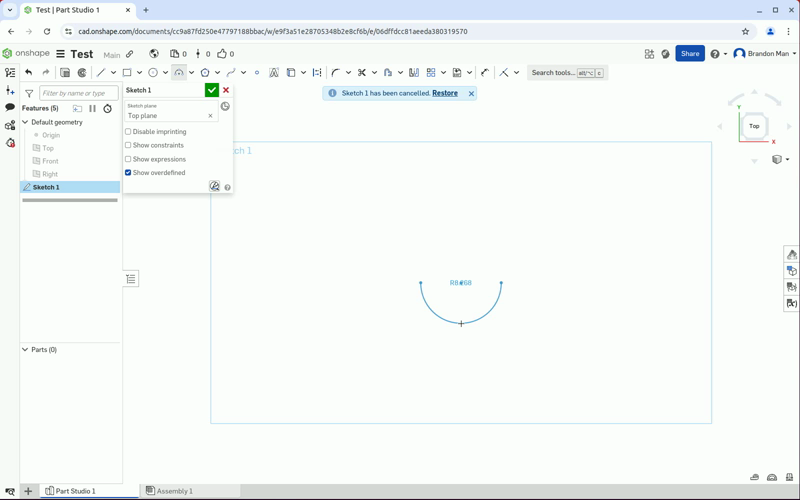
key_up(shift)
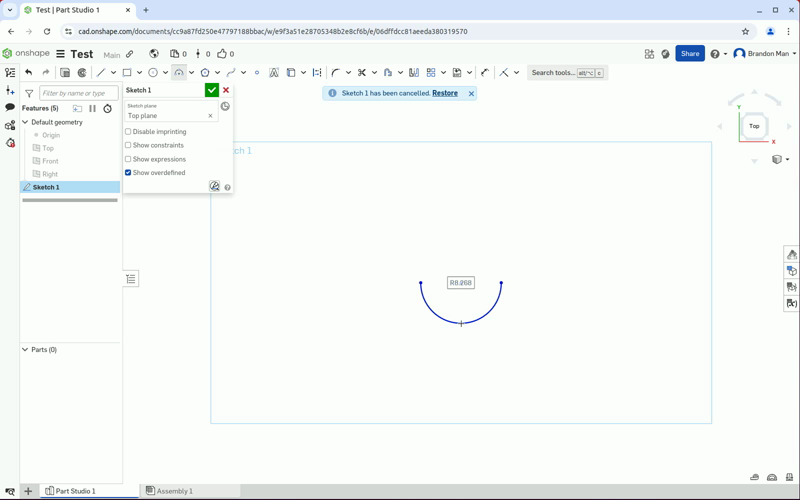
key(esc)
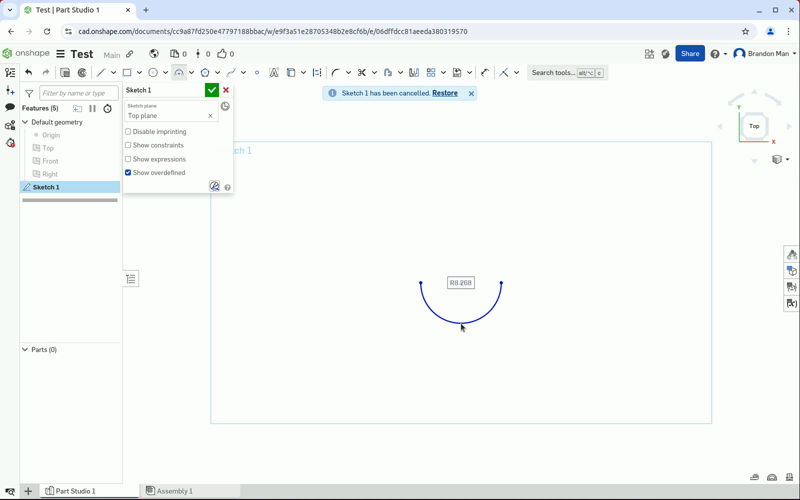
key(l)
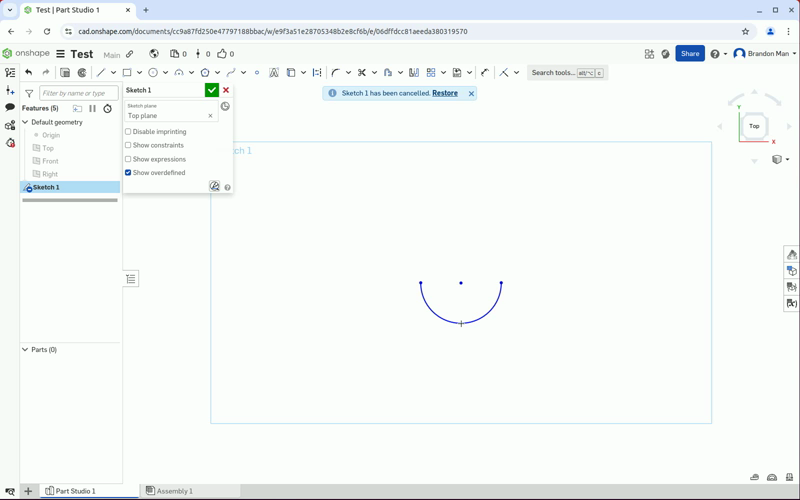
mouse_move(501, 282)
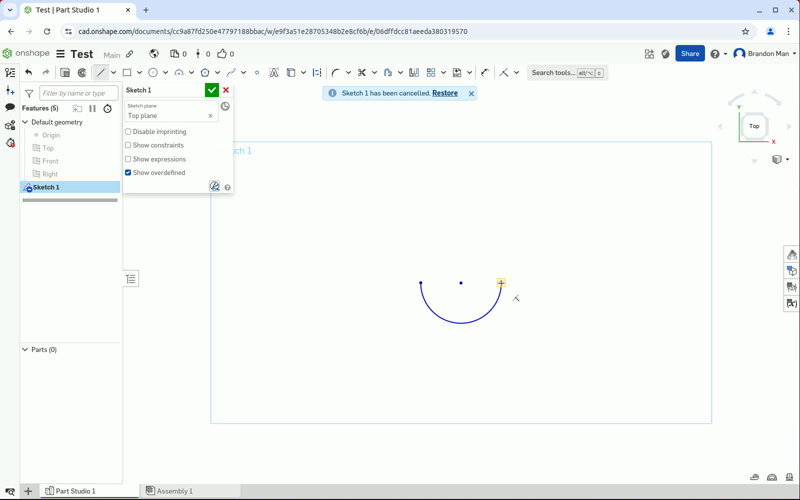
click(501, 282)
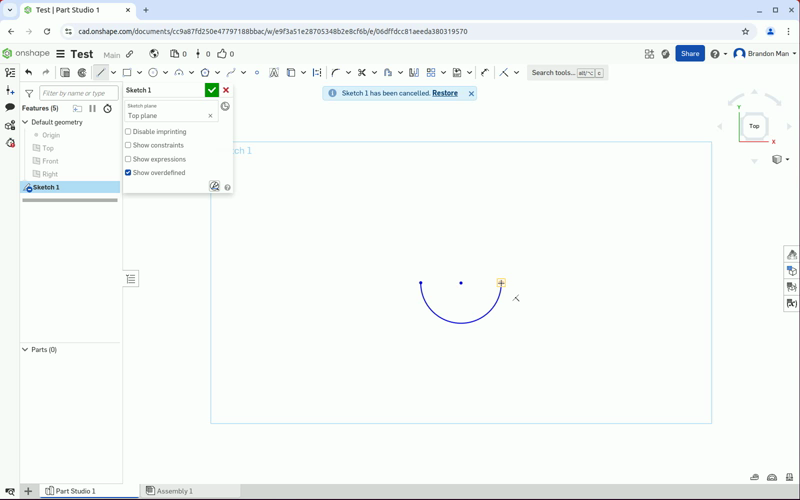
key_down(shift)
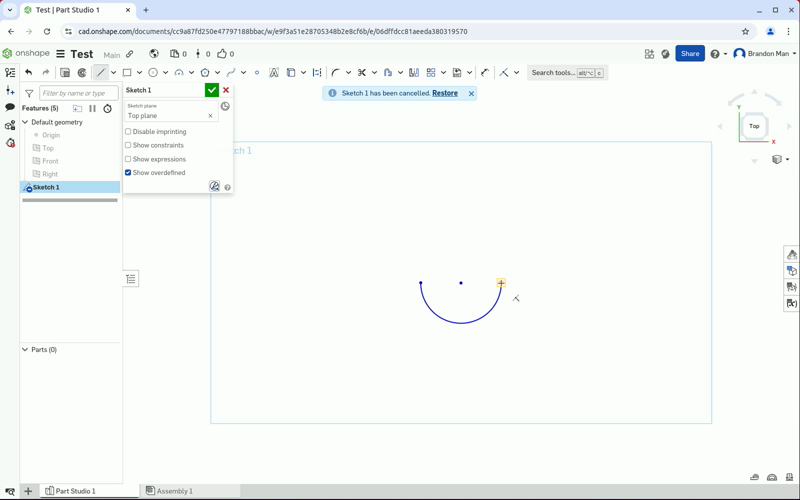
mouse_move(501, 178)
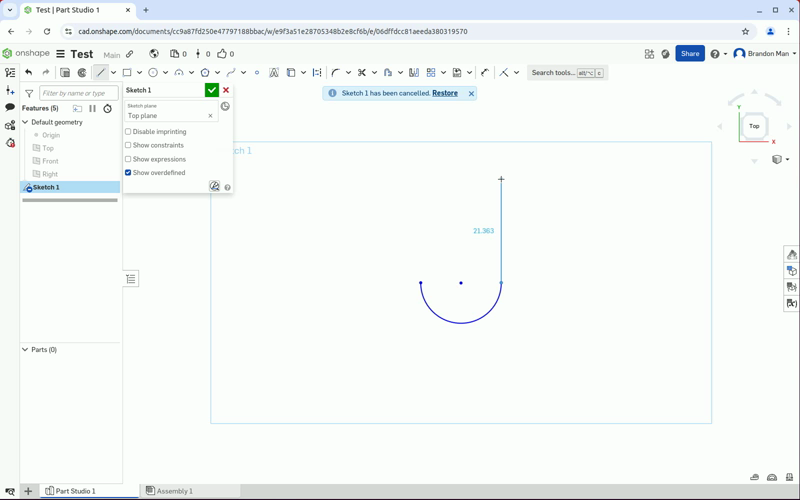
click(501, 178)
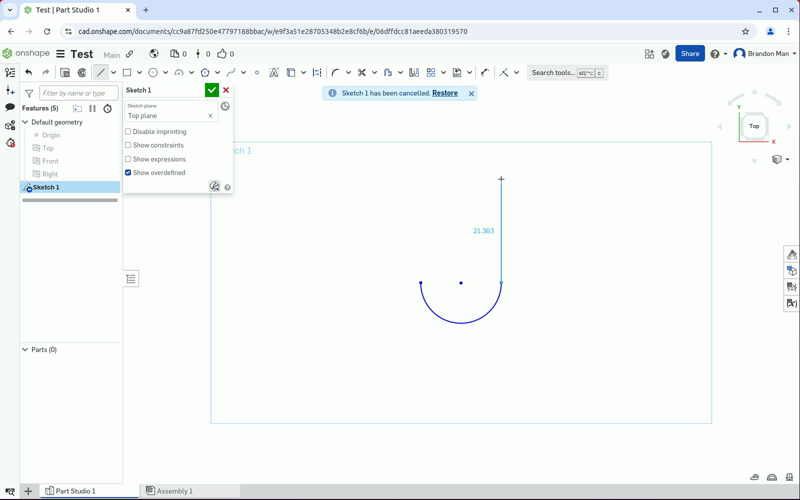
key_up(shift)
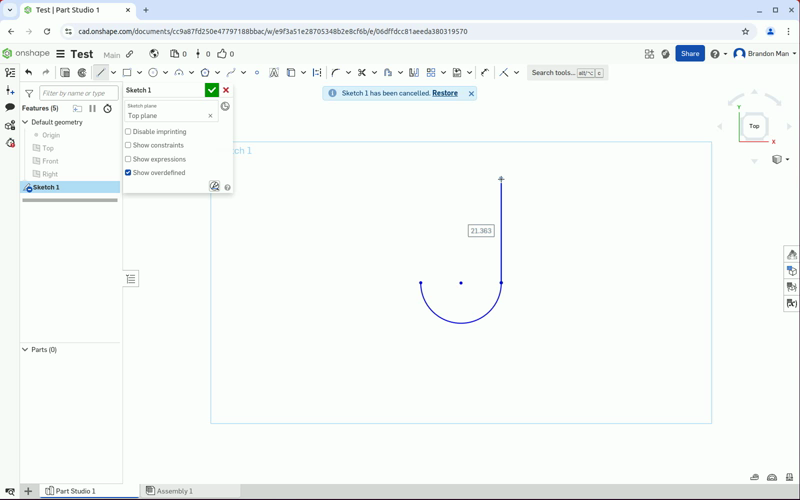
key_down(shift)
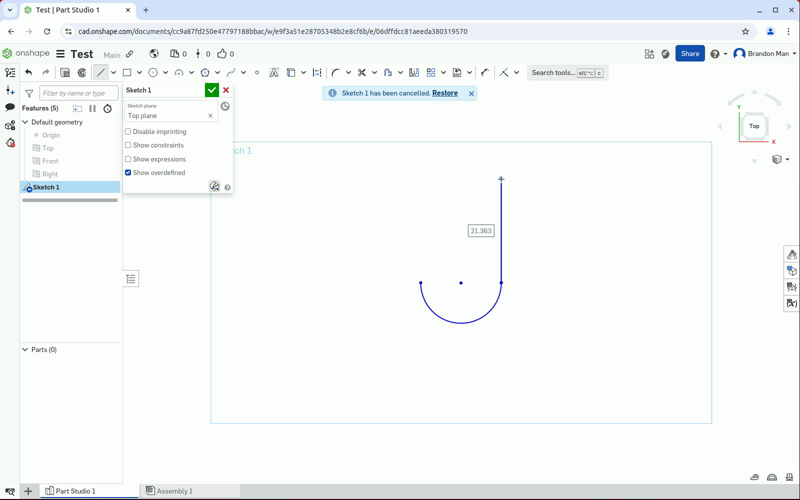
mouse_move(420, 178)
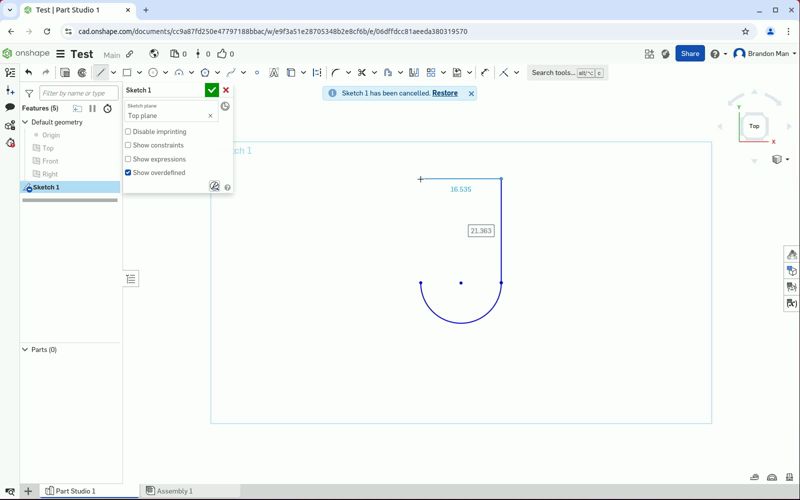
click(420, 178)
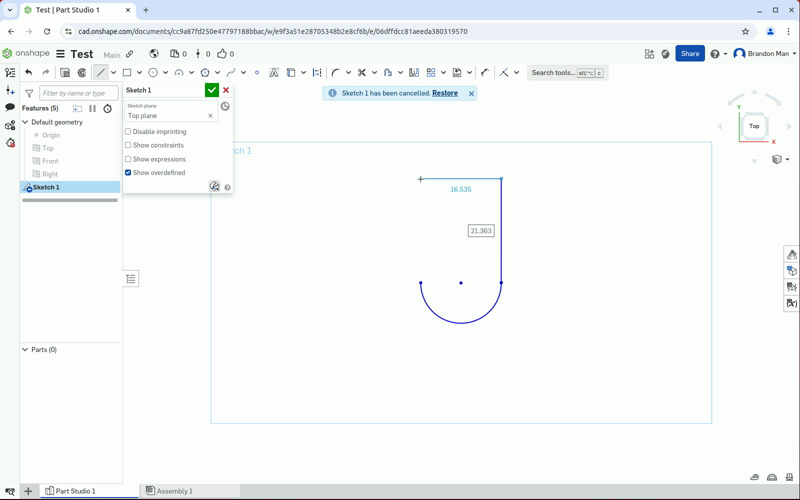
key_up(shift)
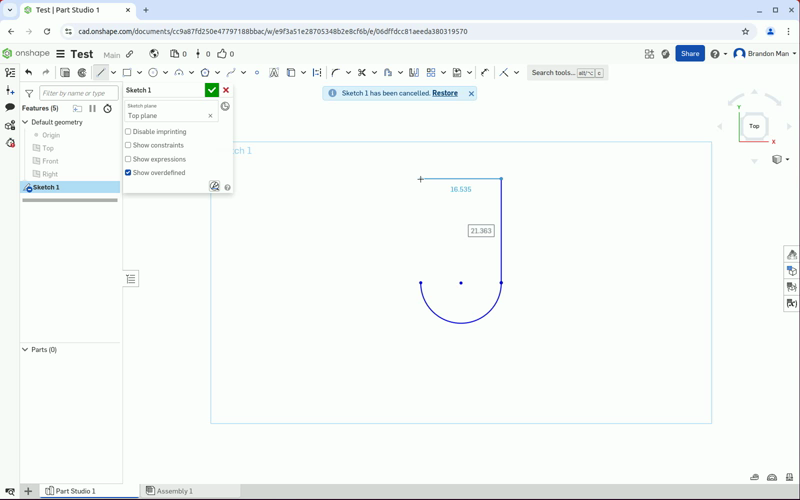
key_down(shift)
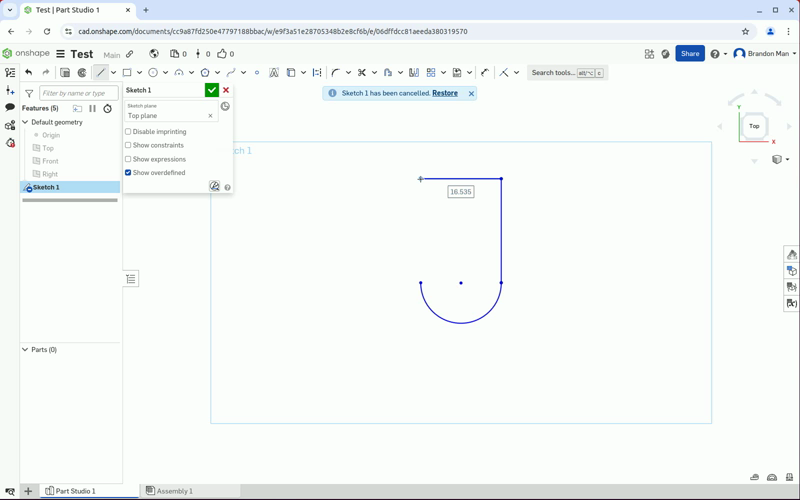
mouse_move(420, 282)
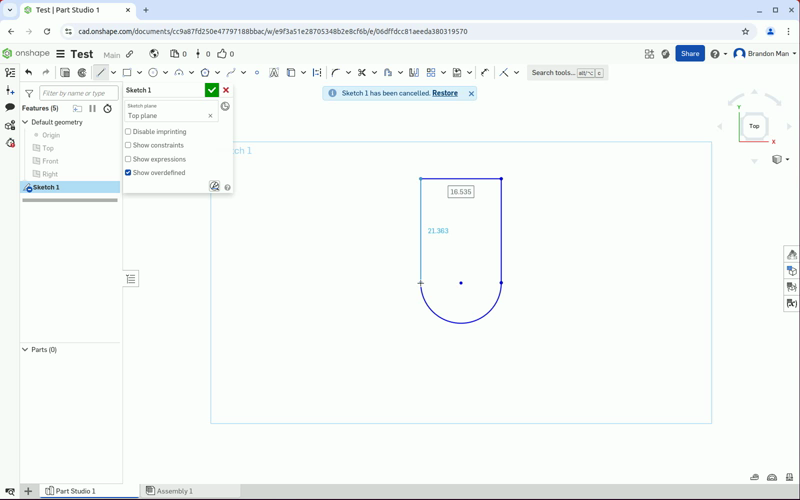
key_up(shift)
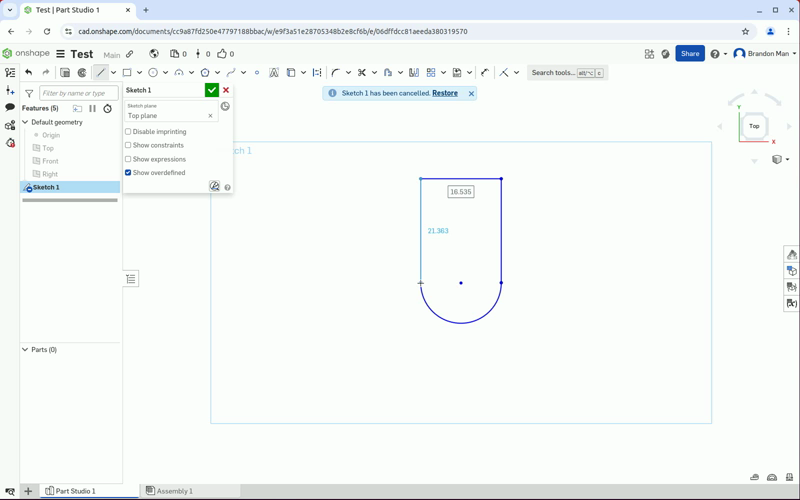
click(420, 282)
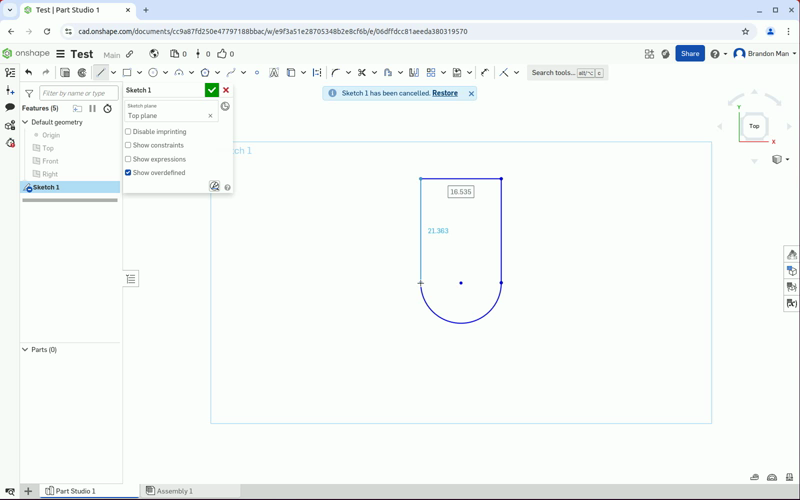
key(esc)
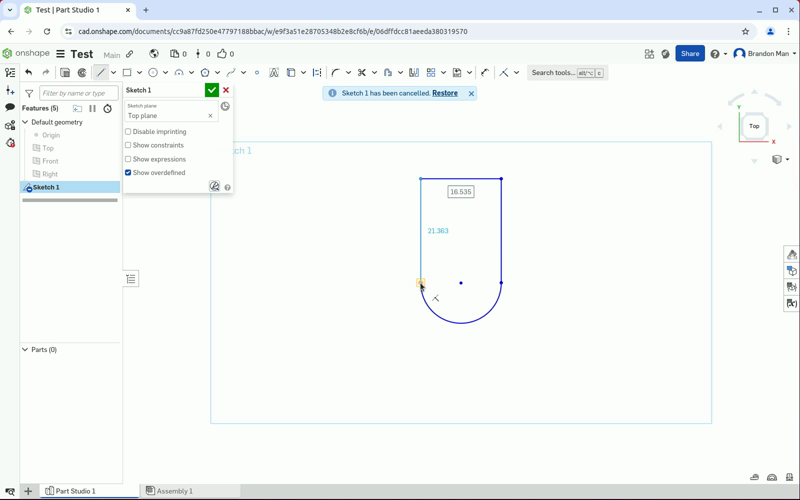
key(c)
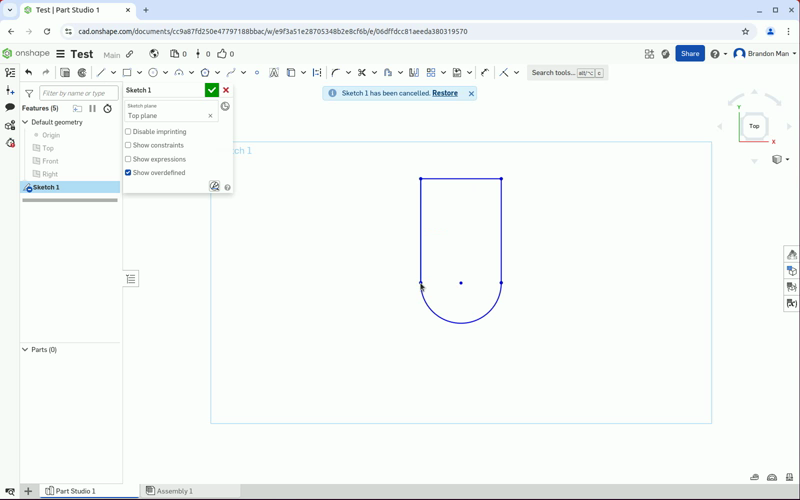
key_down(shift)
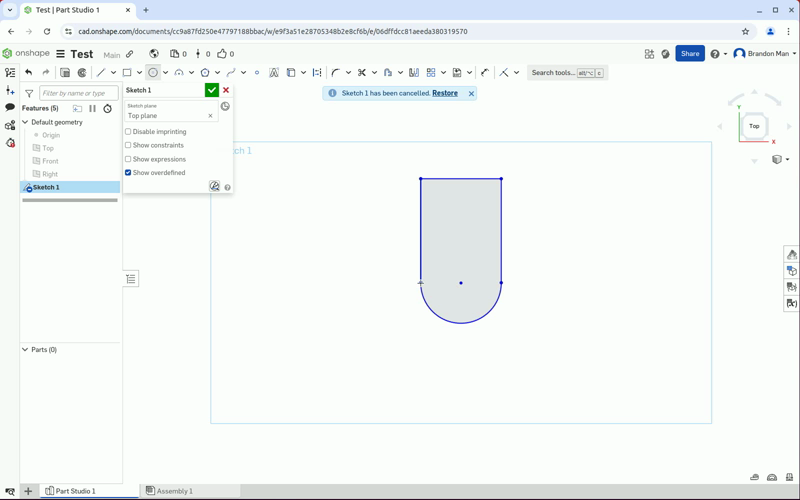
mouse_move(460, 282)
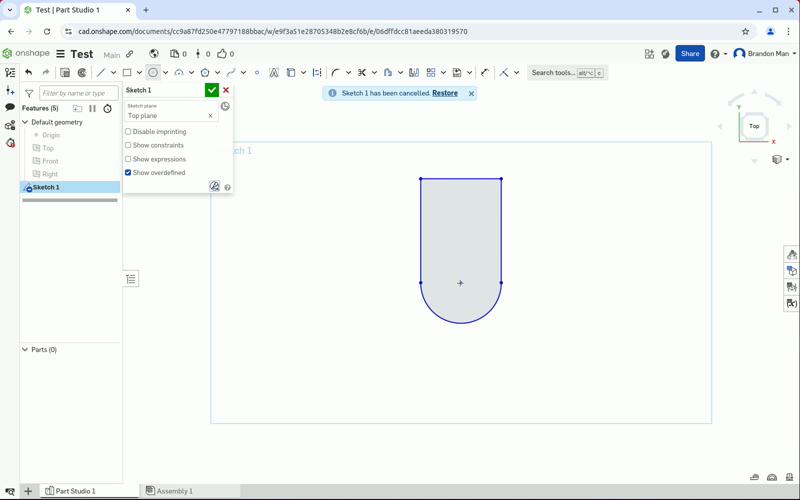
scroll(6)
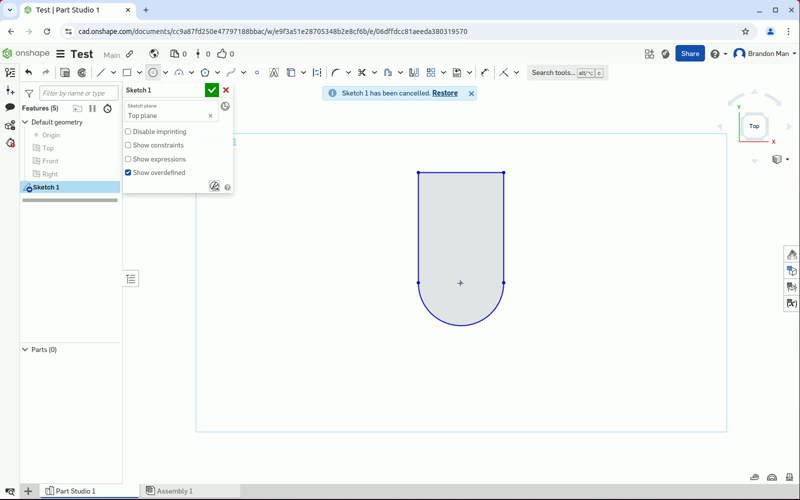
scroll(6)
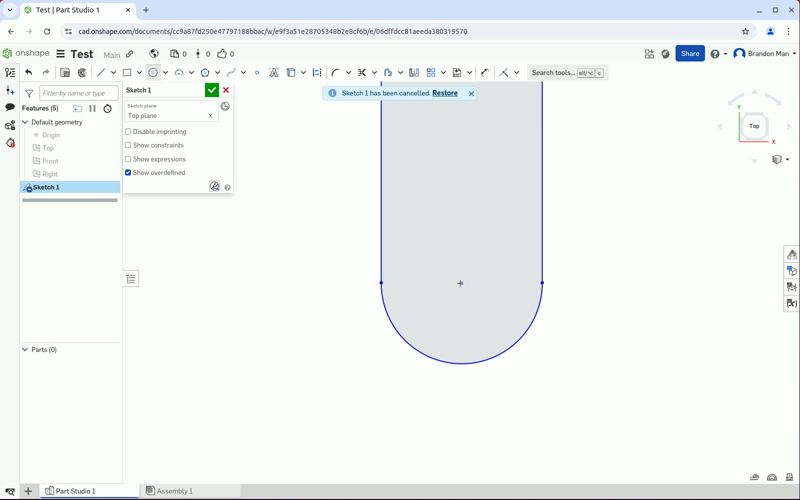
scroll(6)
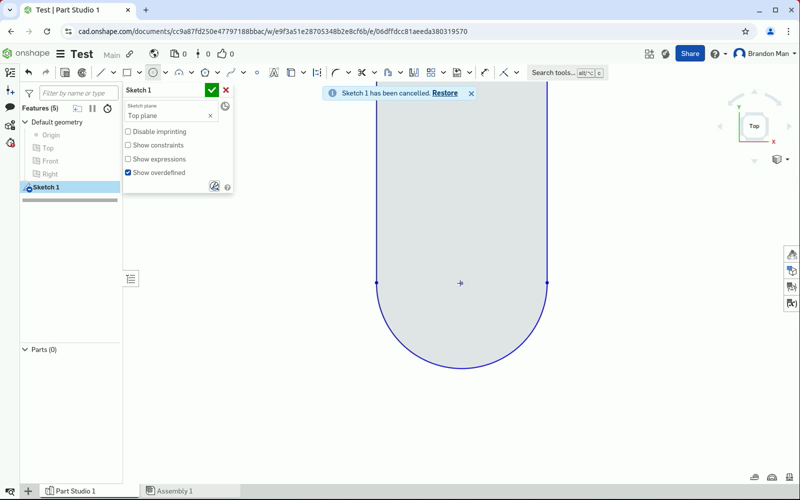
scroll(6)
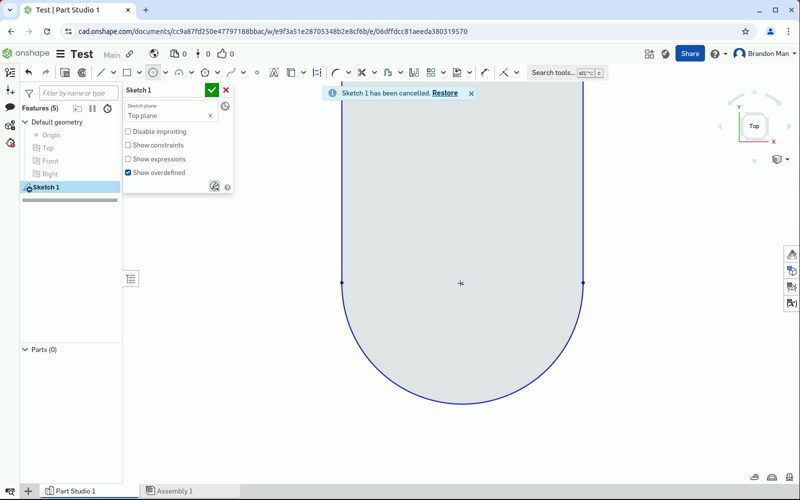
scroll(6)
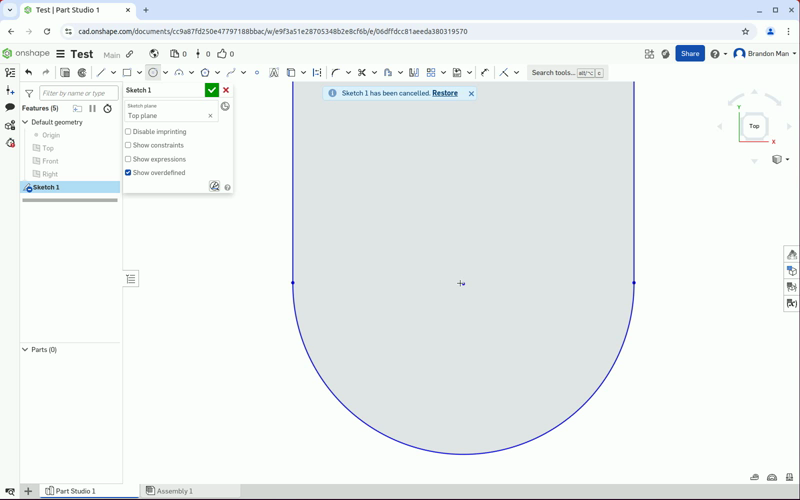
scroll(6)
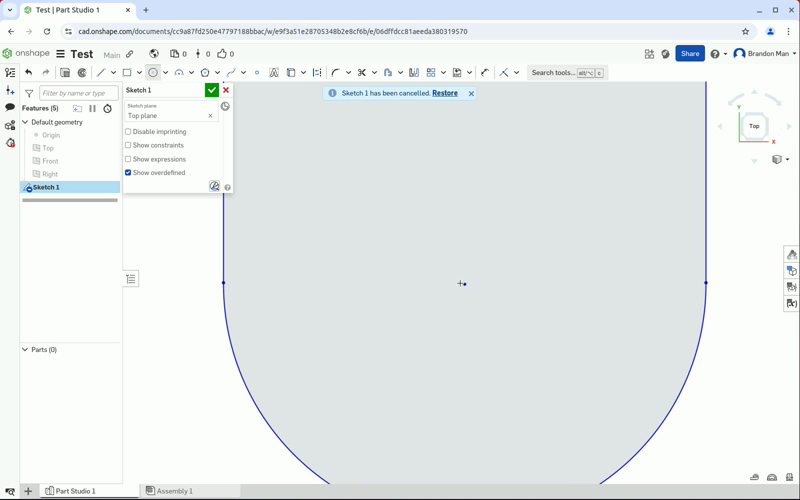
scroll(6)
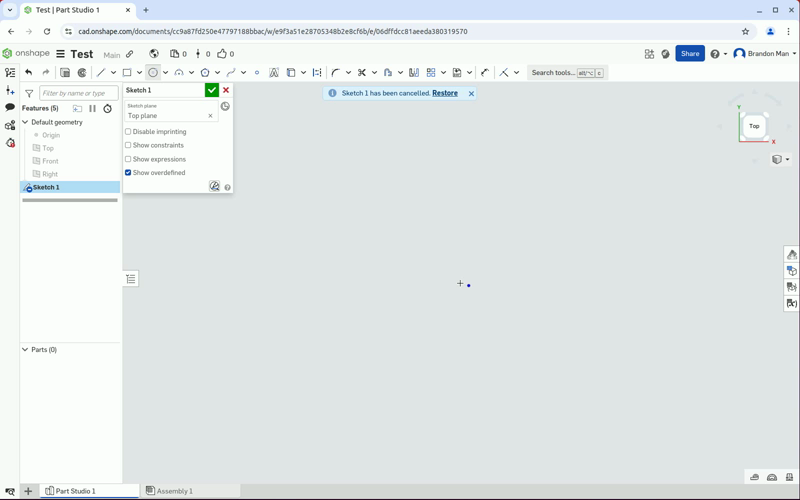
click(460, 282)
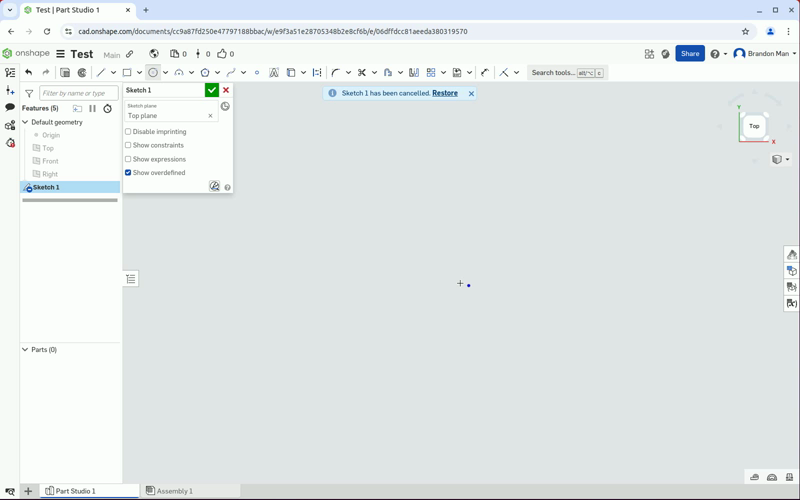
scroll(-6)
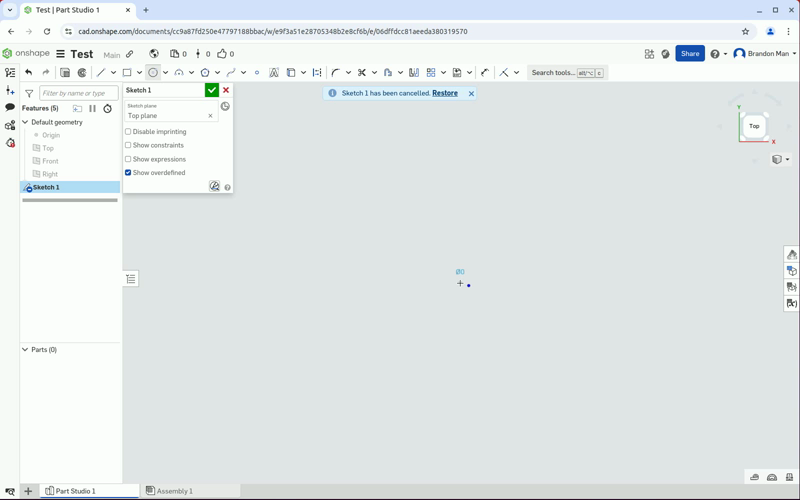
scroll(-6)
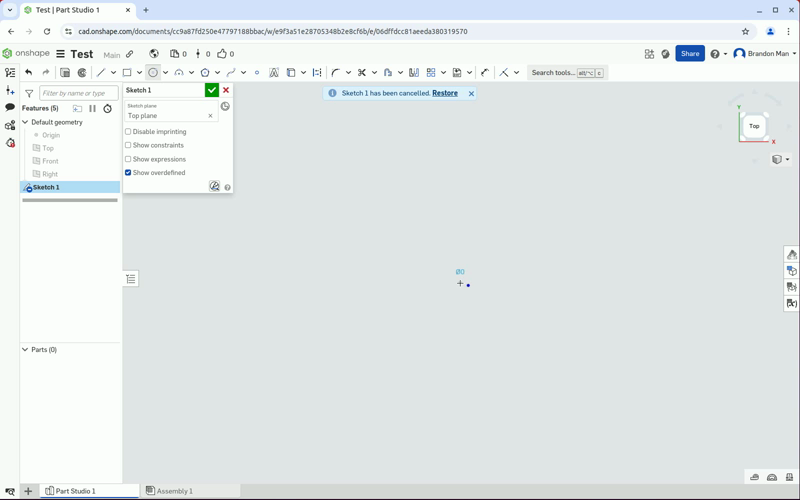
scroll(-6)
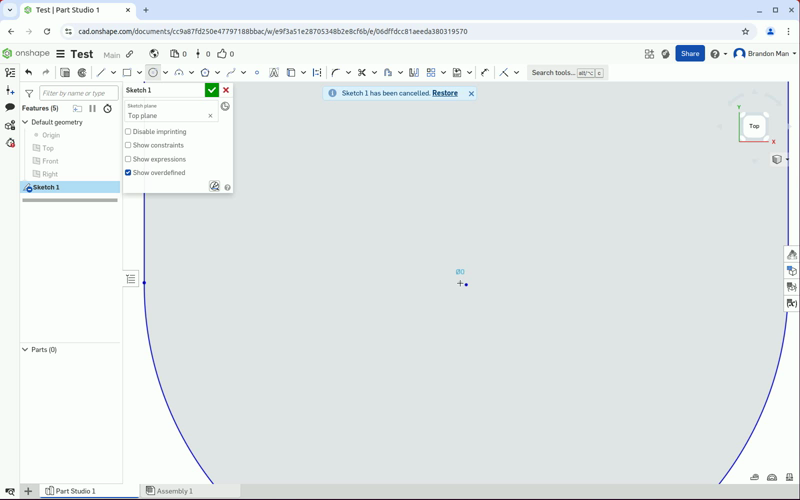
scroll(-6)
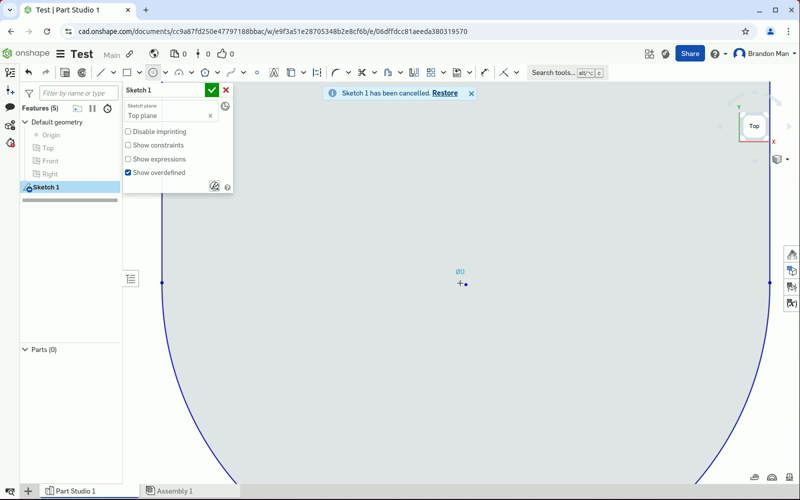
scroll(-6)
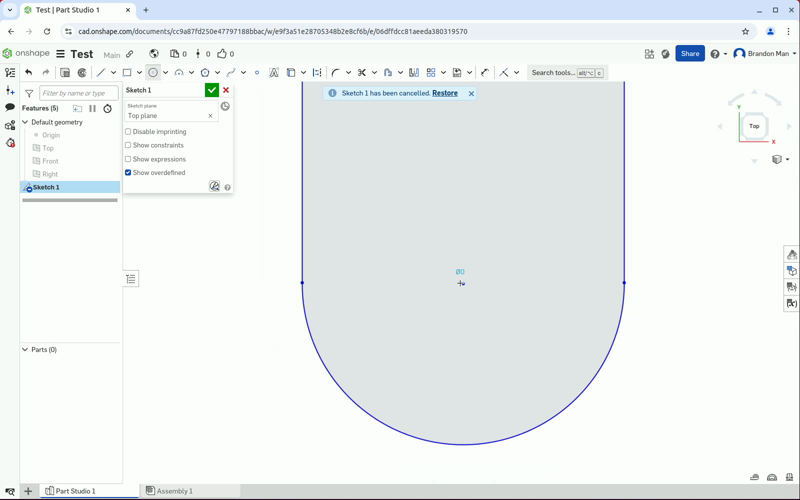
scroll(-6)
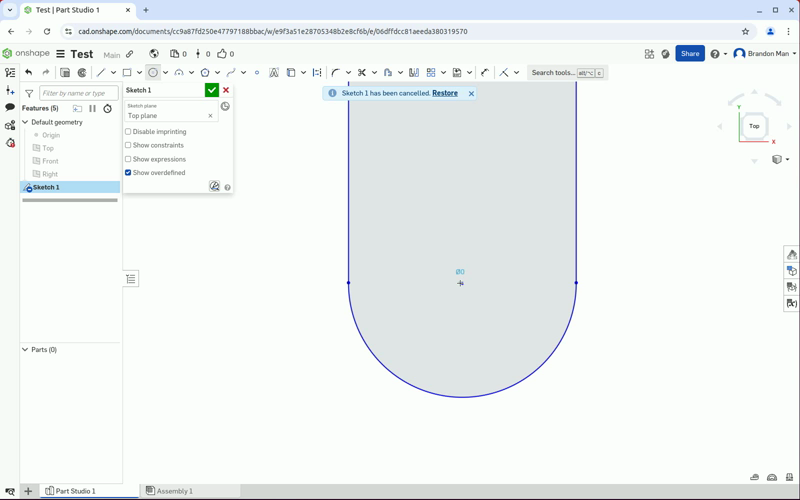
scroll(-6)
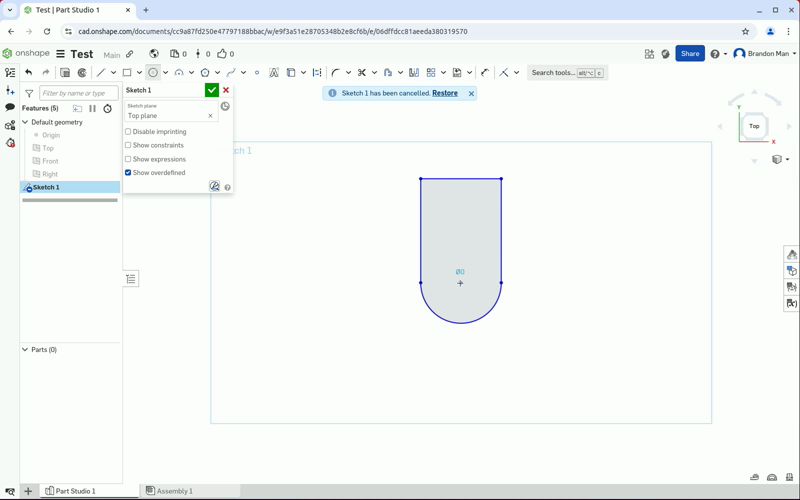
key_up(shift)
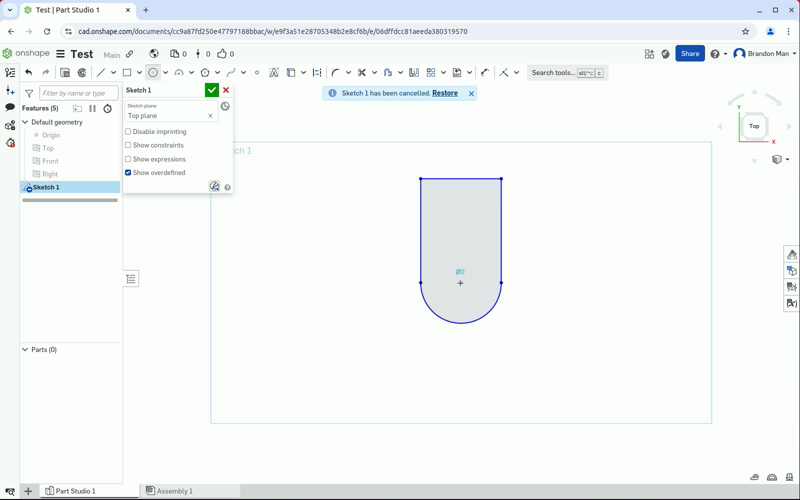
mouse_move(491, 282)
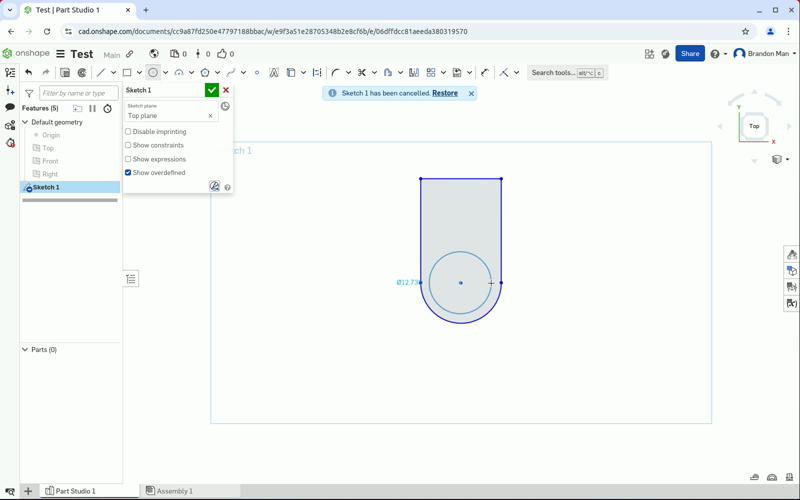
click(491, 282)
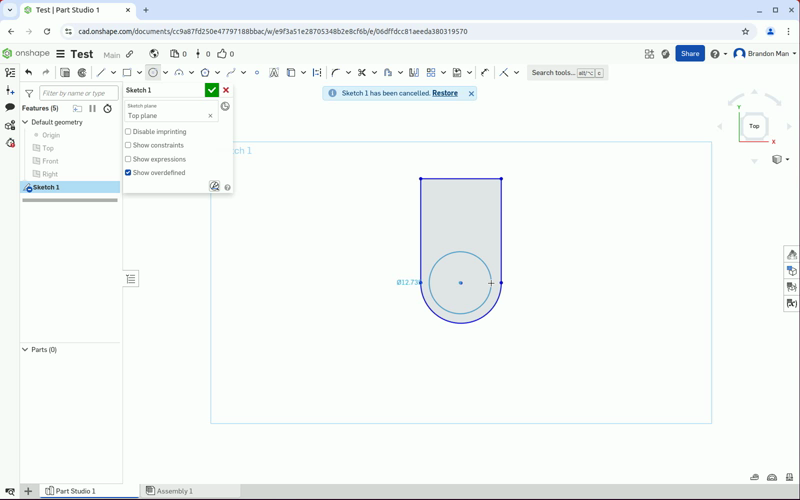
key(esc)
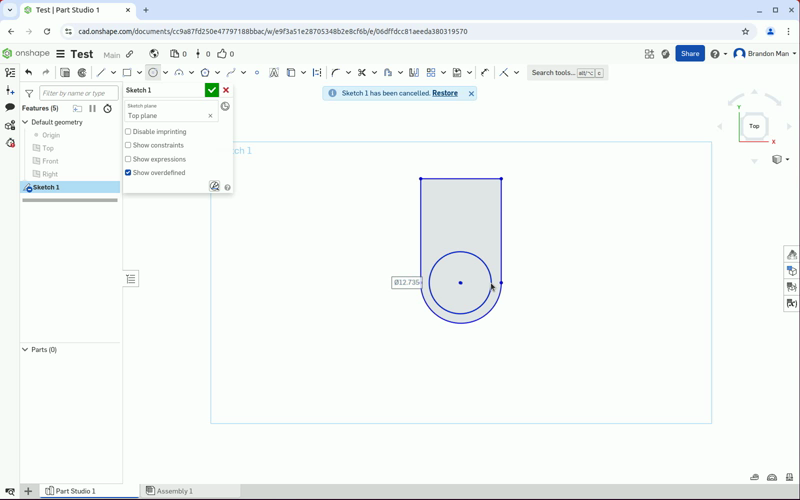
mouse_move(477, 219)
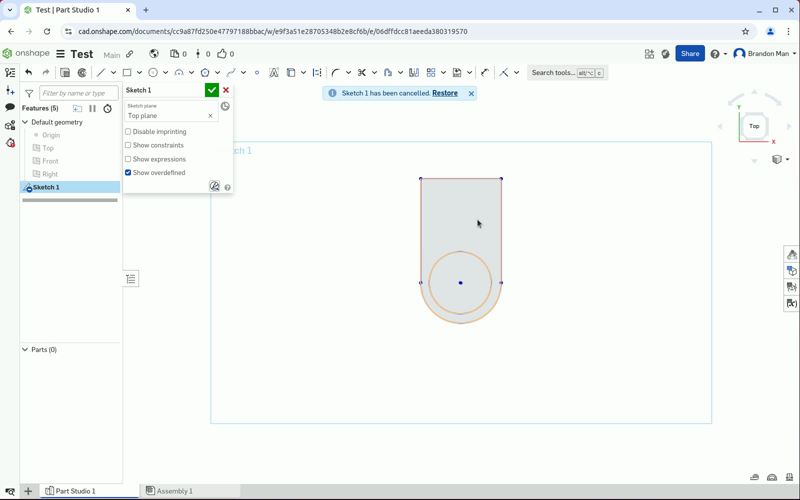
click(477, 219)
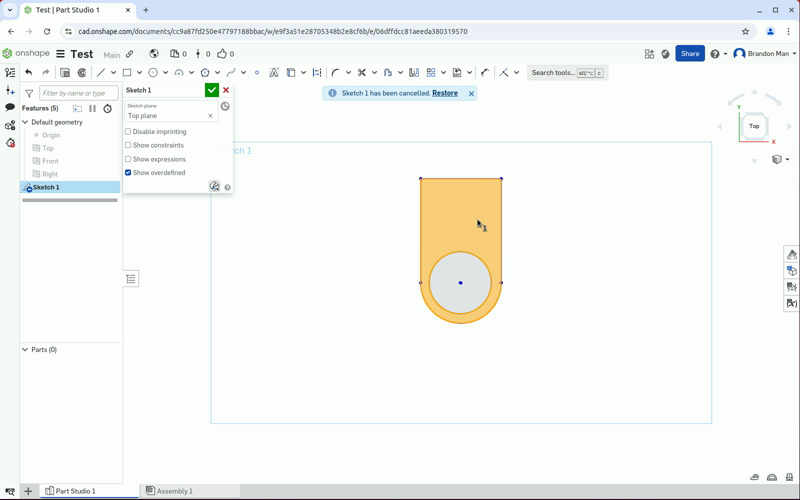
mouse_move(73, 352)
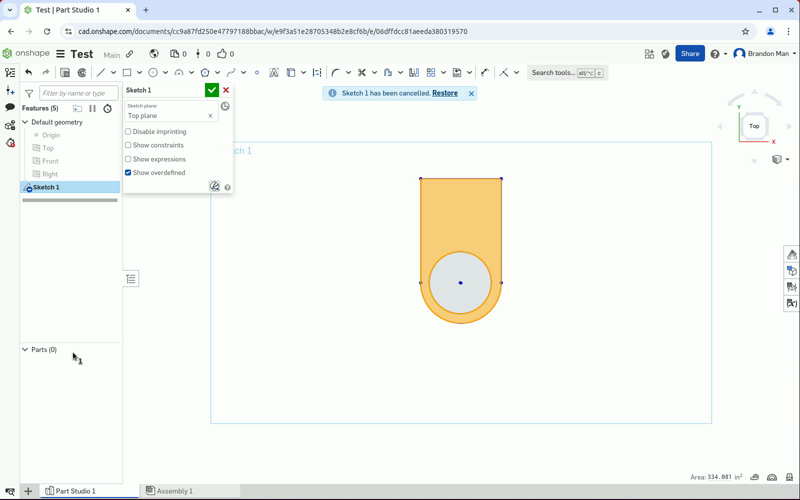
key(shift+y)
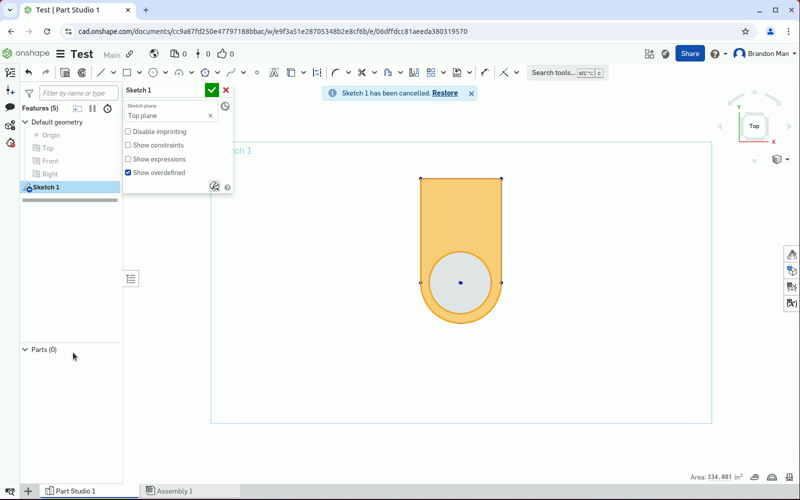
key(shift+e)
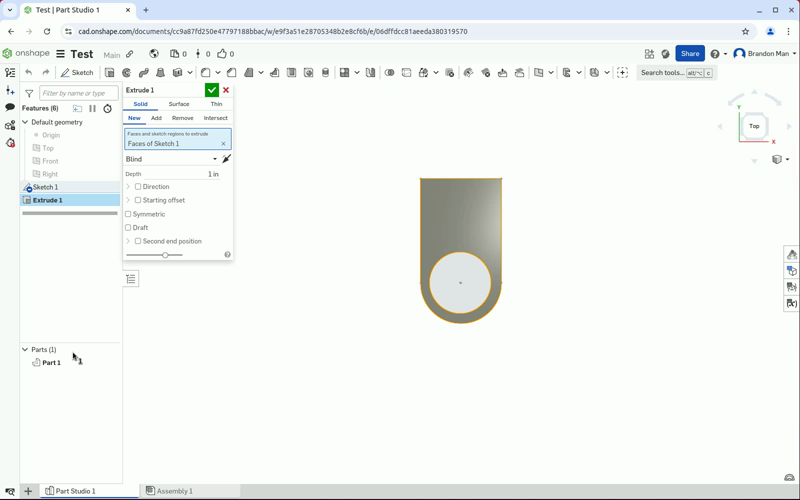
mouse_move(143, 106)
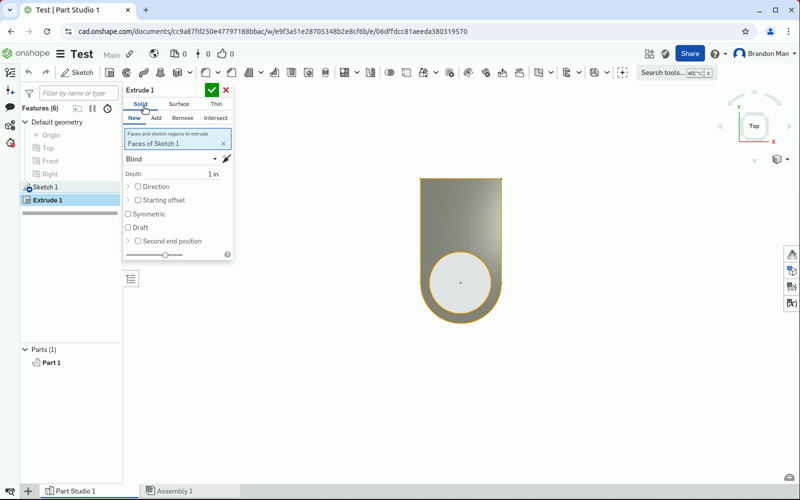
click(143, 106)
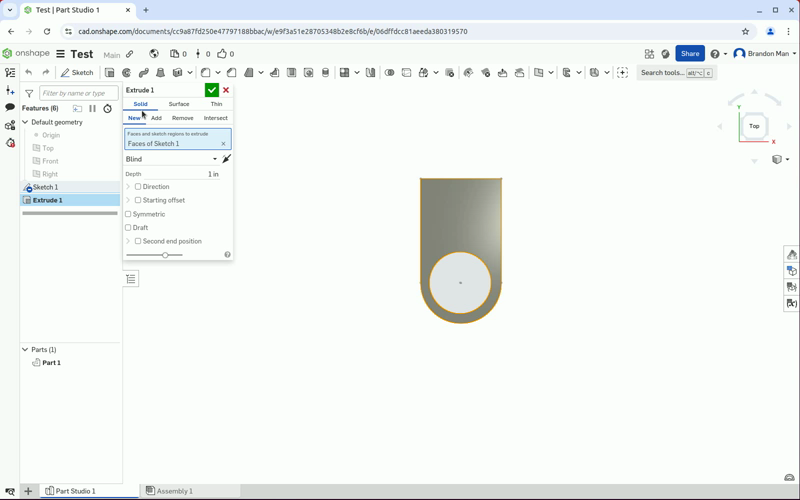
mouse_move(137, 120)
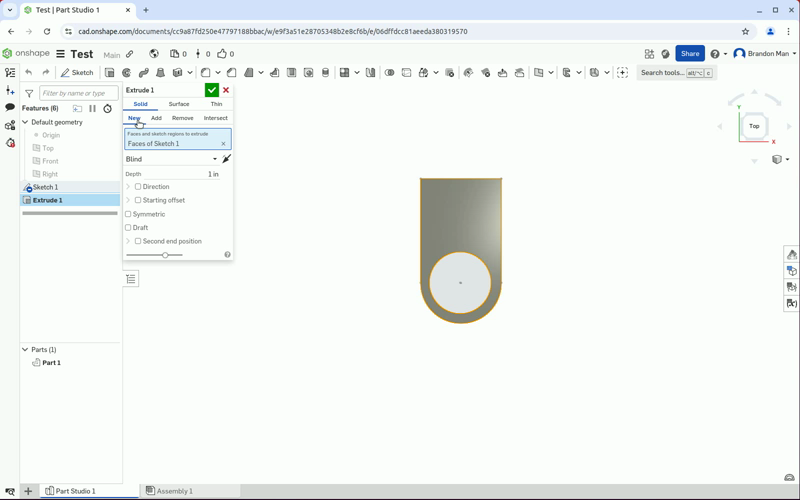
click(137, 120)
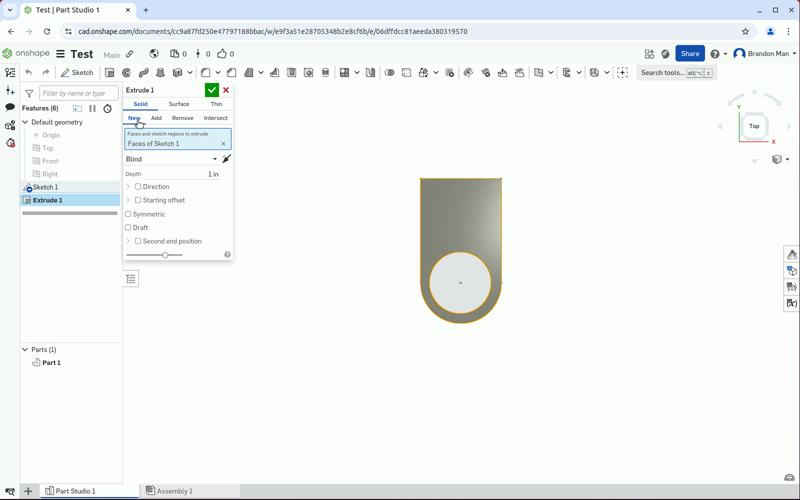
key(tab, 4)
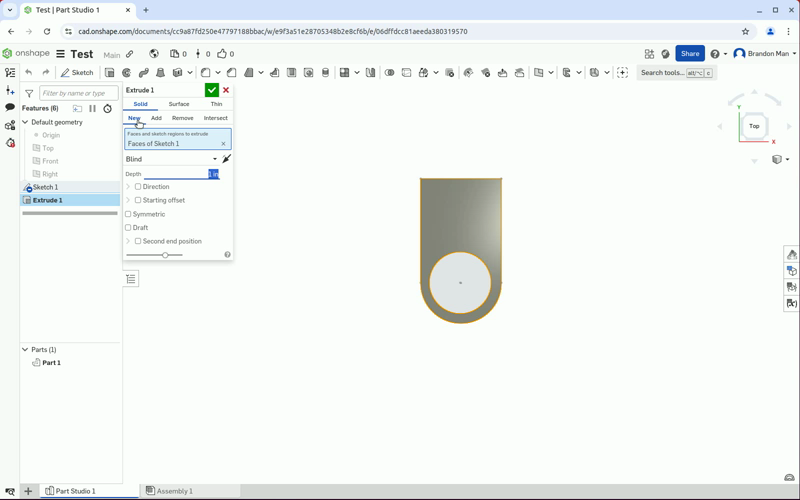
text(2.888)
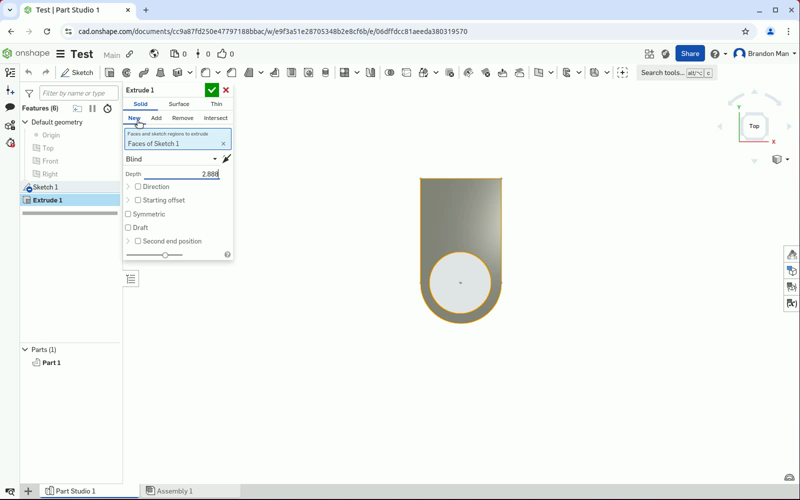
key(tab, 3)
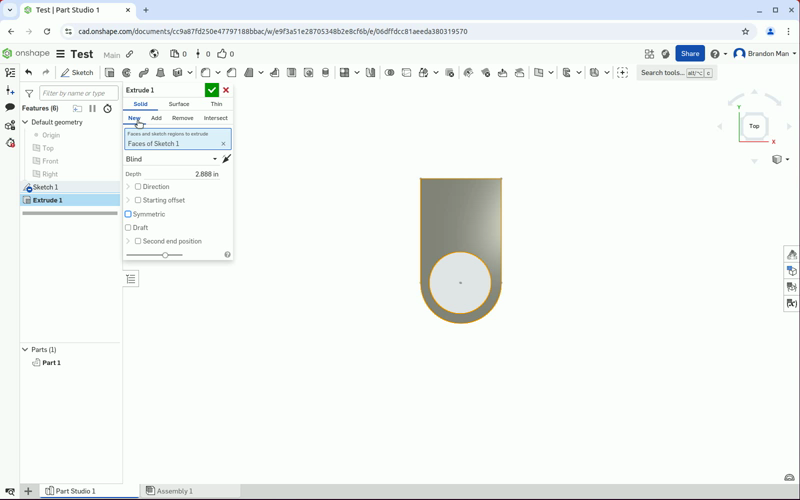
key(space)
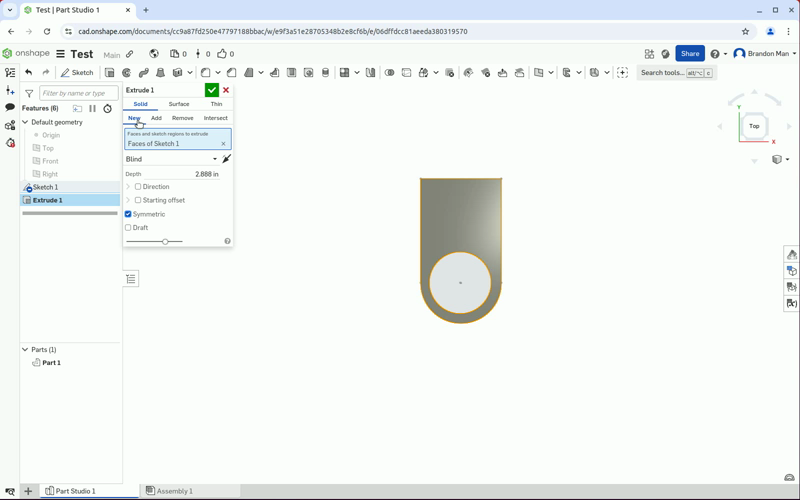
key(enter)
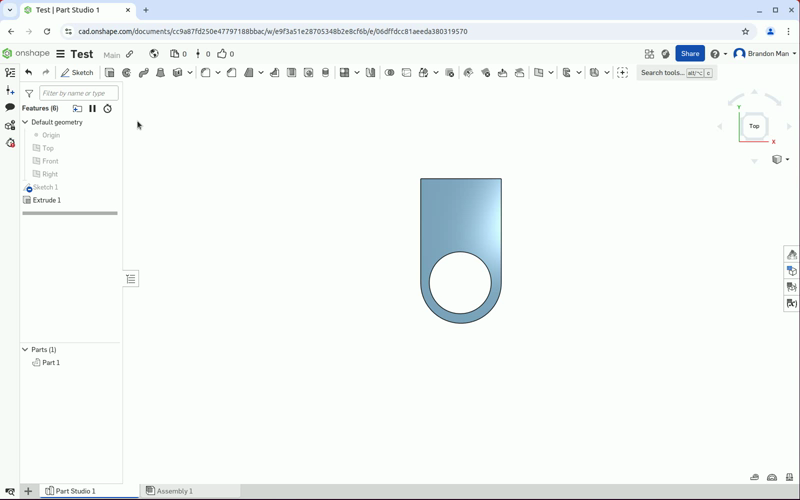
key(shift+h)
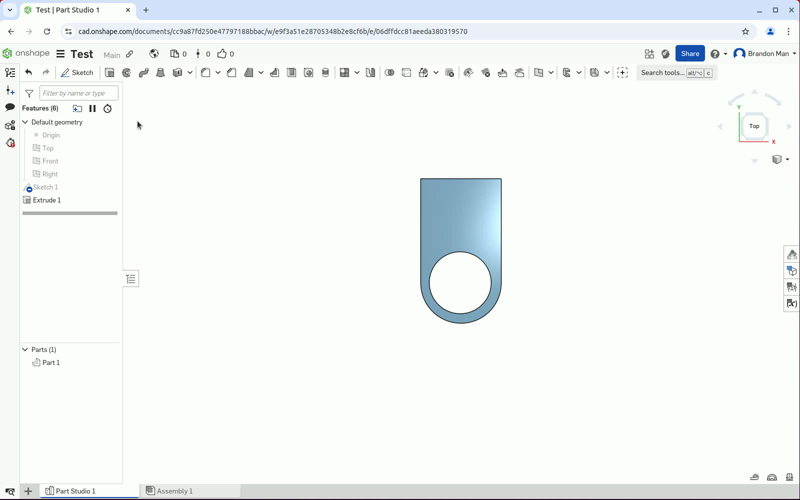
key(shift+h)
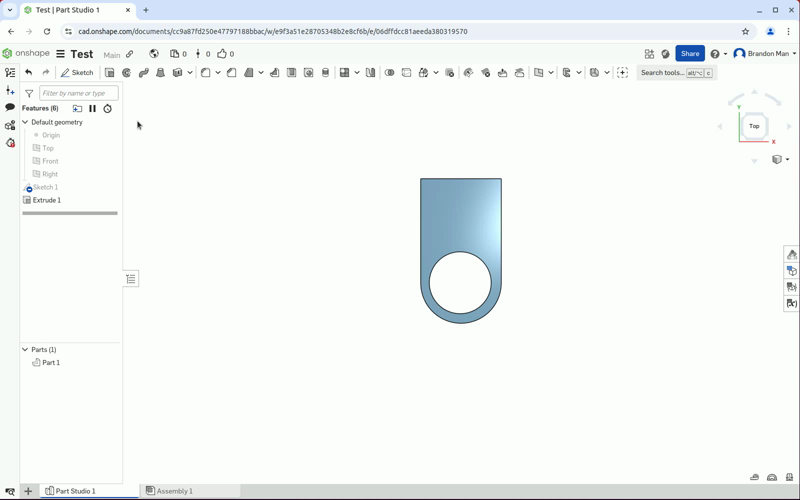
mouse_move(73, 189)
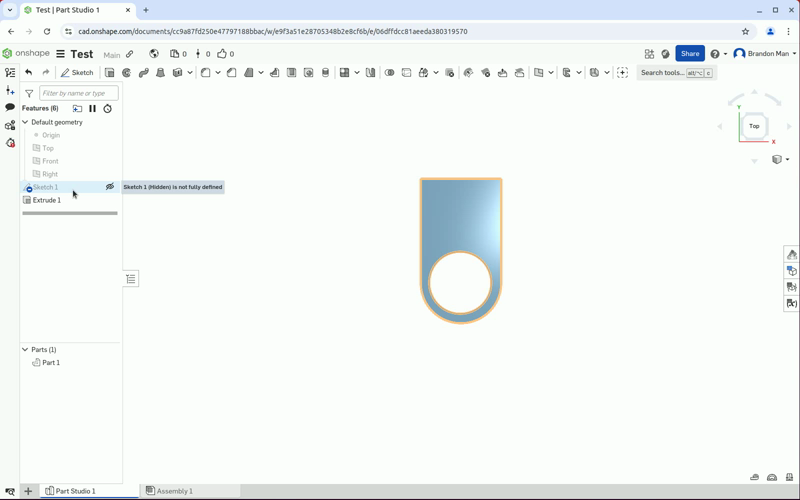
click(73, 189)
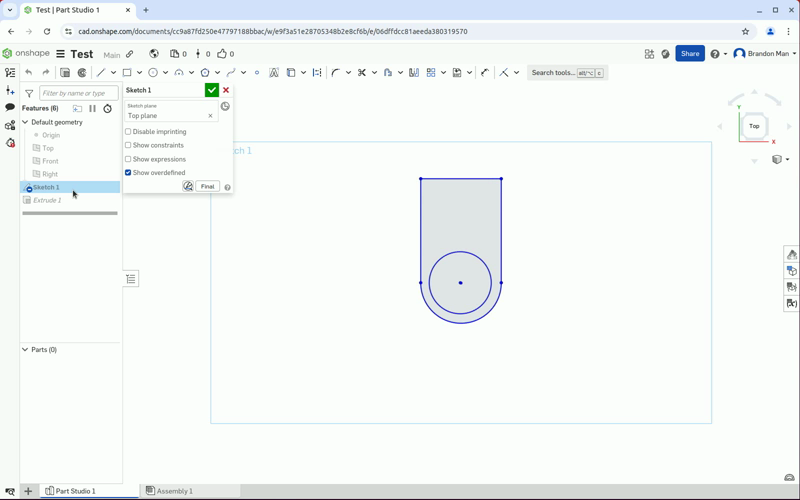
mouse_move(229, 92)
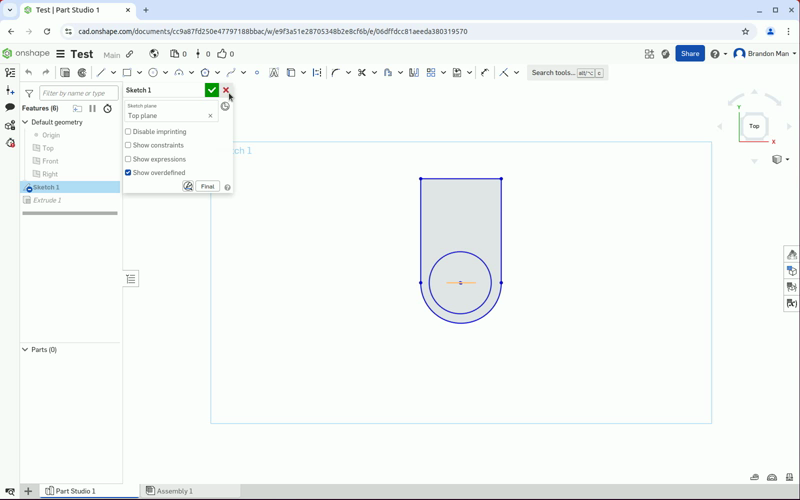
click(229, 92)
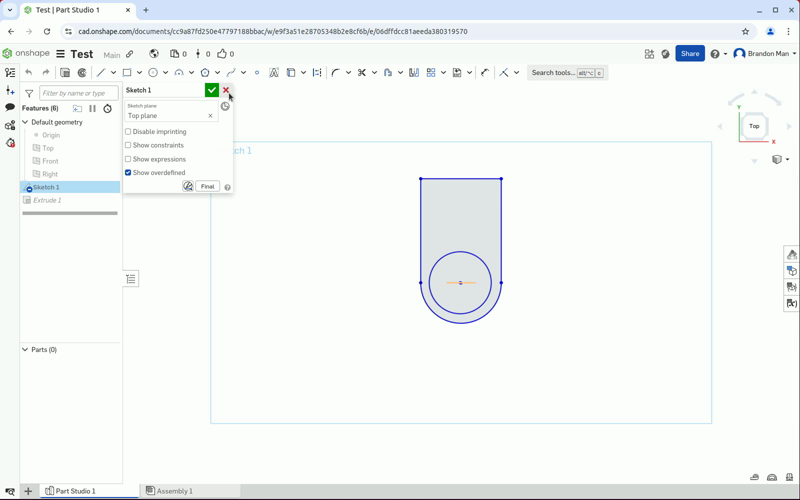
key(shift+s)
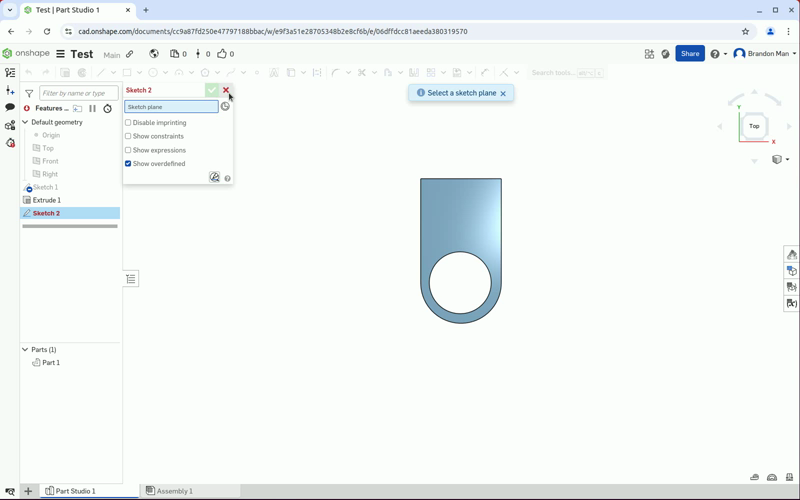
mouse_move(73, 150)
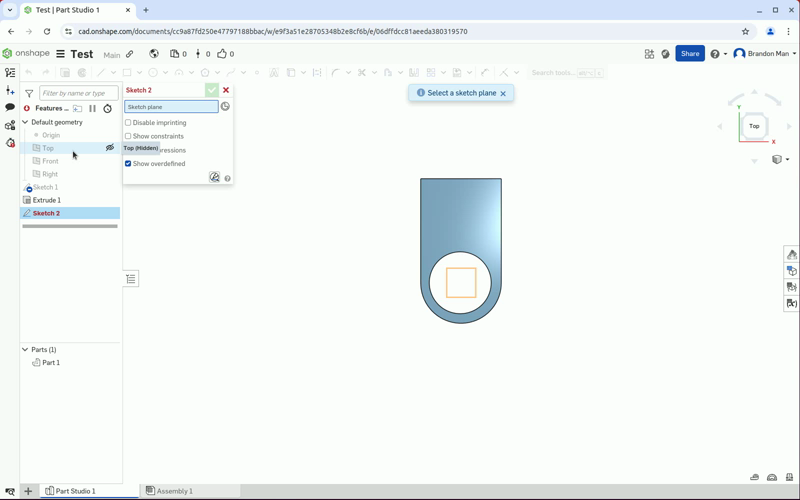
click(73, 150)
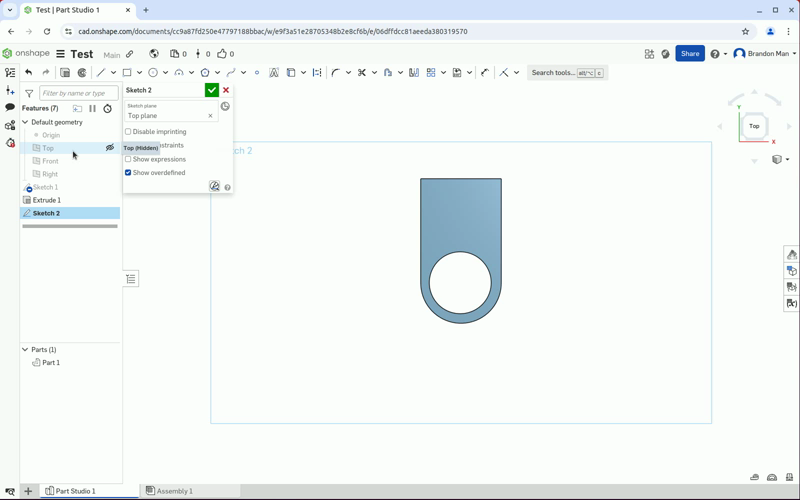
mouse_move(73, 352)
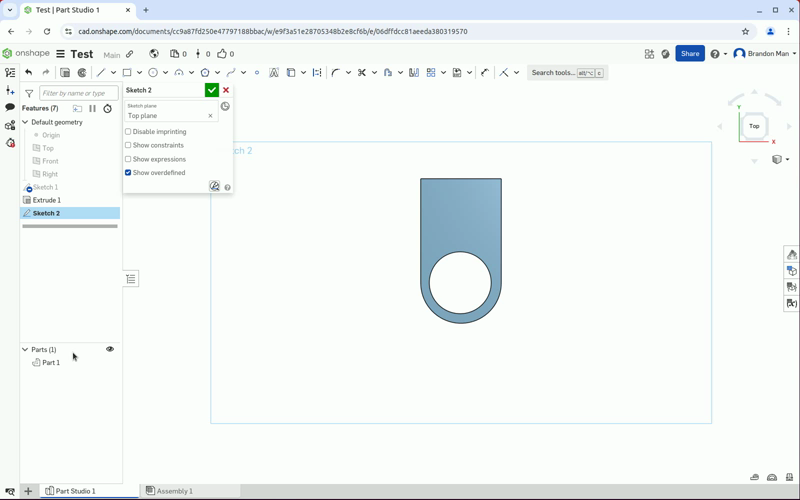
key(y)
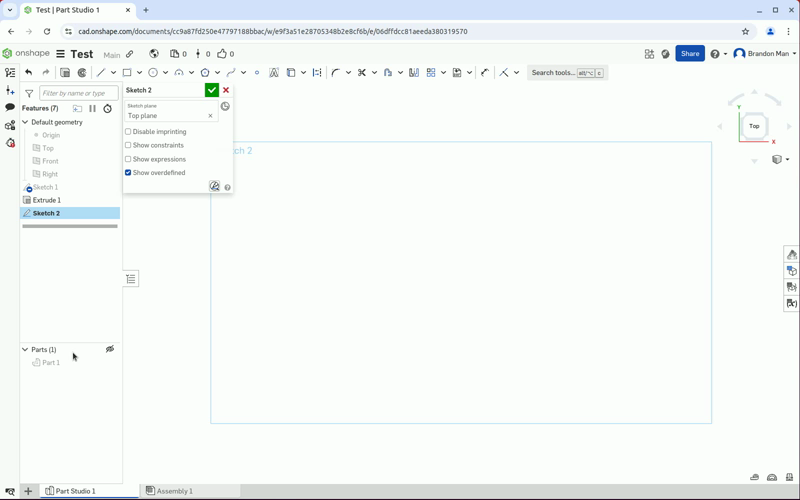
key(l)
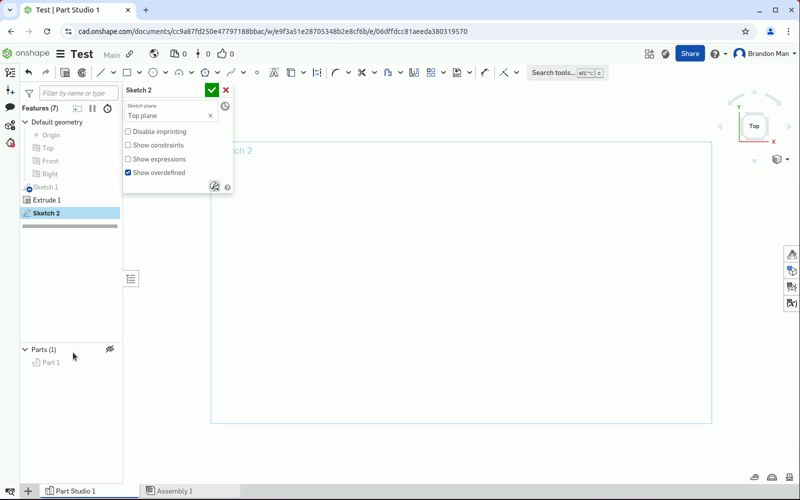
key_down(shift)
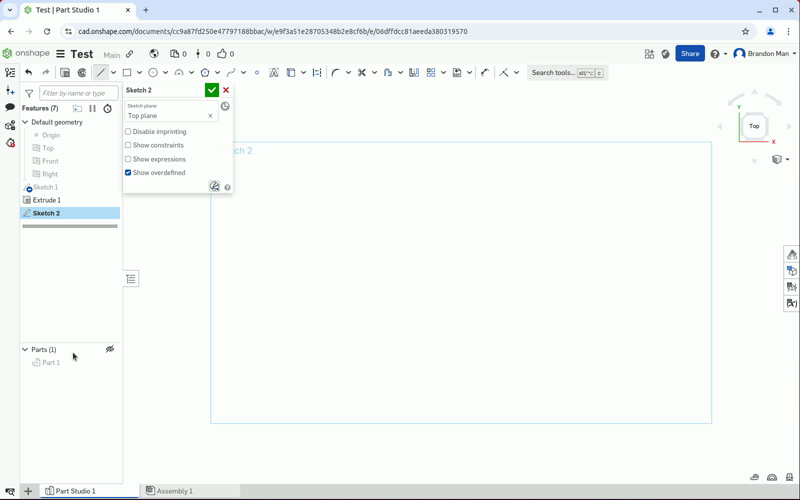
mouse_move(420, 178)
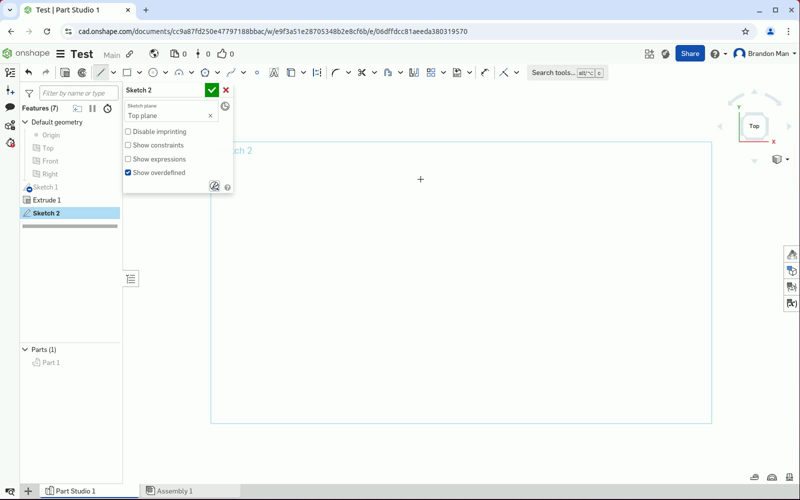
click(420, 178)
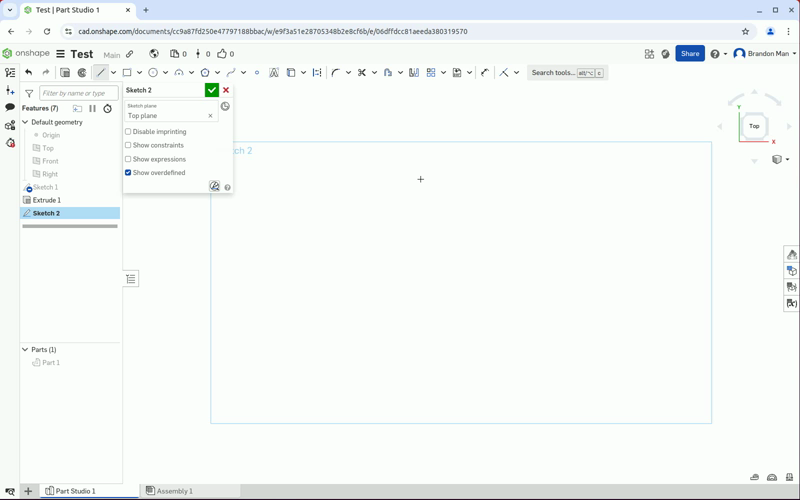
key_up(shift)
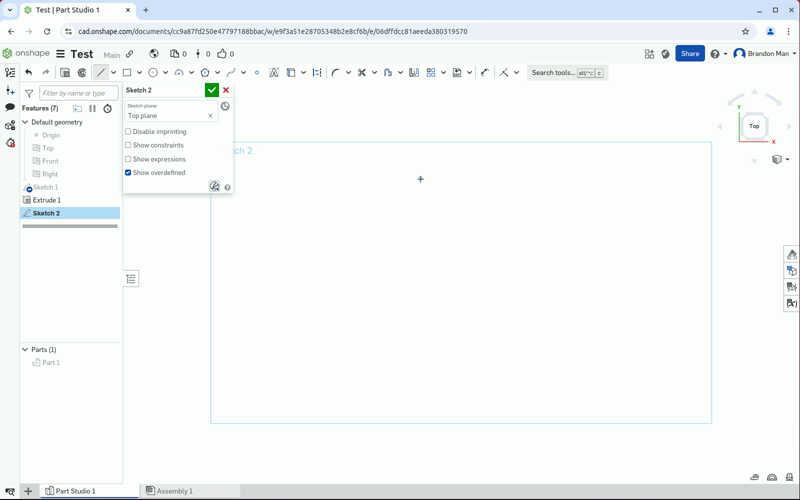
key_down(shift)
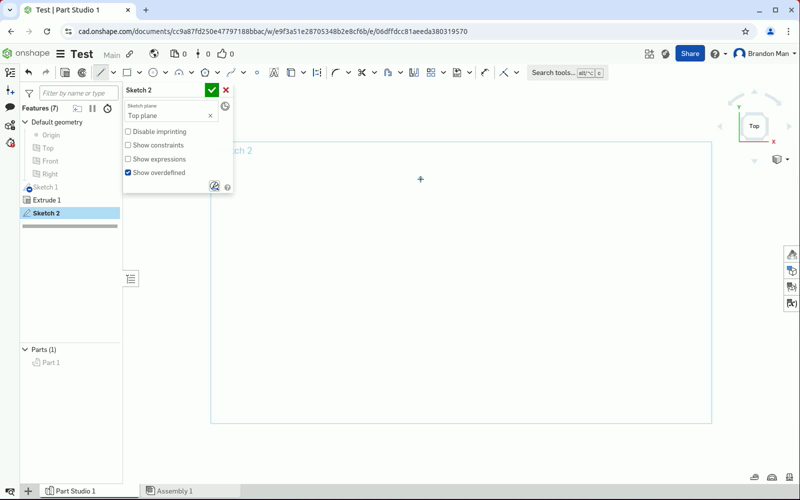
mouse_move(501, 178)
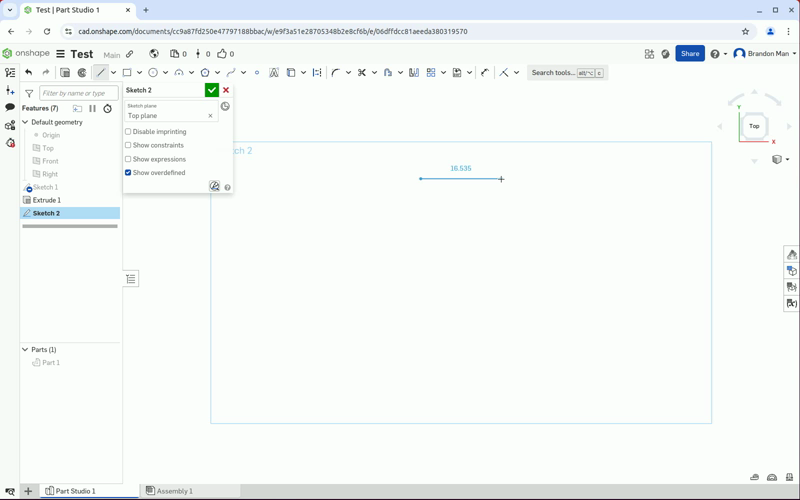
click(501, 178)
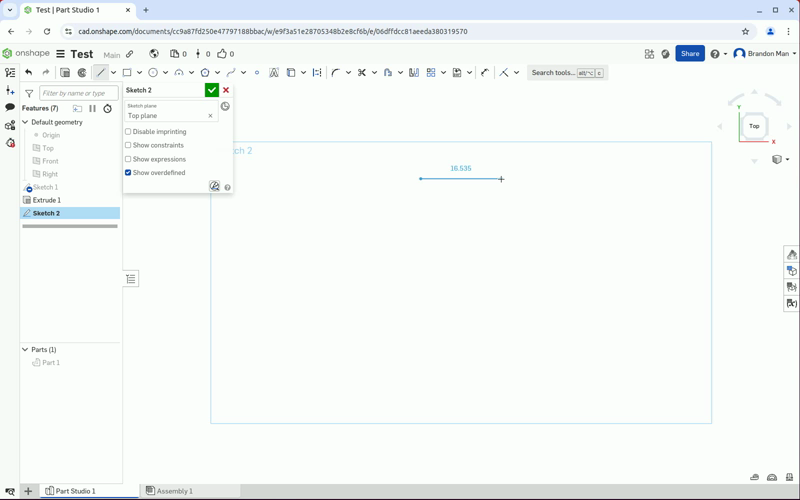
key_up(shift)
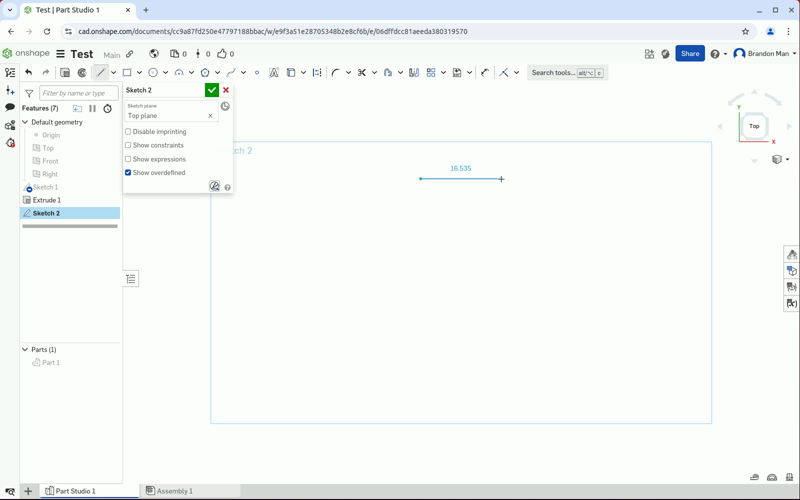
key_down(shift)
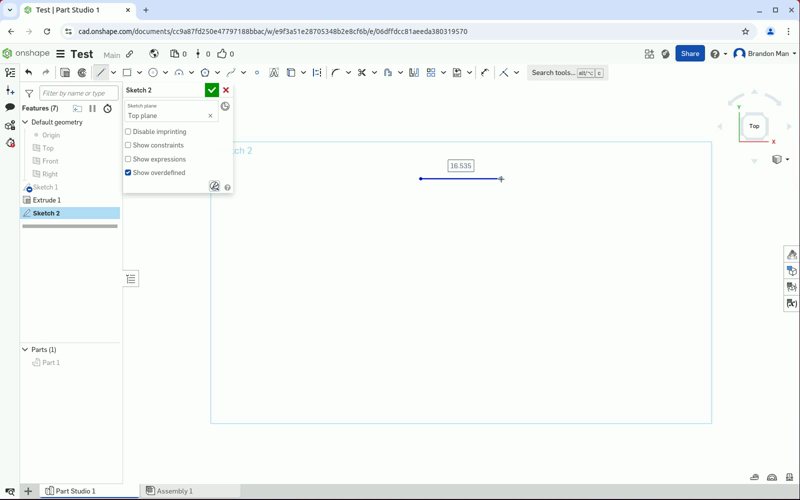
mouse_move(531, 178)
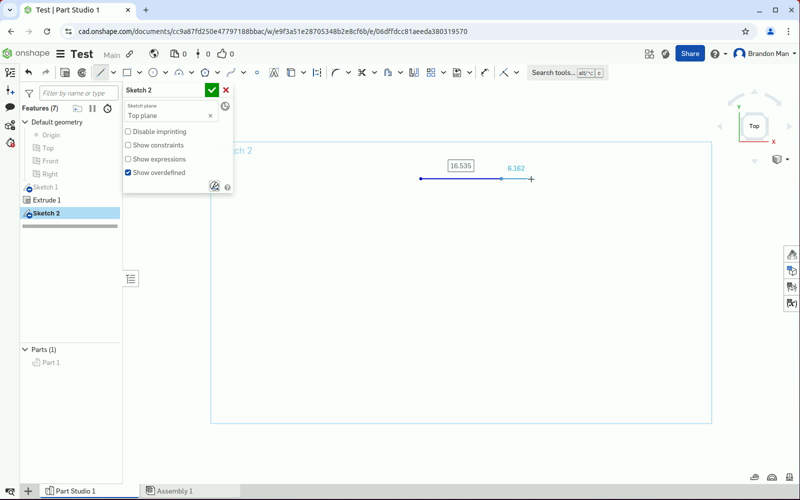
mouse_move(501, 170)
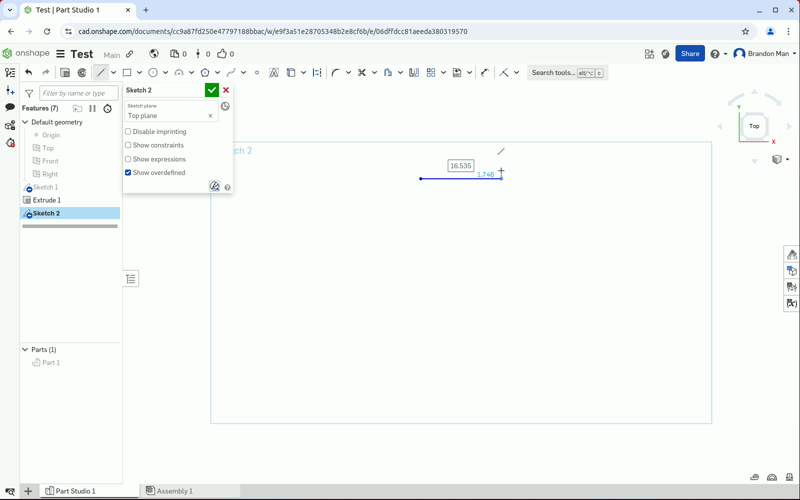
click(501, 170)
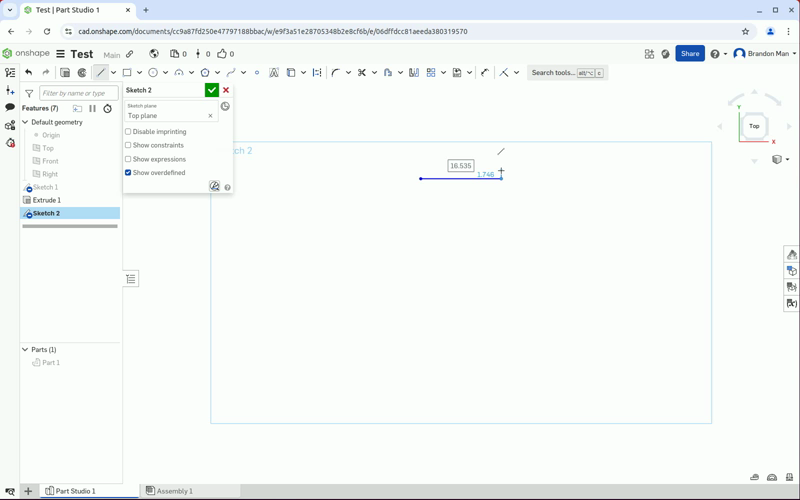
key_up(shift)
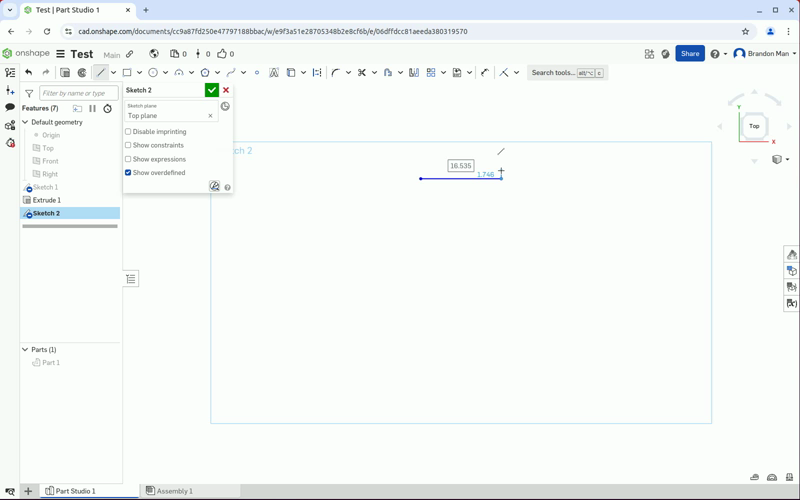
key_down(shift)
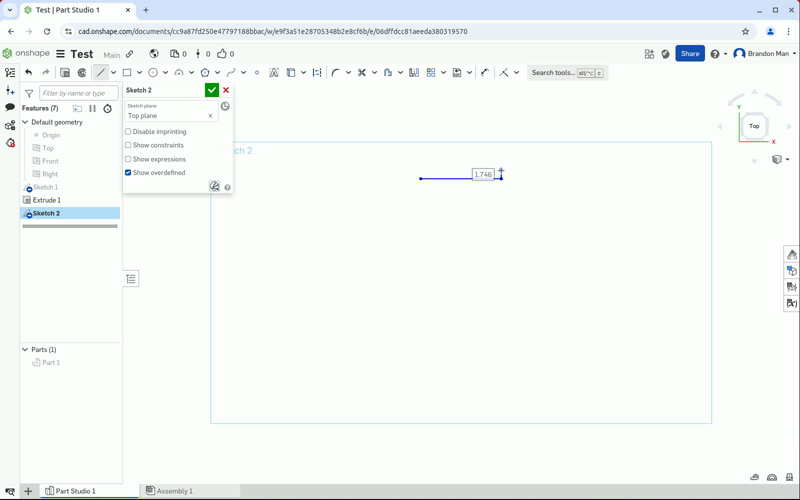
mouse_move(420, 170)
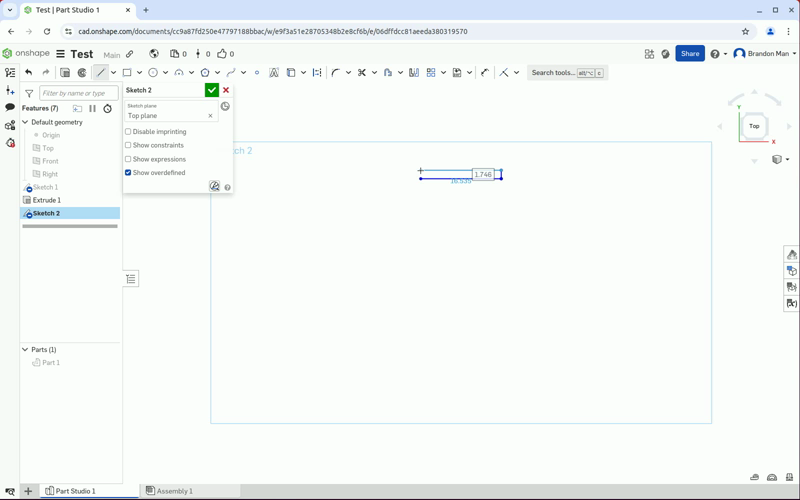
click(420, 170)
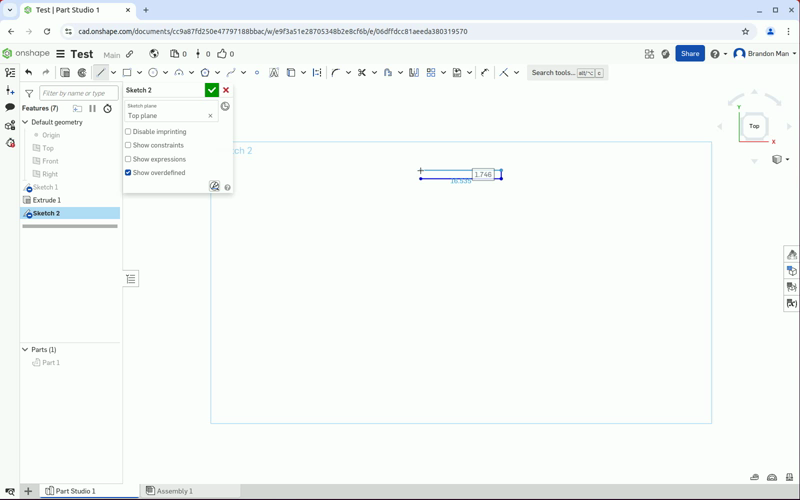
key_up(shift)
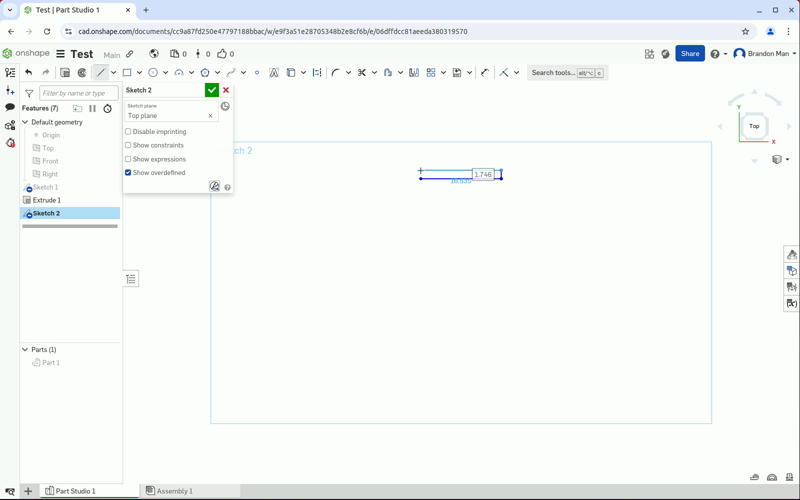
mouse_move(450, 170)
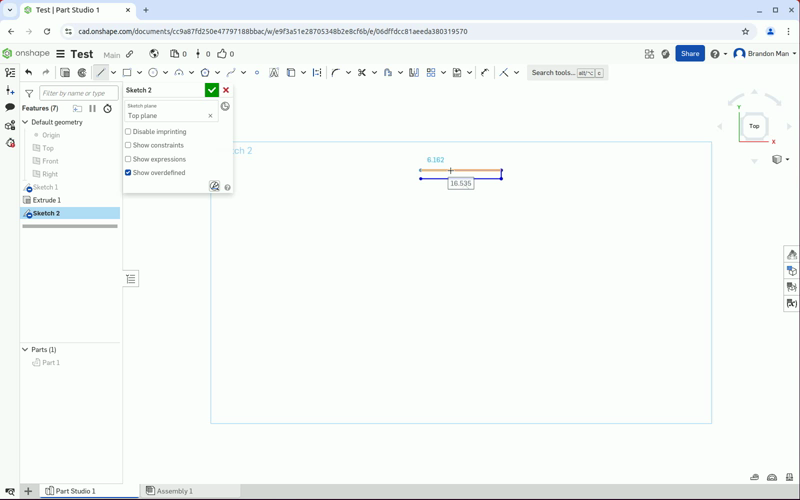
key_down(shift)
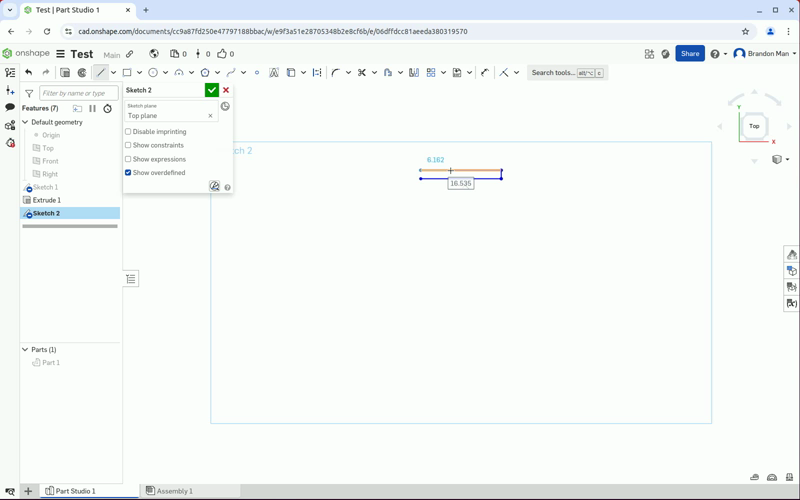
mouse_move(420, 178)
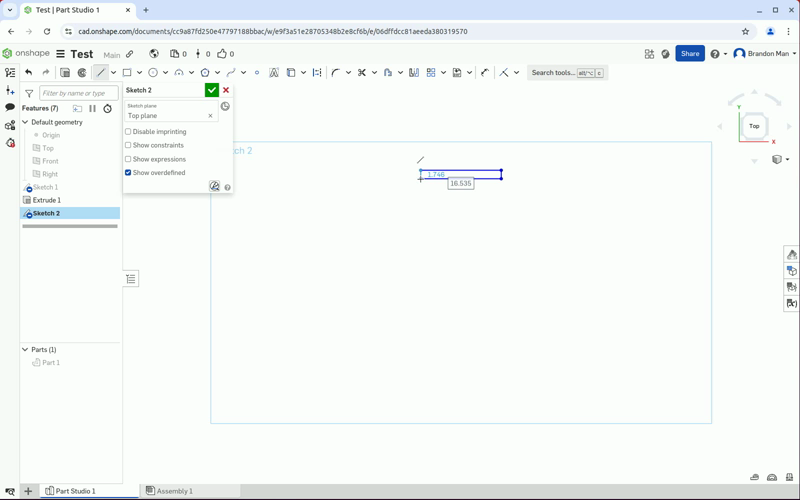
key_up(shift)
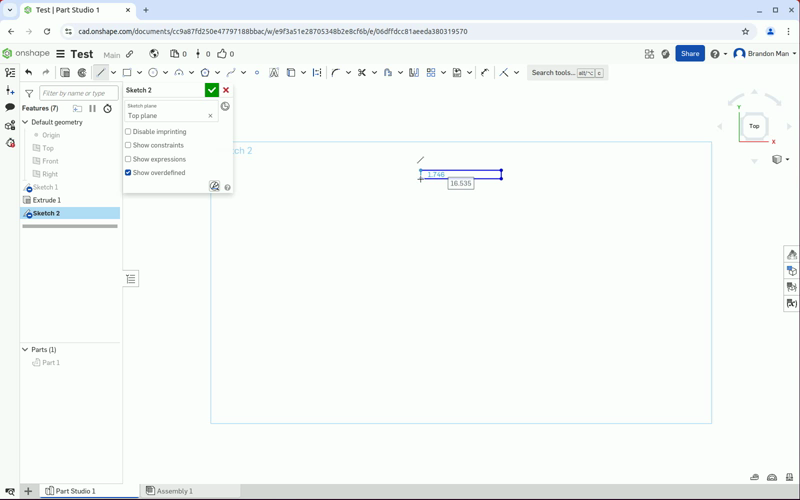
click(420, 178)
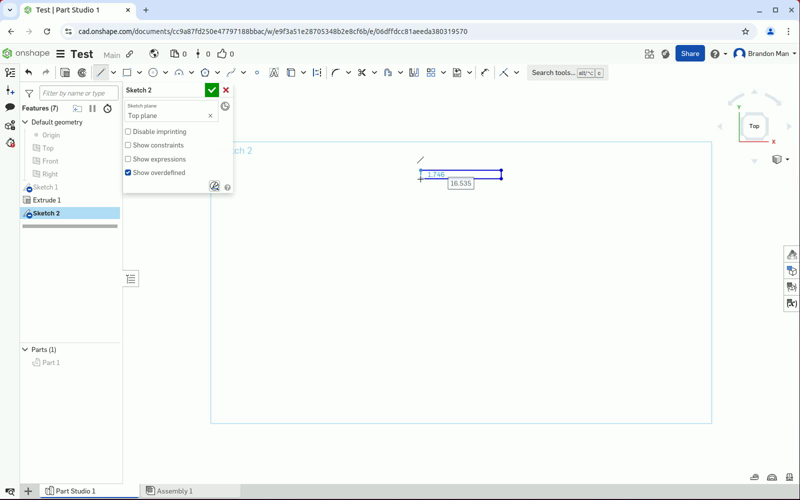
key(esc)
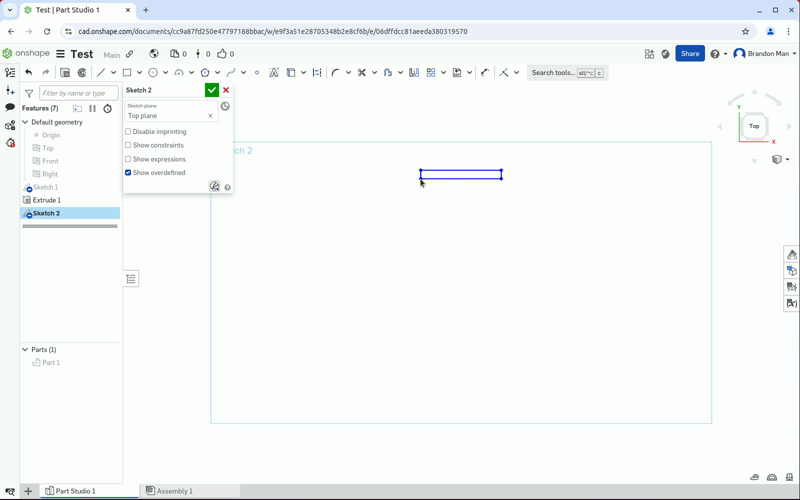
mouse_move(432, 172)
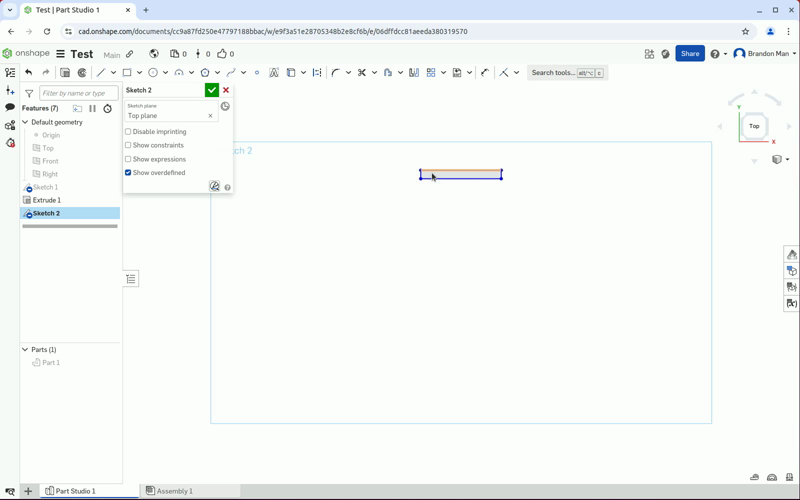
scroll(6)
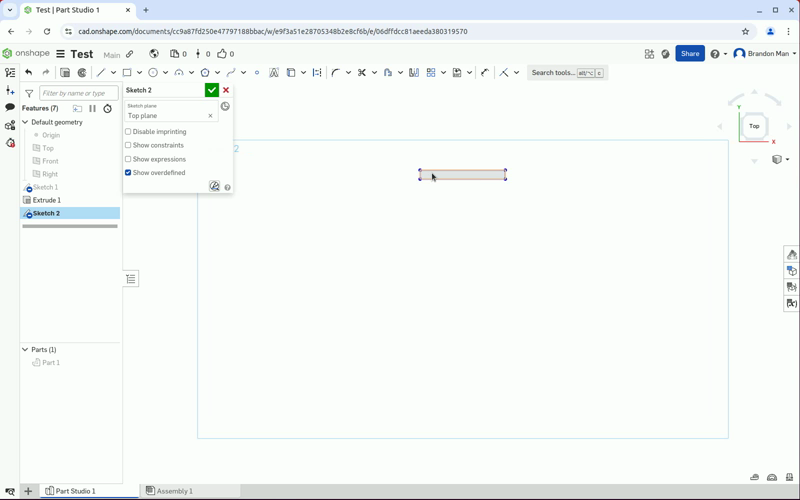
scroll(6)
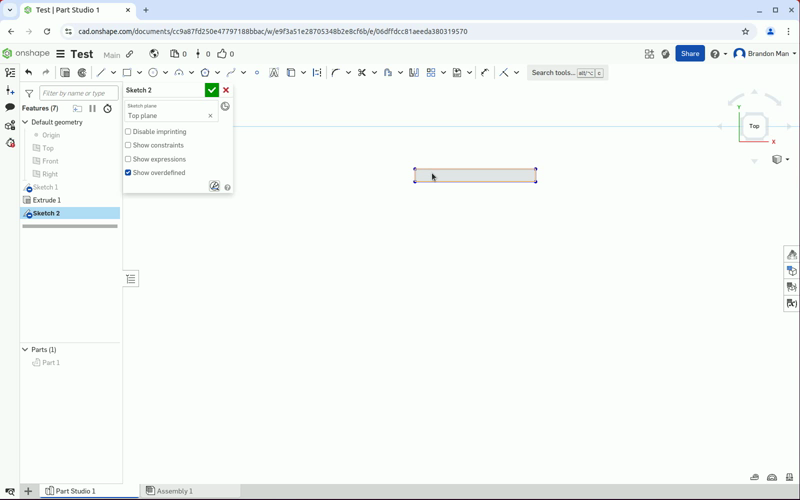
scroll(6)
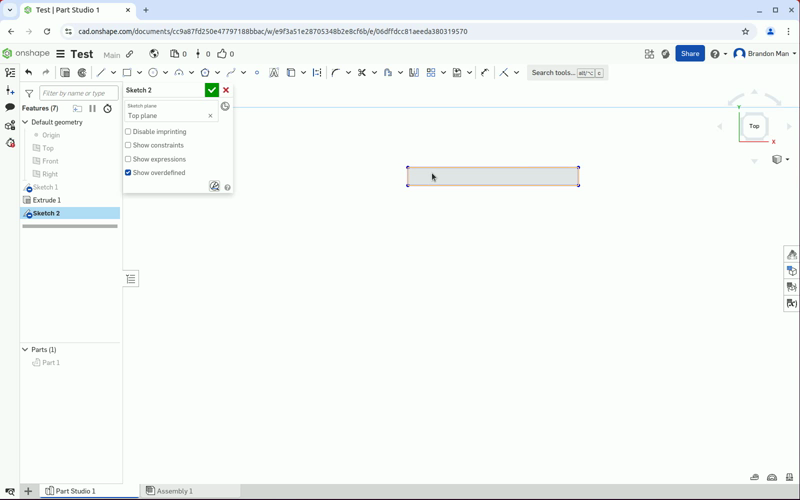
scroll(6)
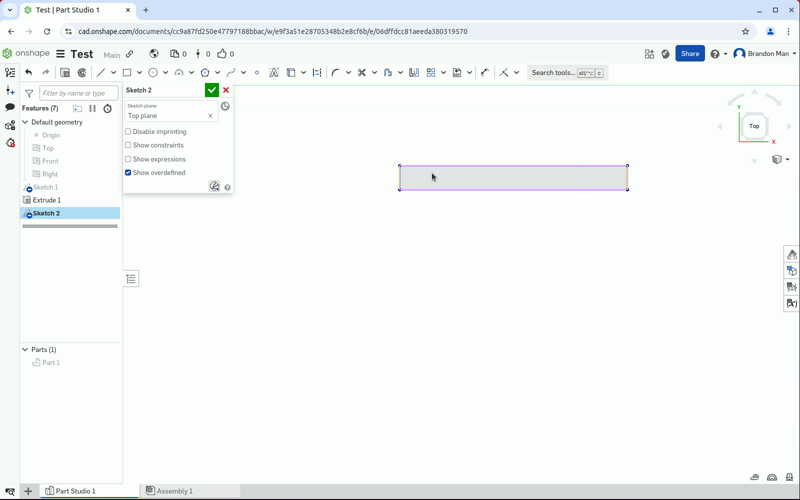
scroll(6)
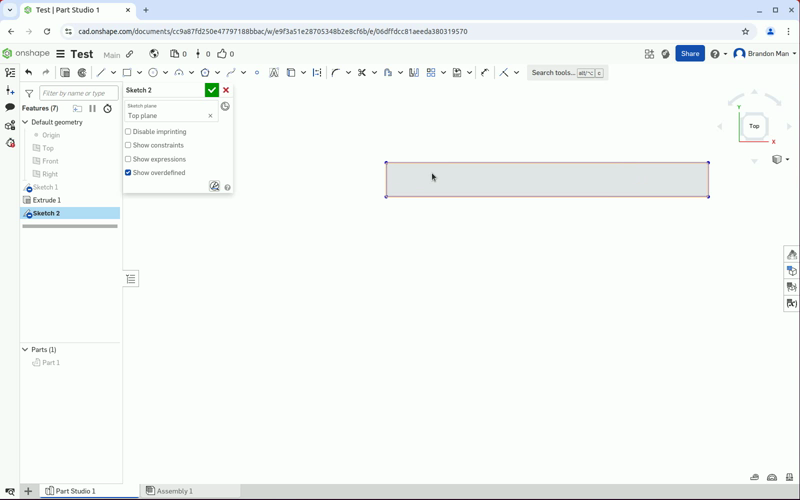
scroll(6)
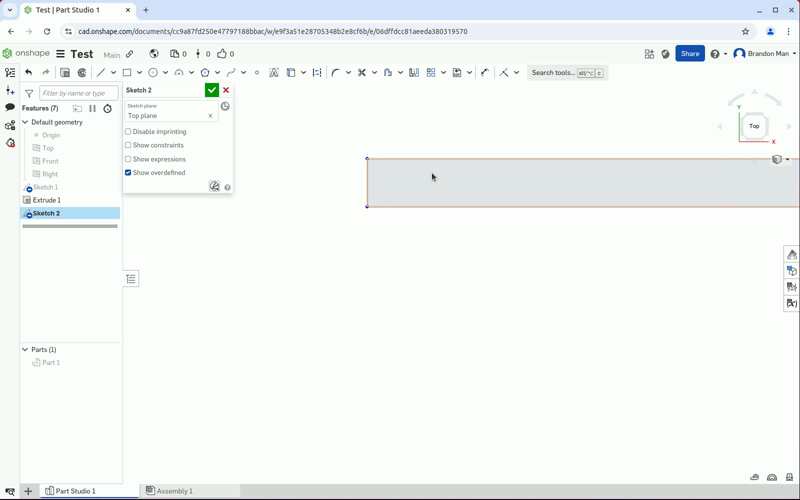
scroll(6)
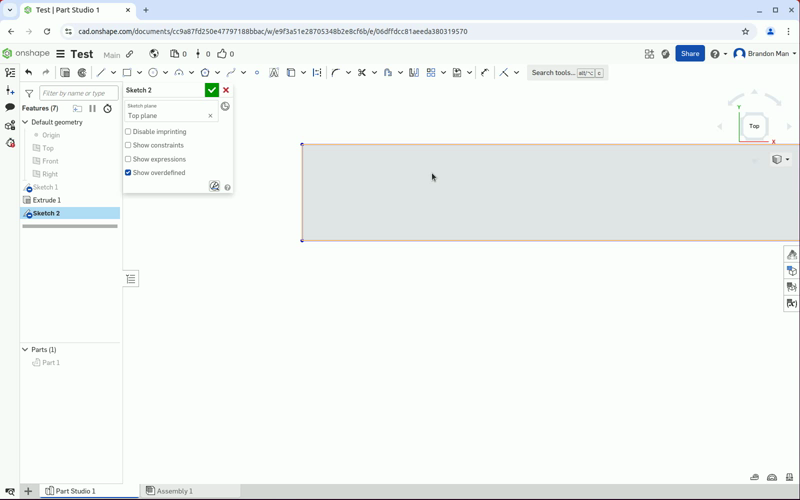
click(432, 172)
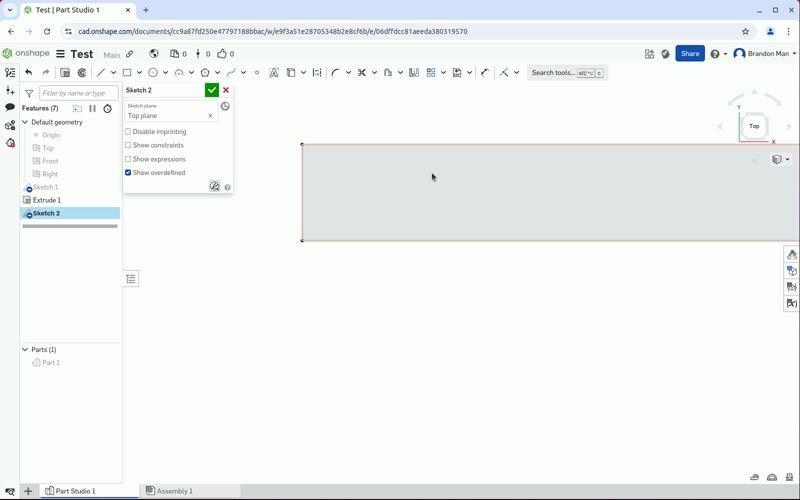
scroll(-6)
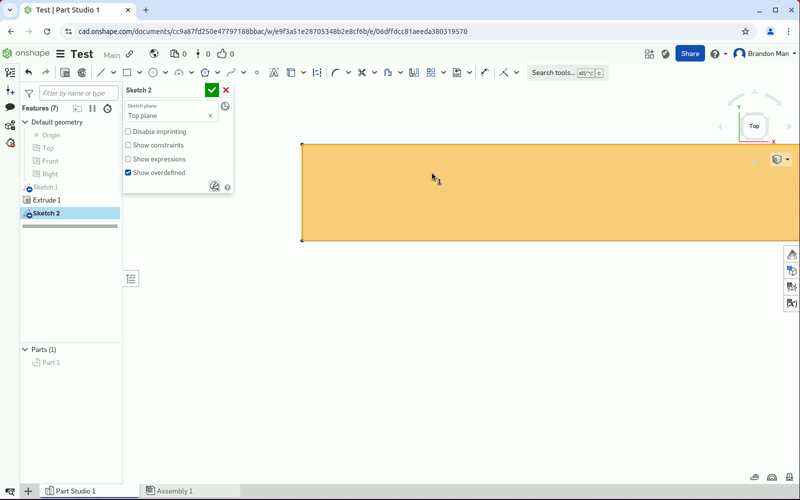
scroll(-6)
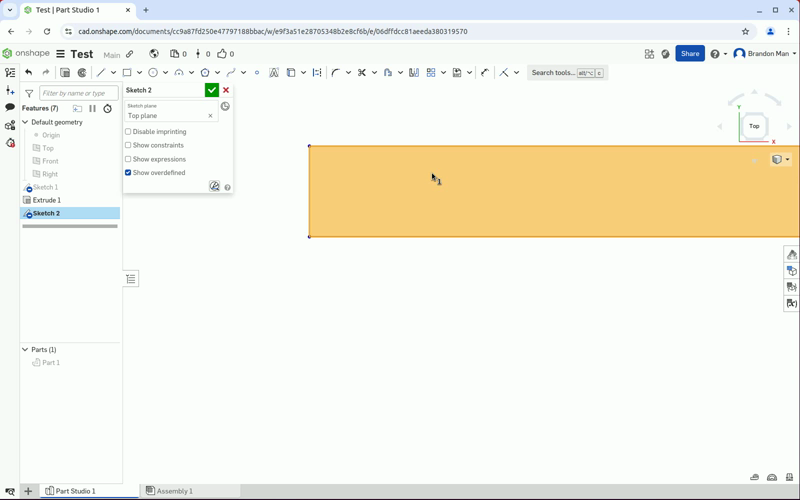
scroll(-6)
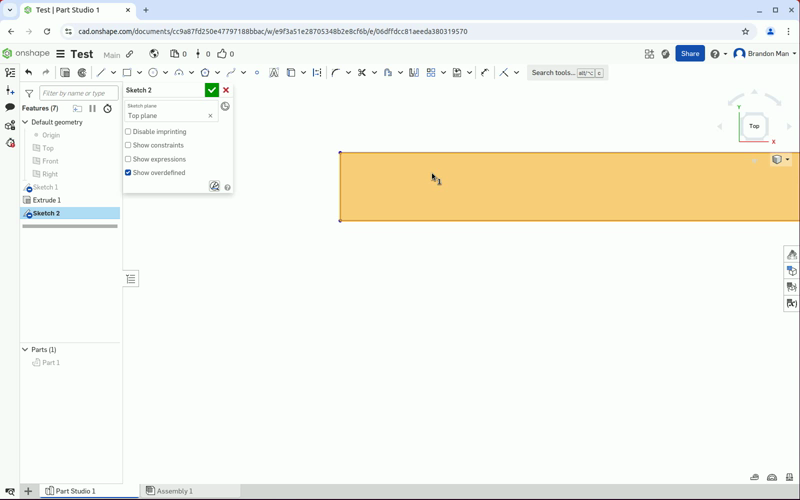
scroll(-6)
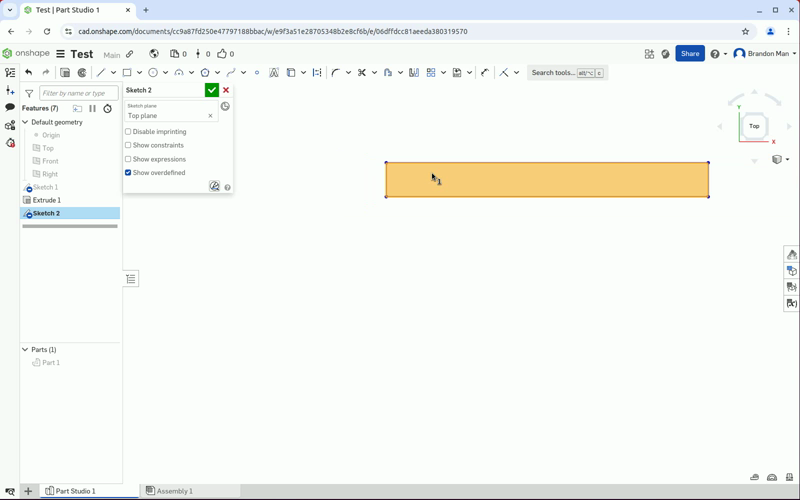
scroll(-6)
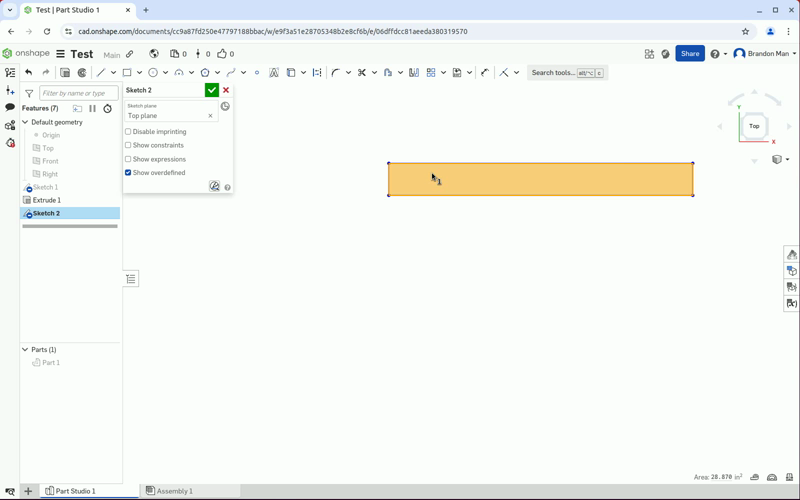
scroll(-6)
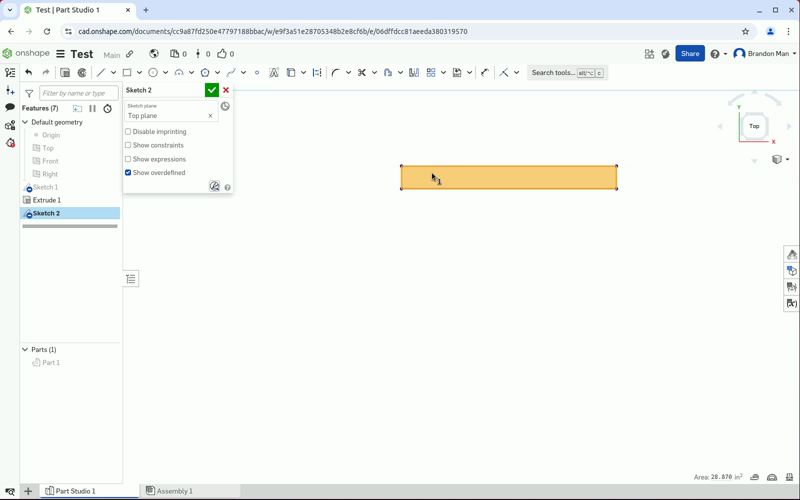
scroll(-6)
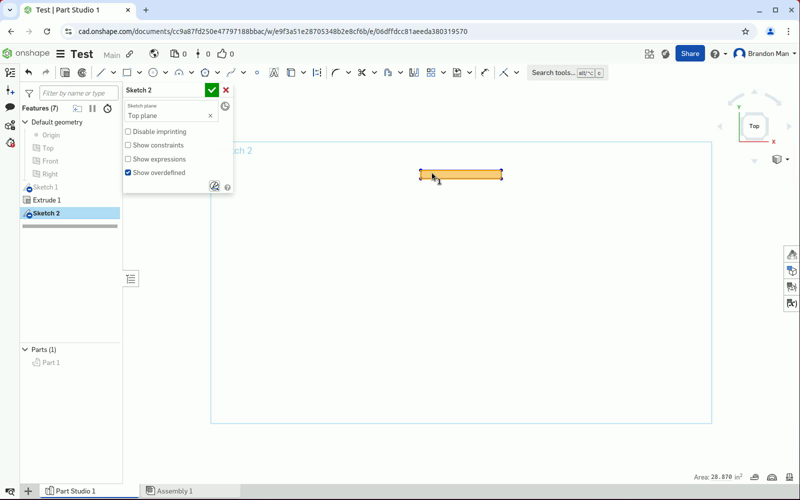
mouse_move(73, 352)
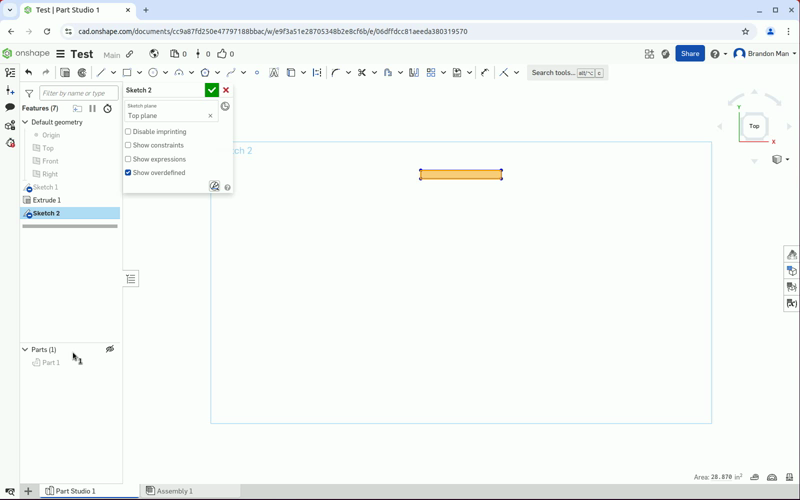
key(shift+y)
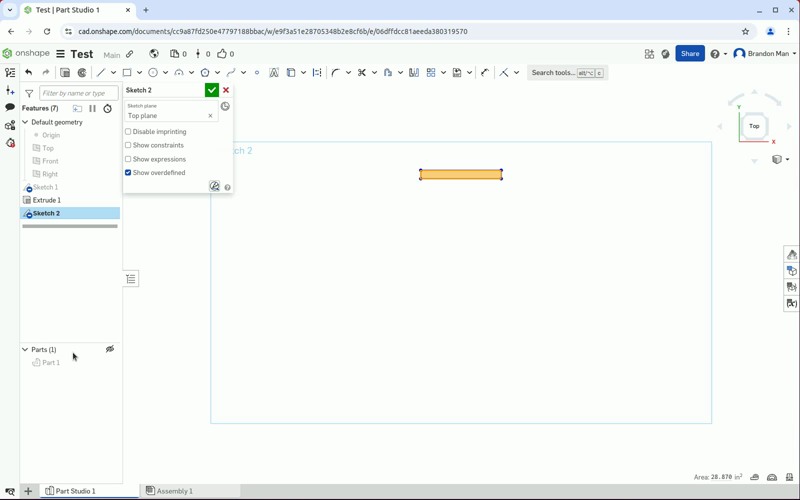
key(shift+e)
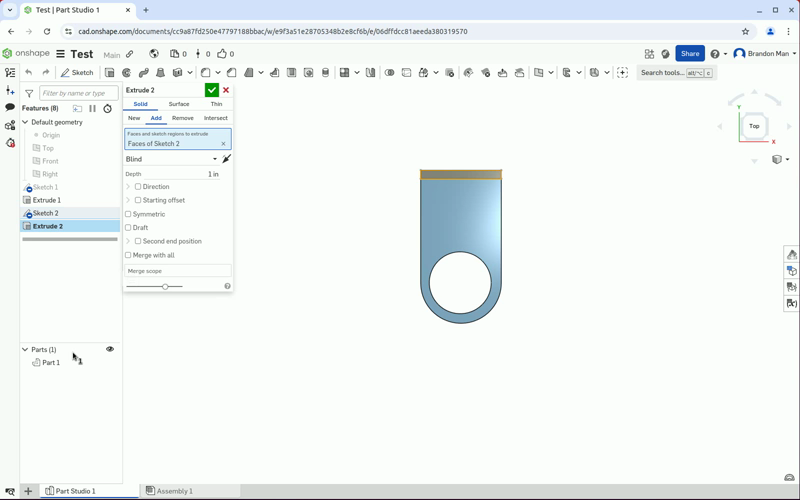
mouse_move(143, 106)
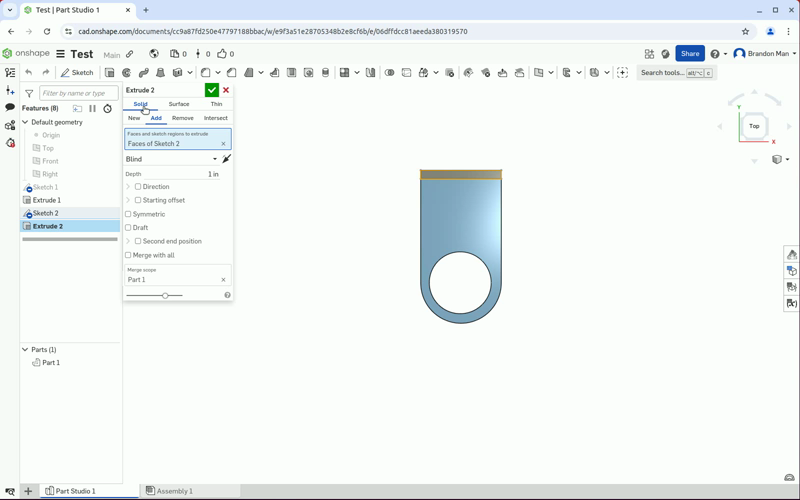
click(143, 106)
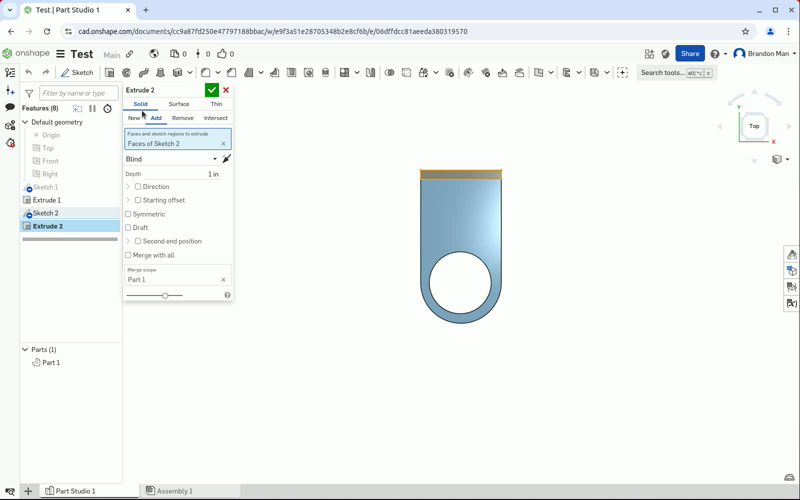
mouse_move(137, 120)
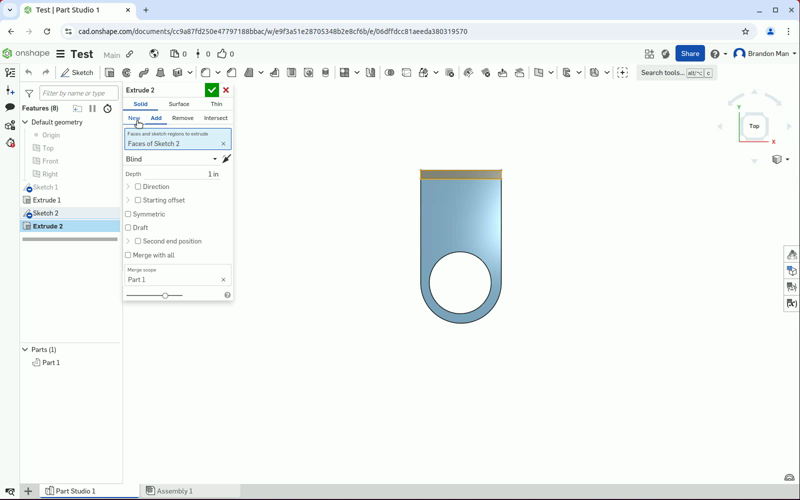
click(137, 120)
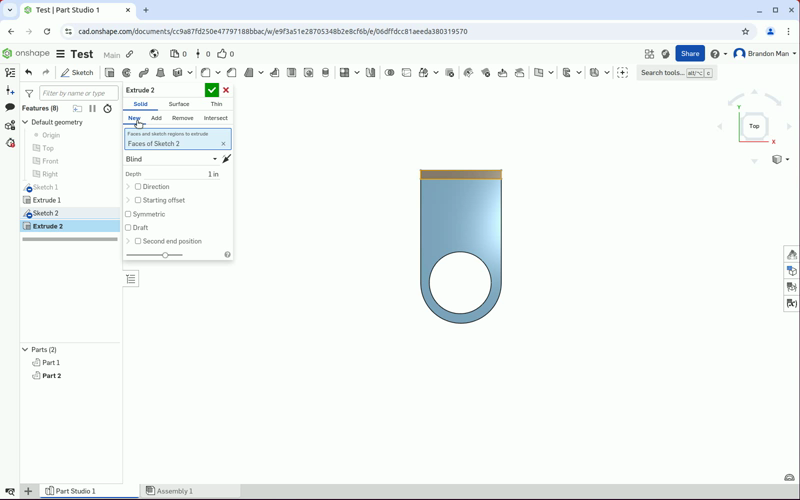
key(tab, 4)
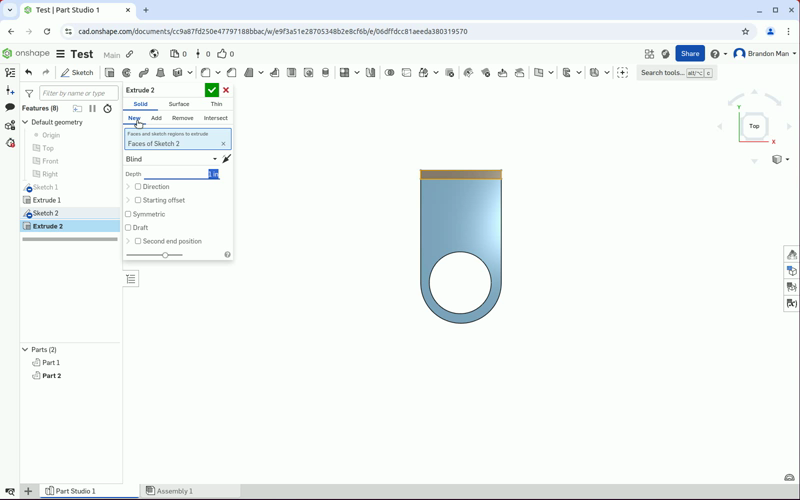
text(10.592)
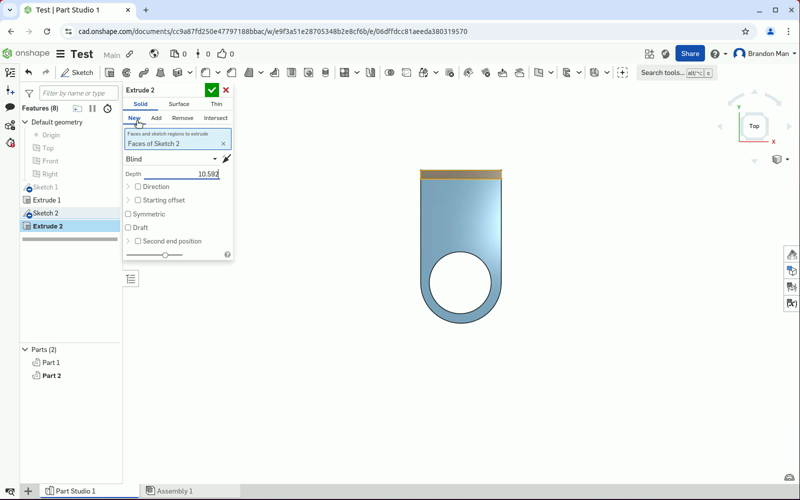
key(tab, 3)
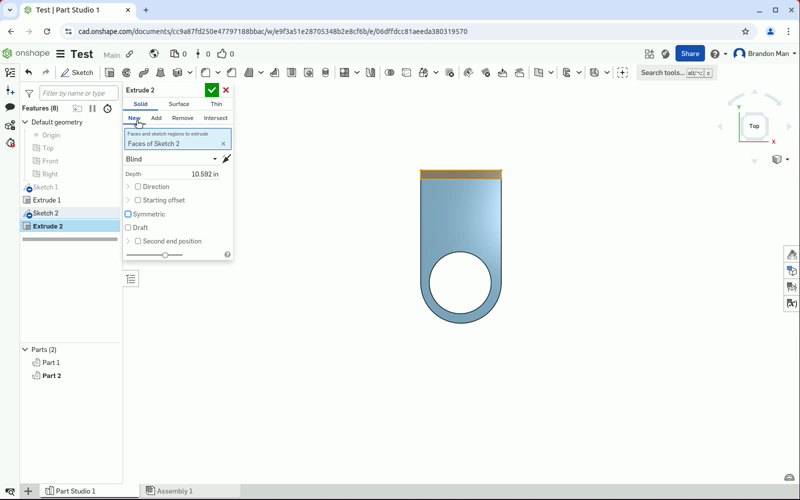
key(space)
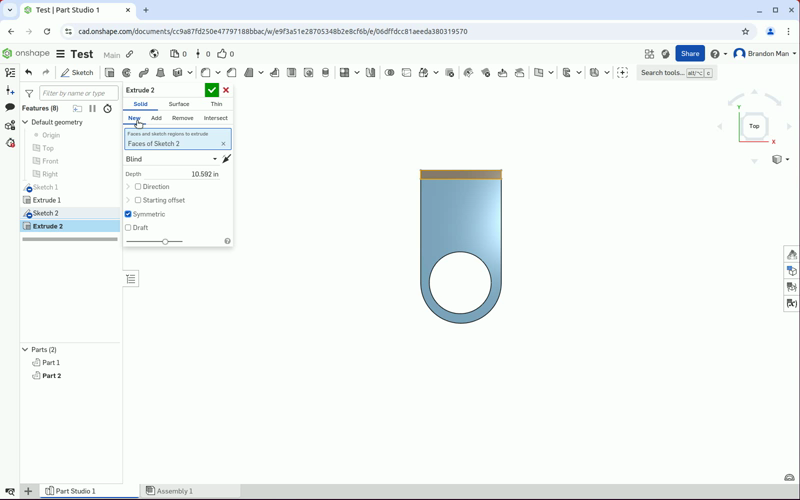
key(enter)
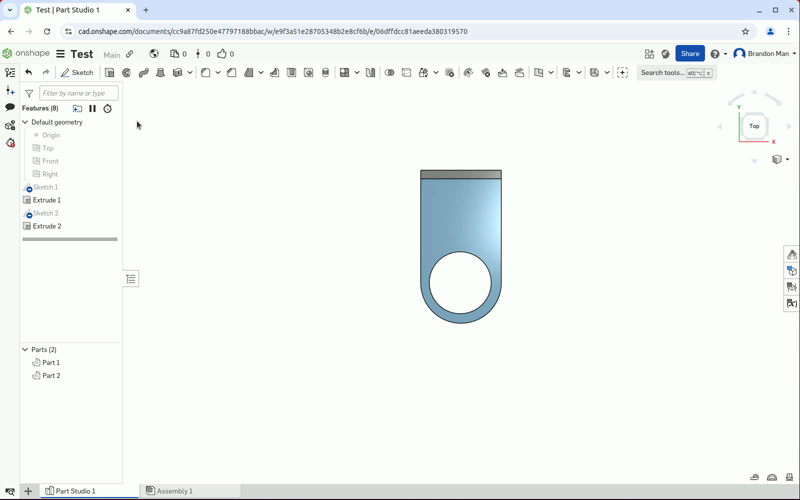
key(shift+h)
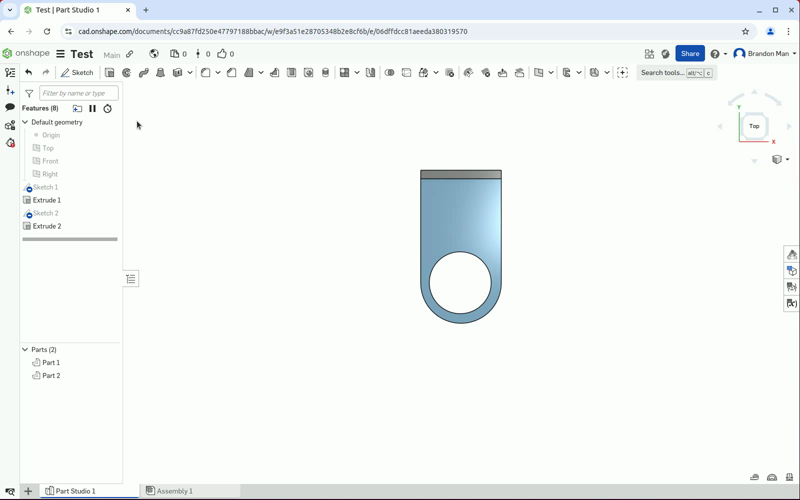
key(shift+h)
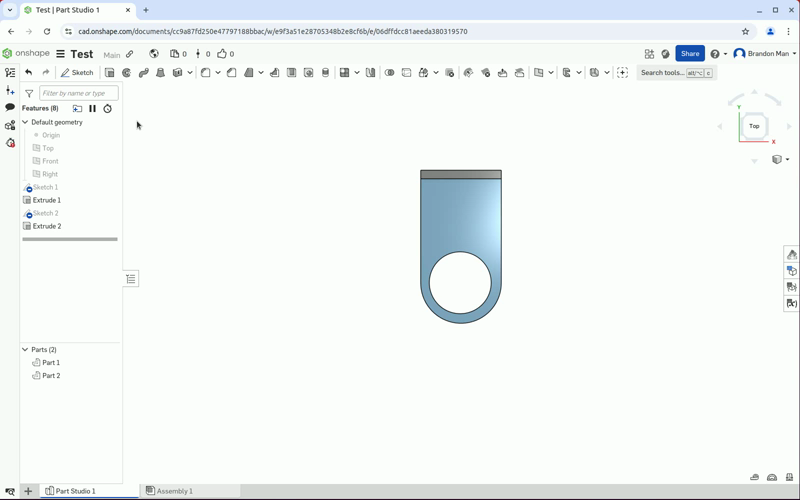
mouse_move(73, 189)
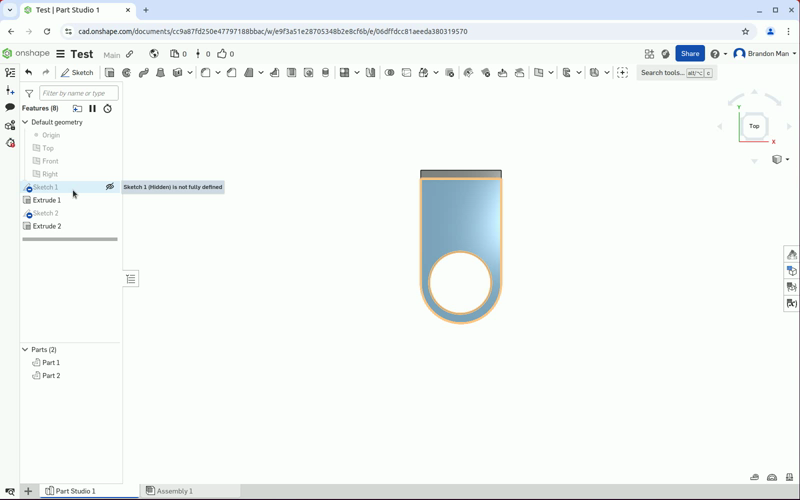
click(73, 189)
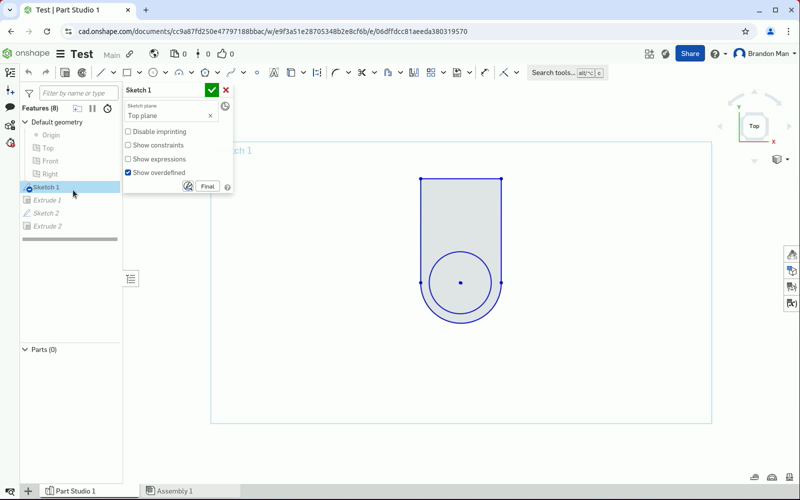
mouse_move(229, 92)
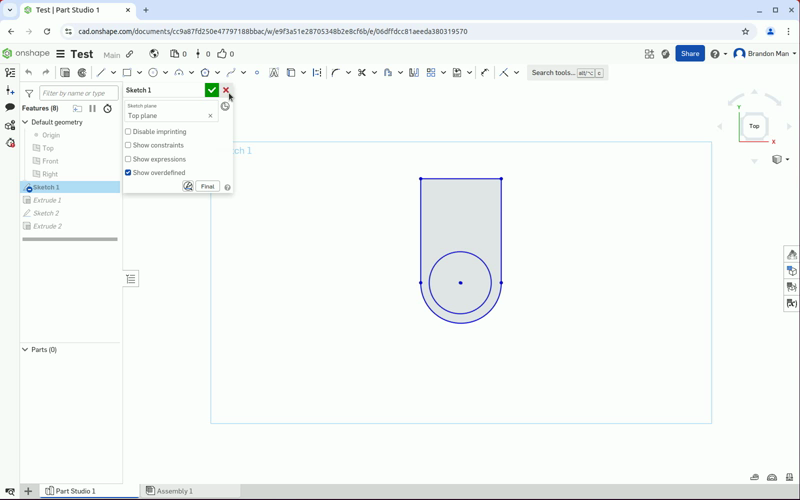
click(229, 92)
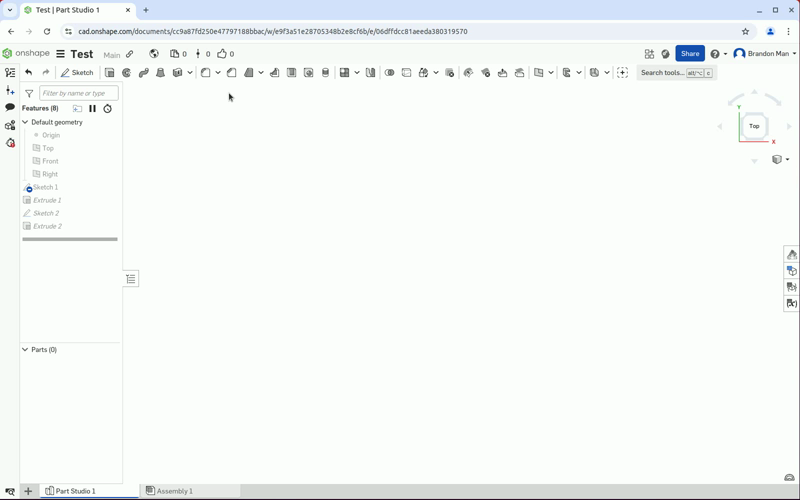
mouse_move(73, 352)
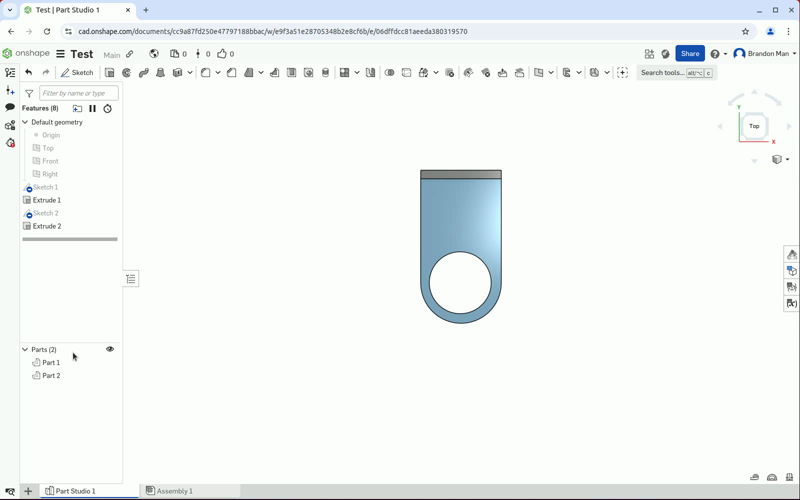
key(y)
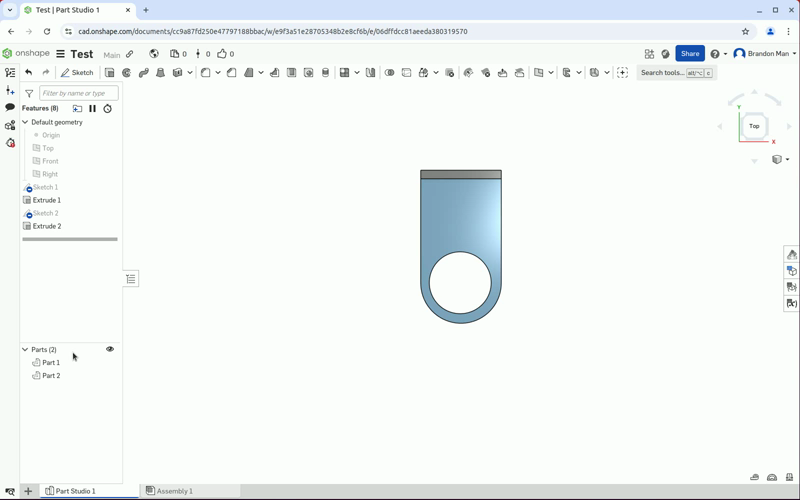
key(shift+p)
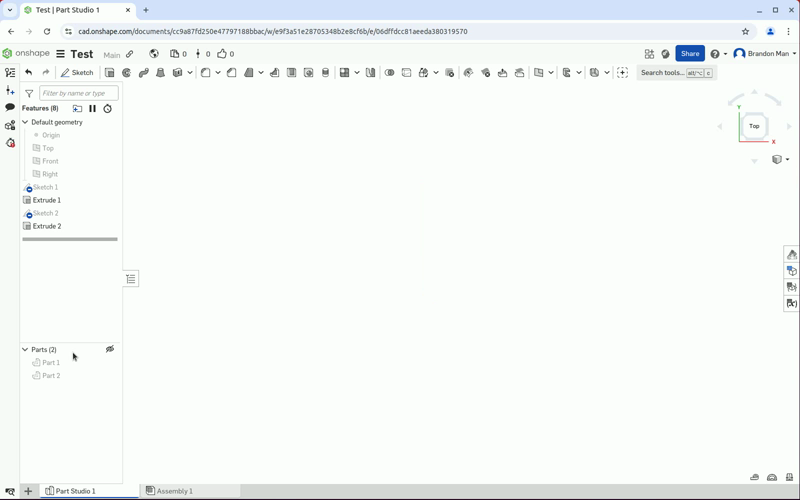
key(space)
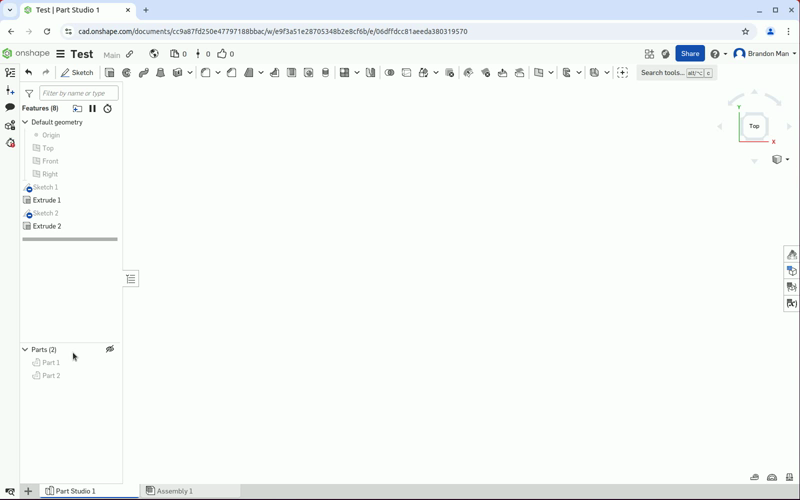
key_down(shift)
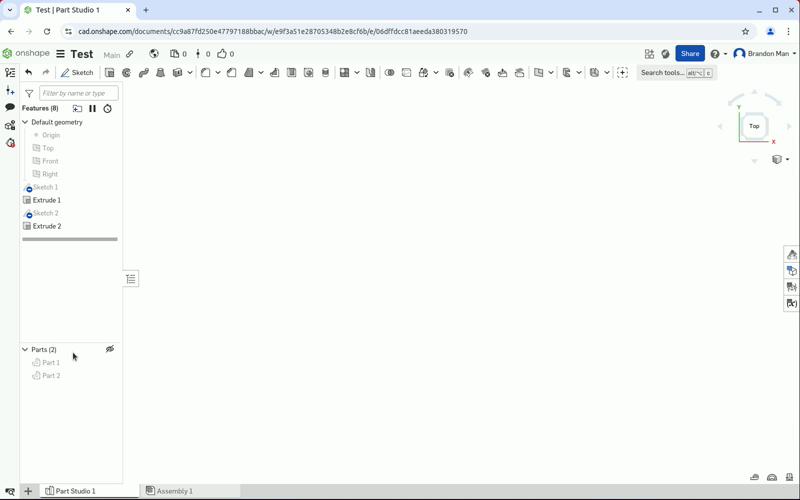
key(up)
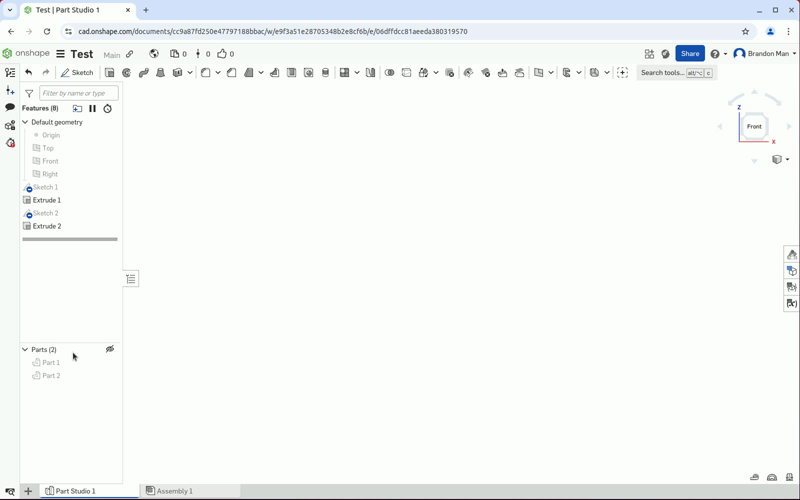
key_up(shift)
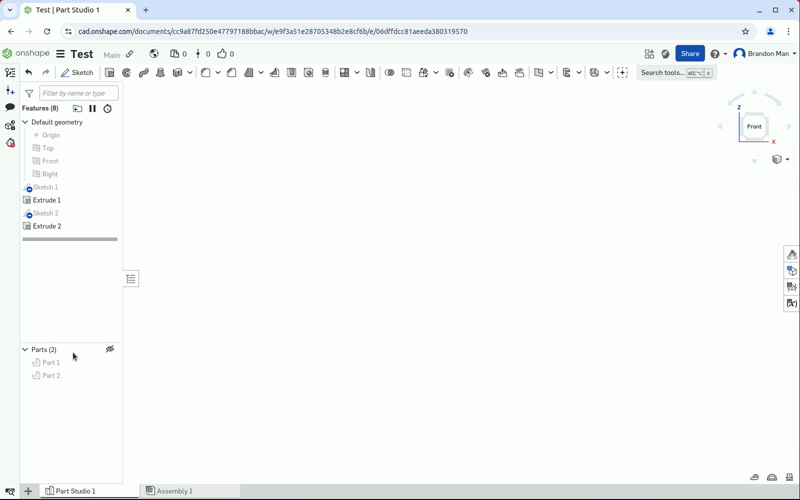
mouse_move(73, 352)
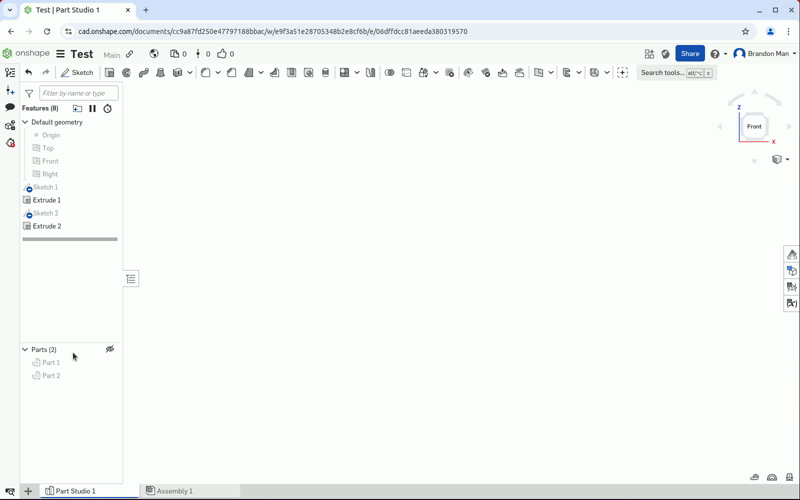
key(shift+y)
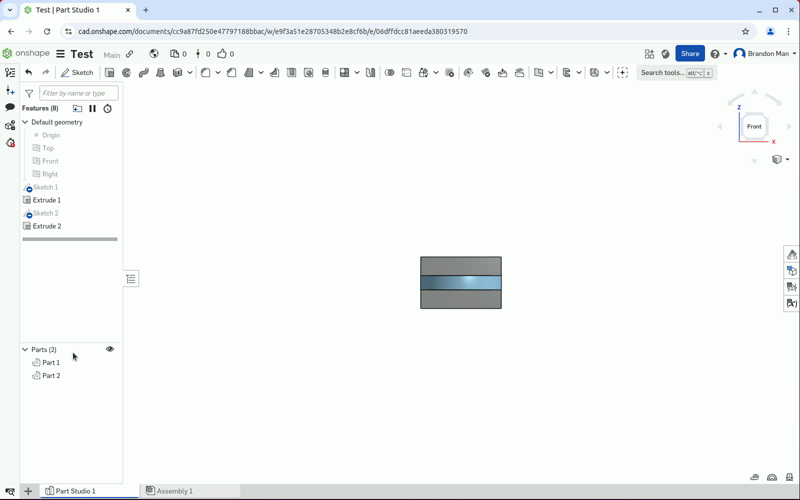
mouse_move(541, 75)
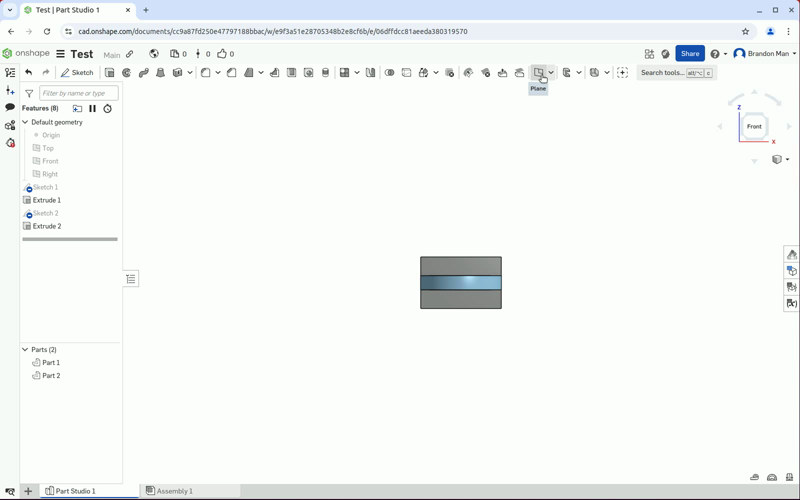
click(541, 75)
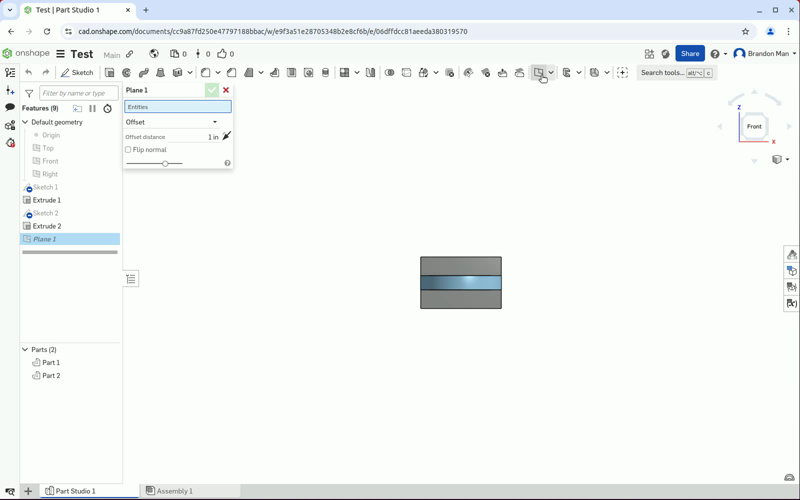
mouse_move(73, 163)
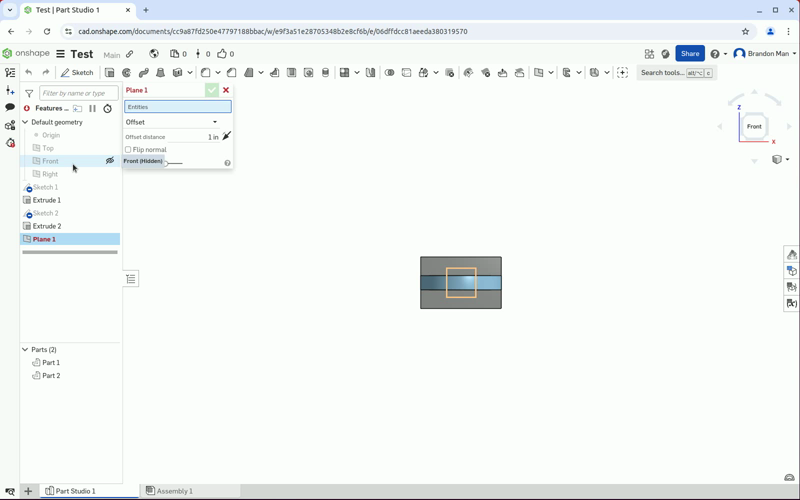
click(73, 163)
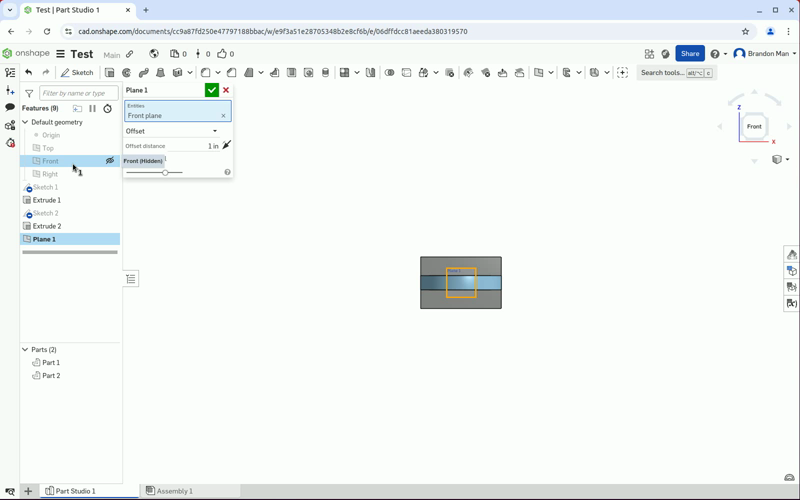
key(tab, 2)
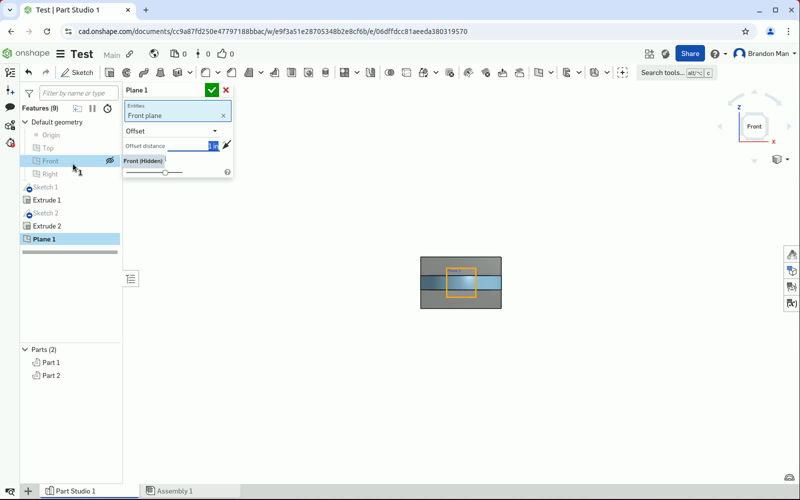
text(21.414)
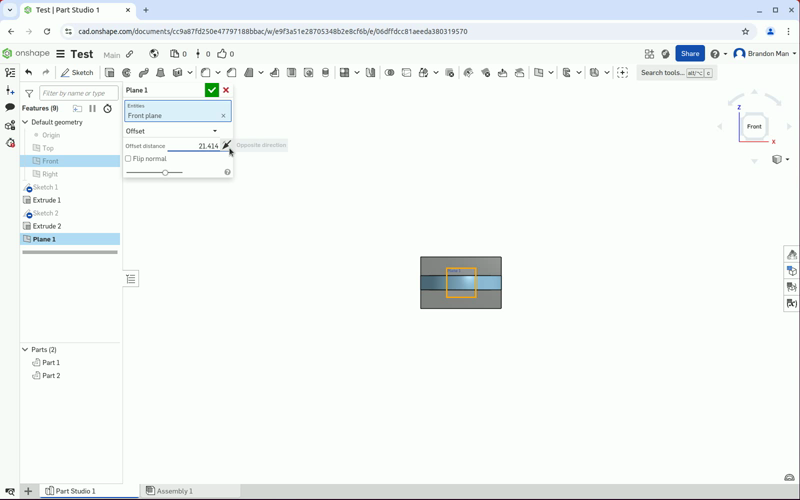
mouse_move(229, 147)
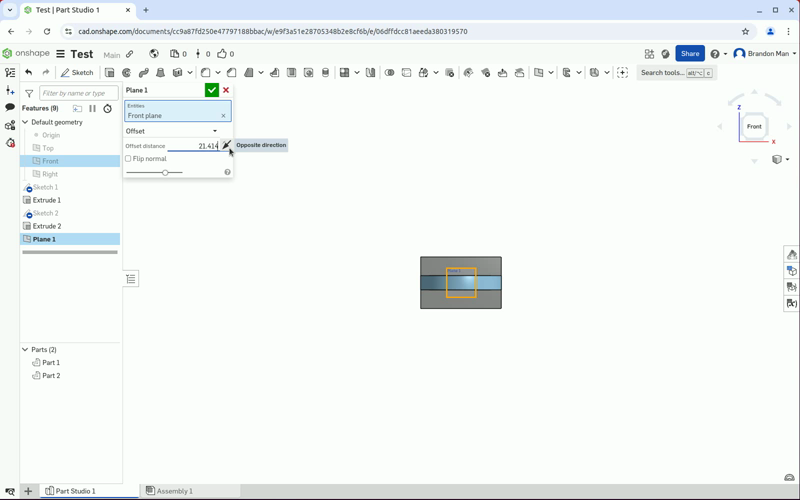
click(229, 147)
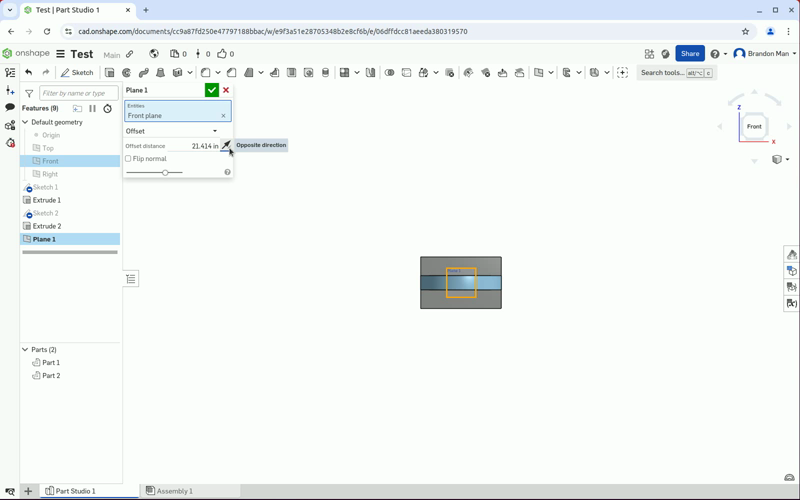
key(enter, 2)
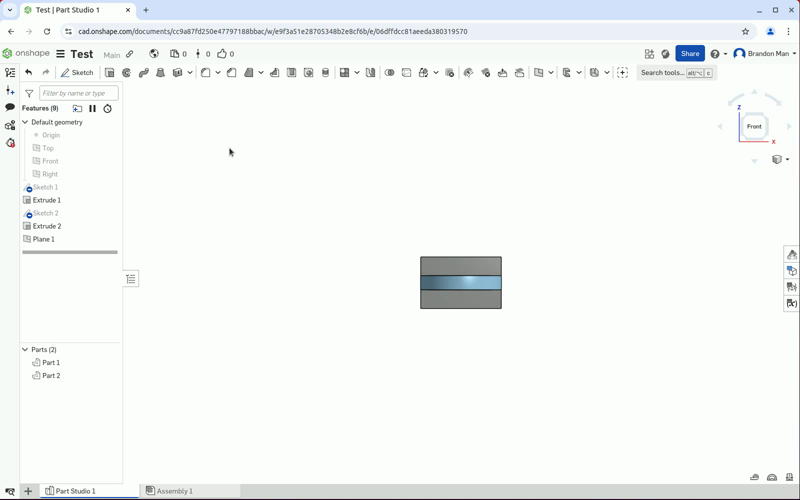
key(shift+s)
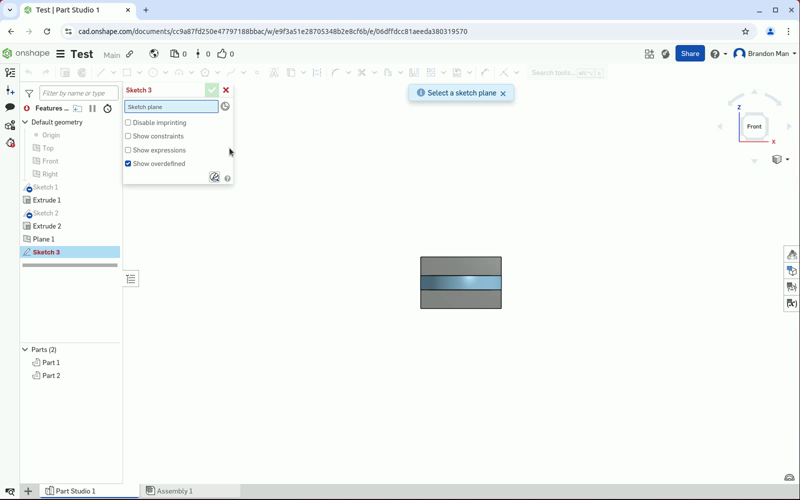
mouse_move(73, 241)
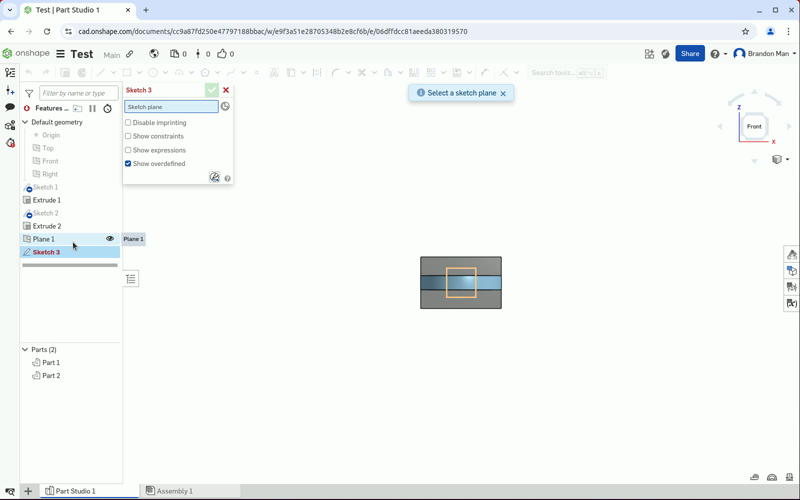
click(73, 241)
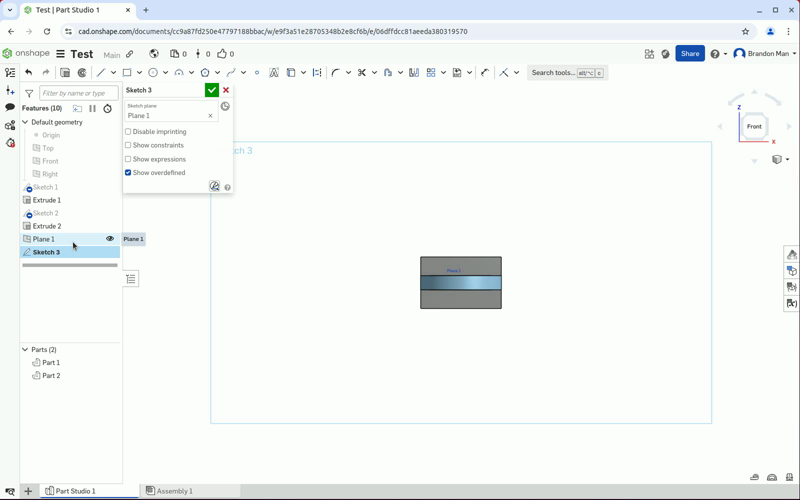
mouse_move(73, 352)
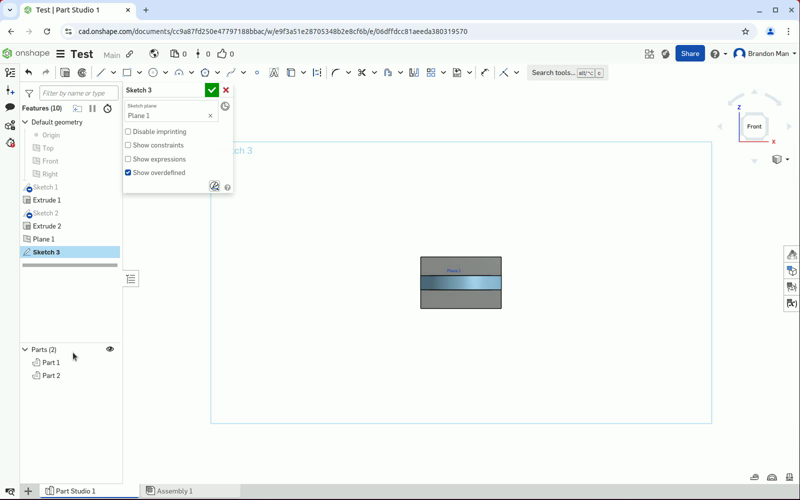
key(y)
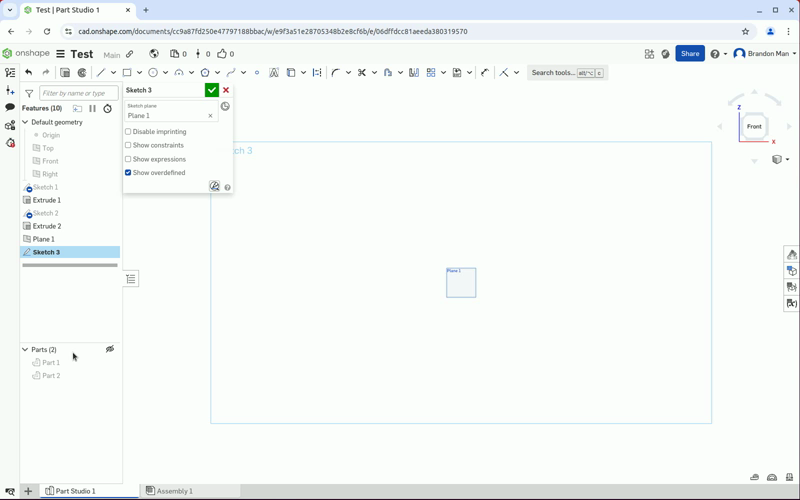
key(c)
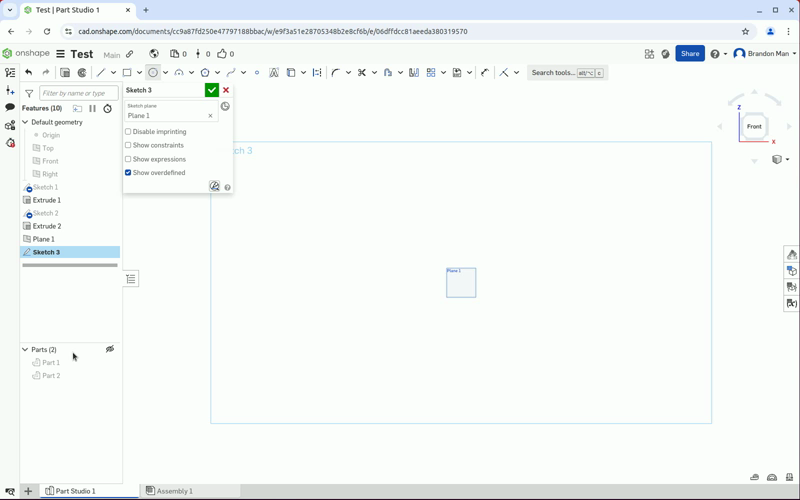
key_down(shift)
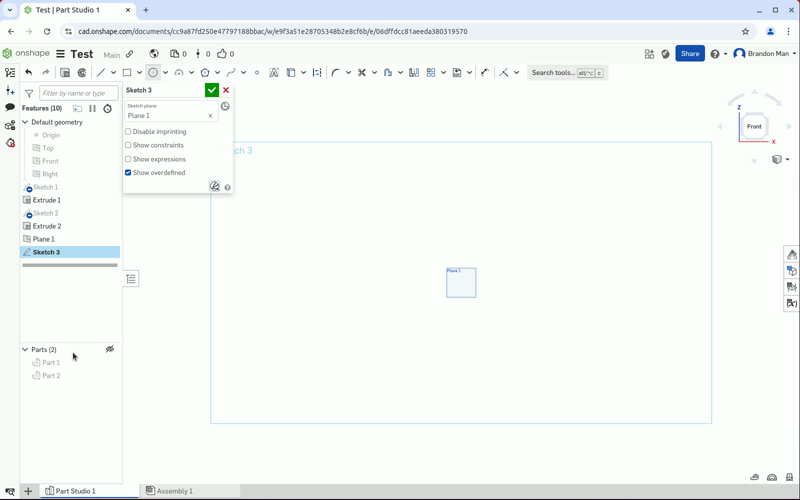
mouse_move(461, 266)
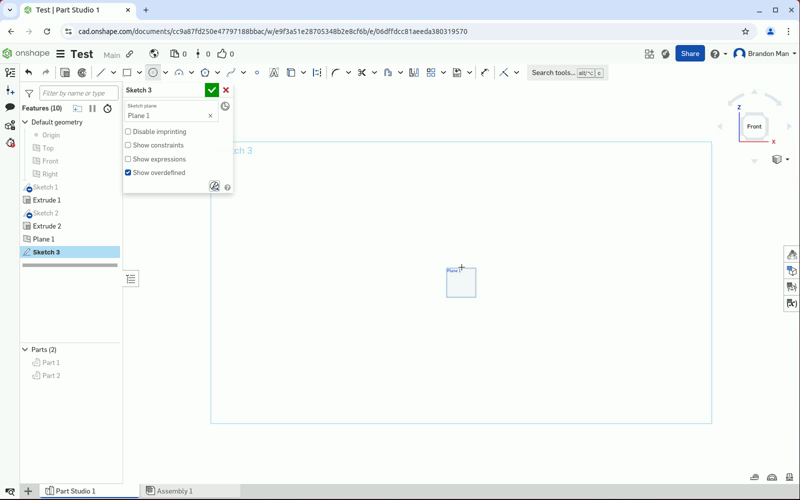
click(461, 266)
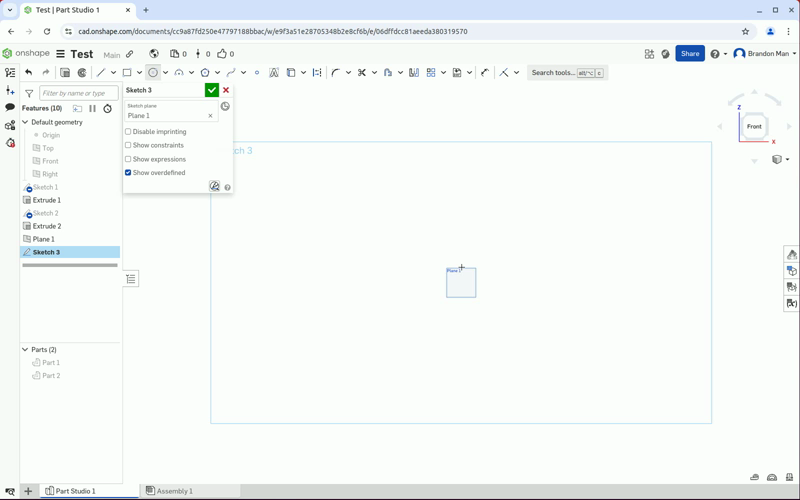
key_up(shift)
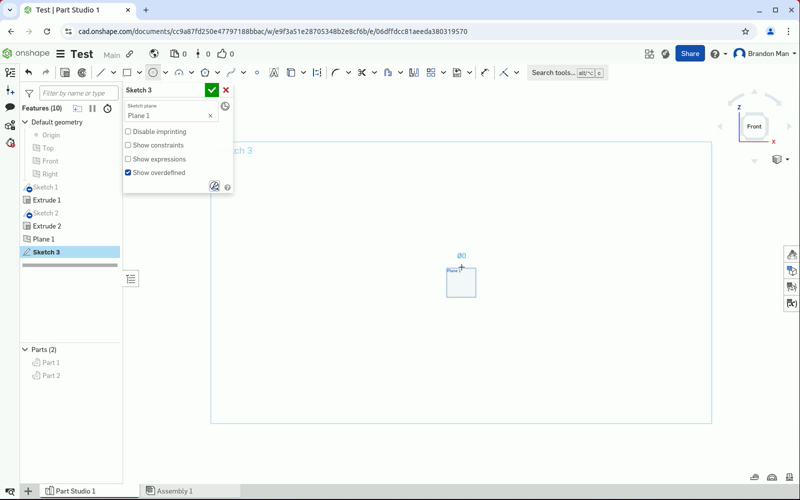
mouse_move(466, 266)
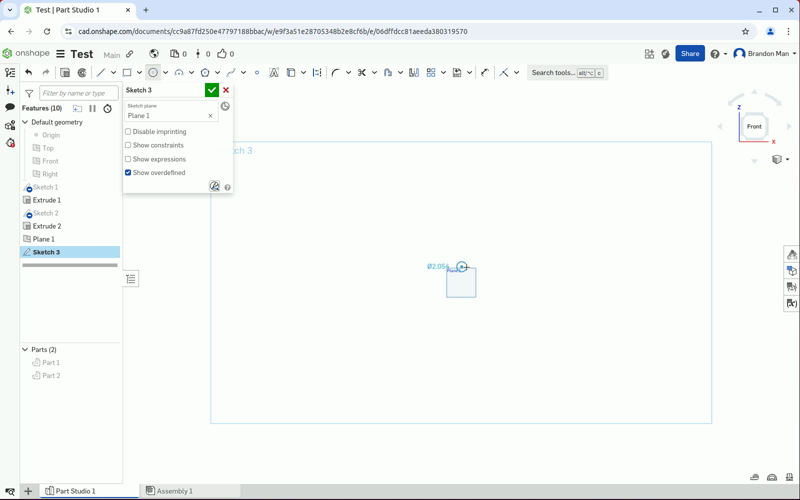
click(466, 266)
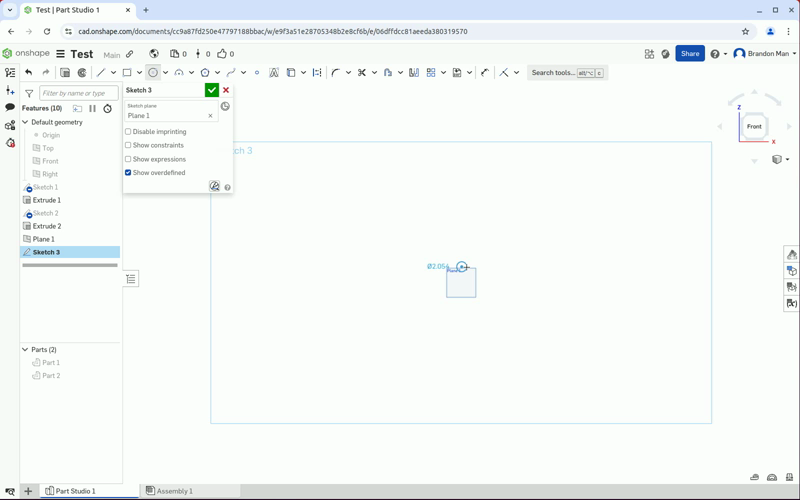
key(esc)
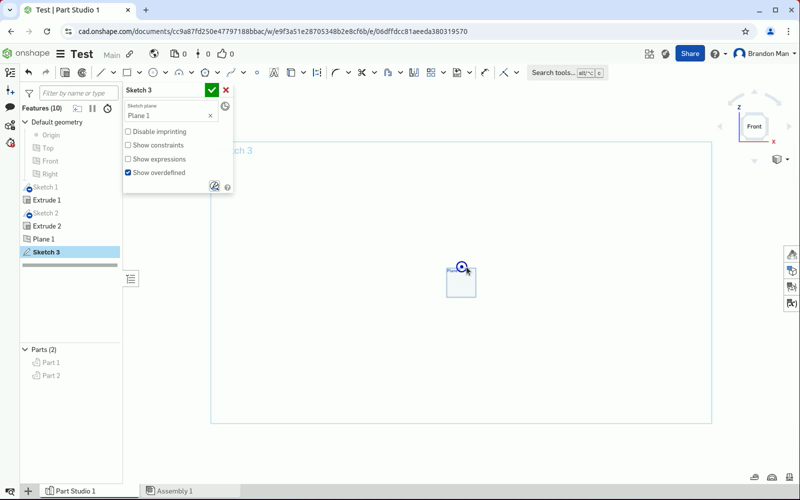
mouse_move(464, 269)
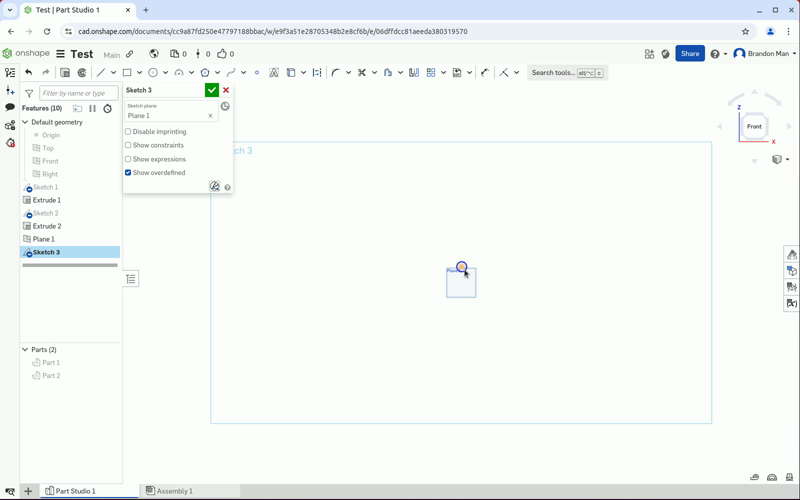
scroll(6)
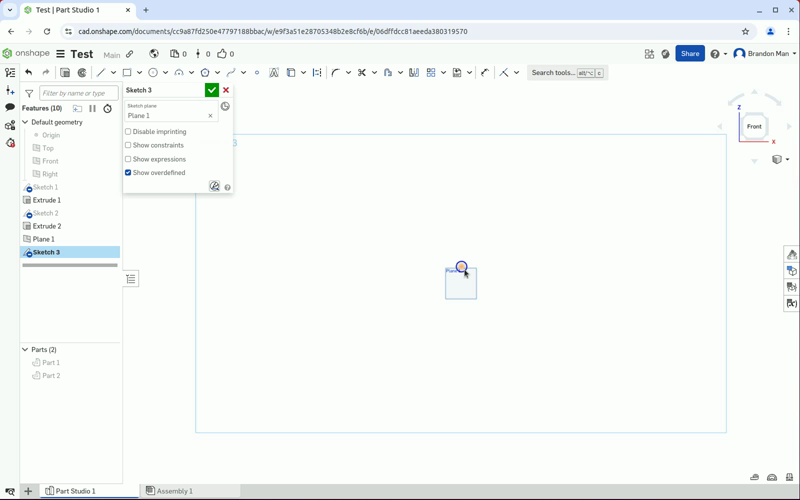
scroll(6)
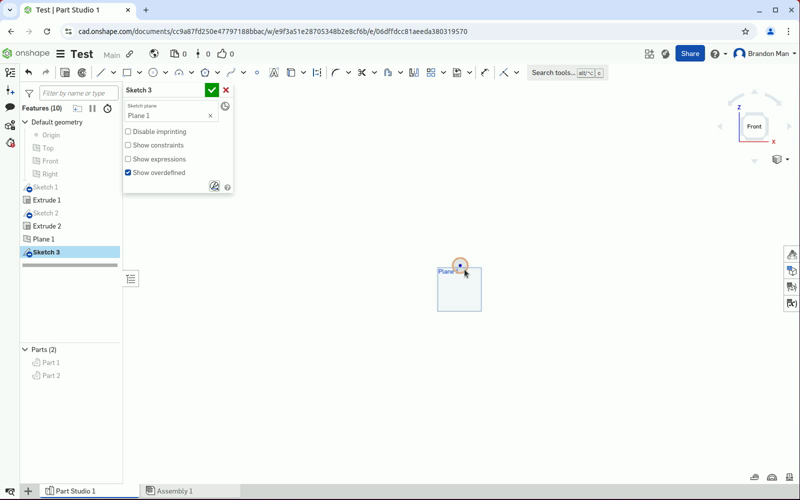
scroll(6)
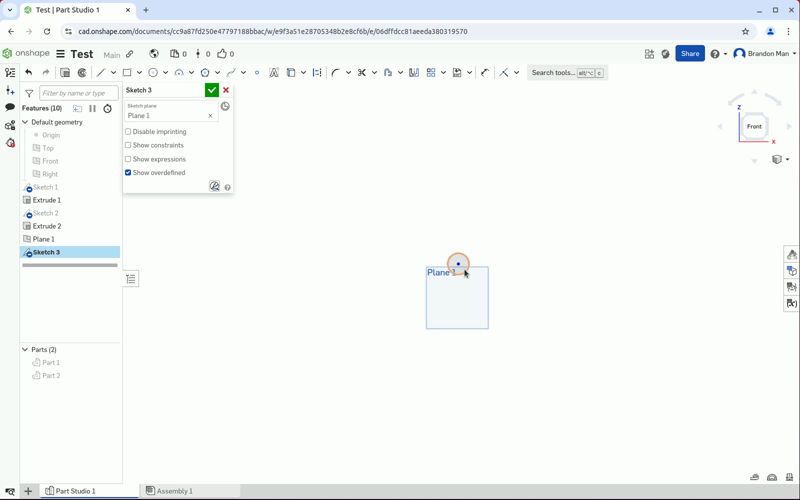
scroll(6)
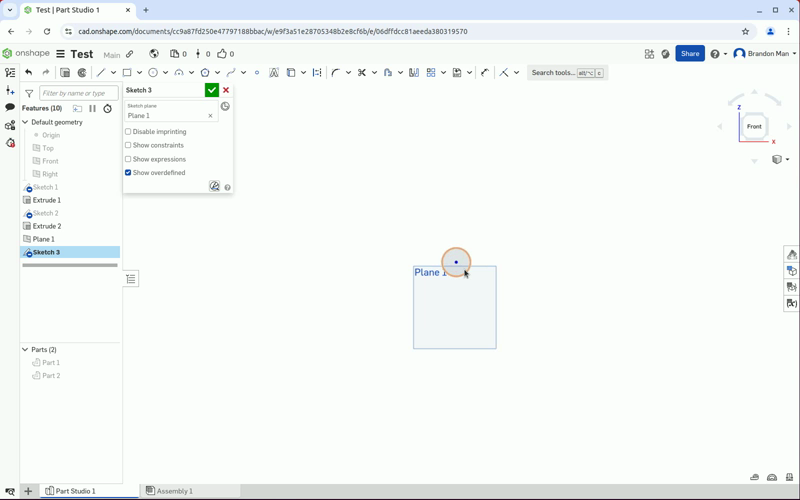
scroll(6)
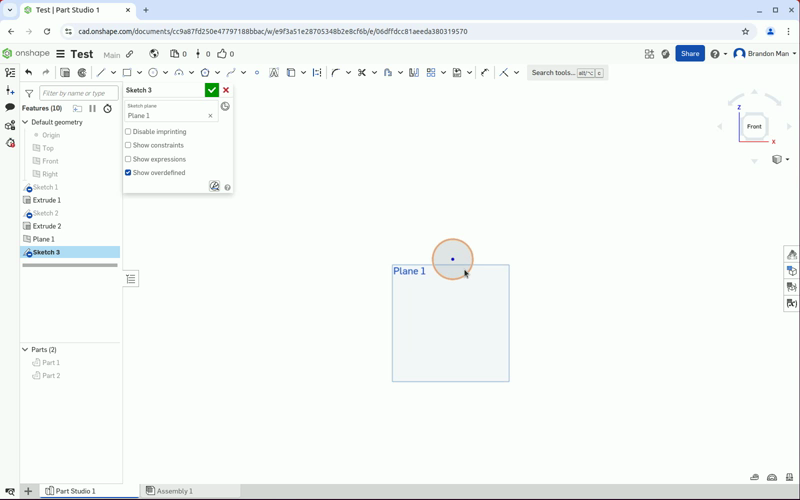
scroll(6)
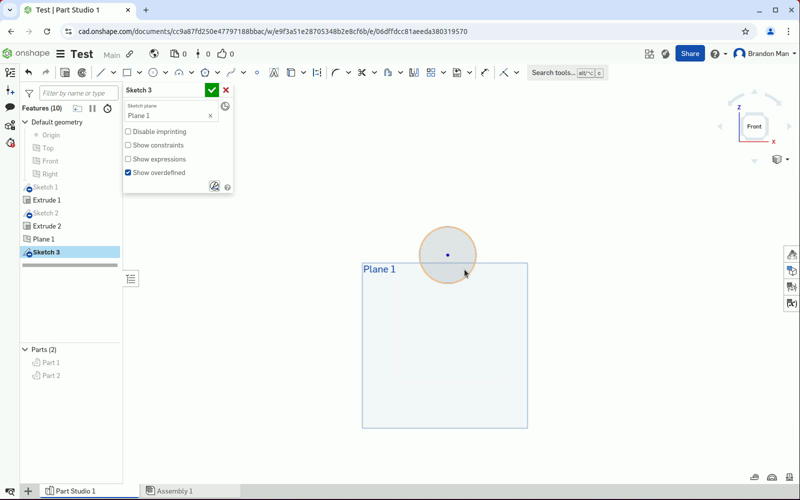
scroll(6)
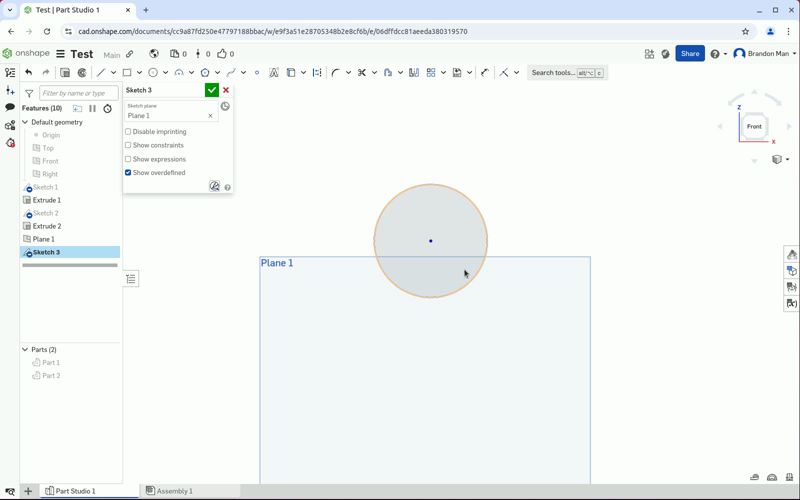
click(464, 269)
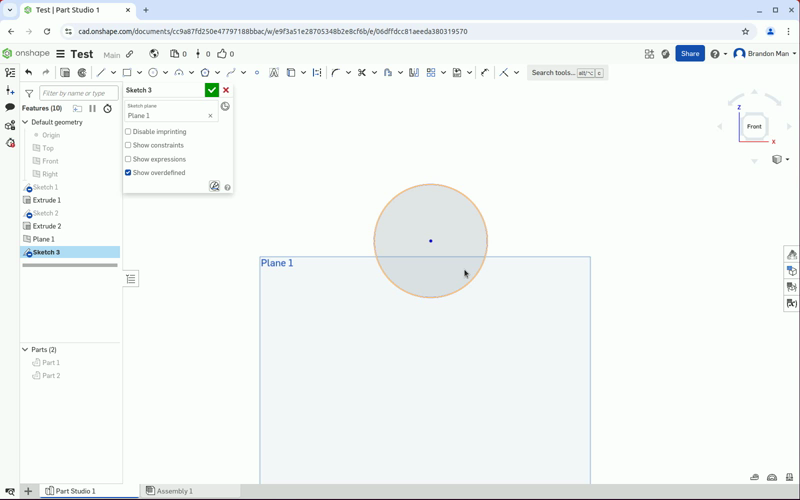
scroll(-6)
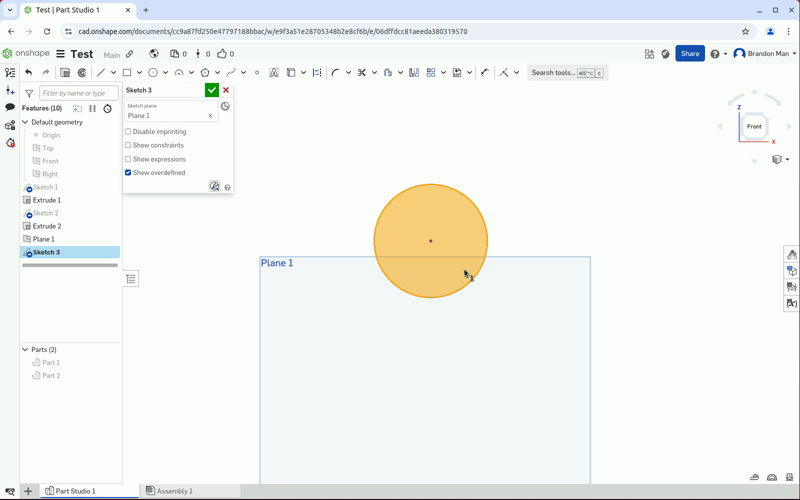
scroll(-6)
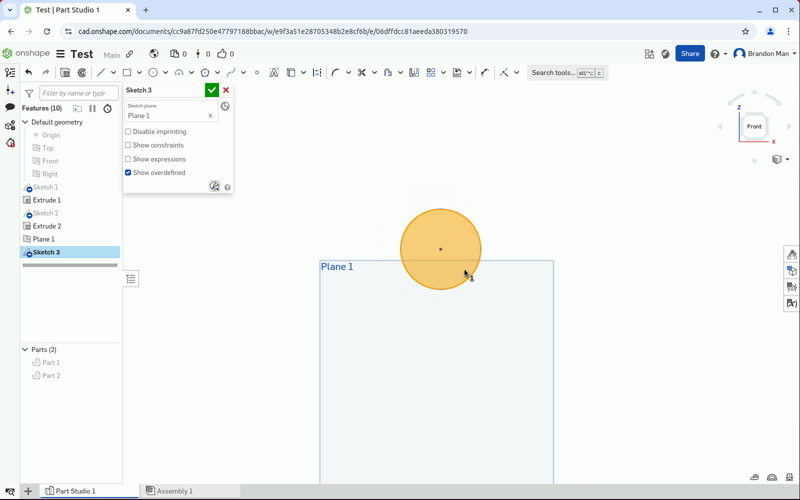
scroll(-6)
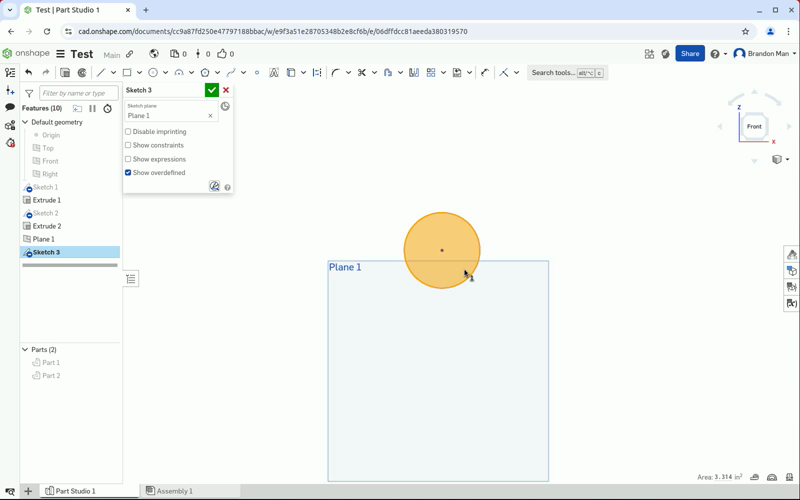
scroll(-6)
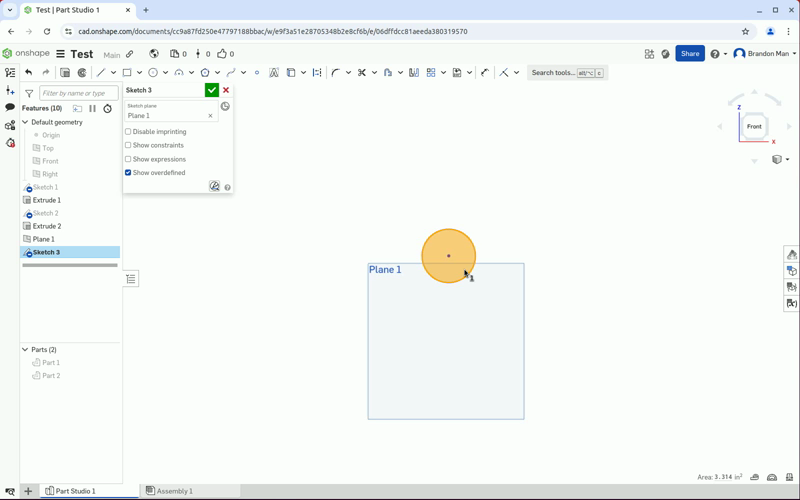
scroll(-6)
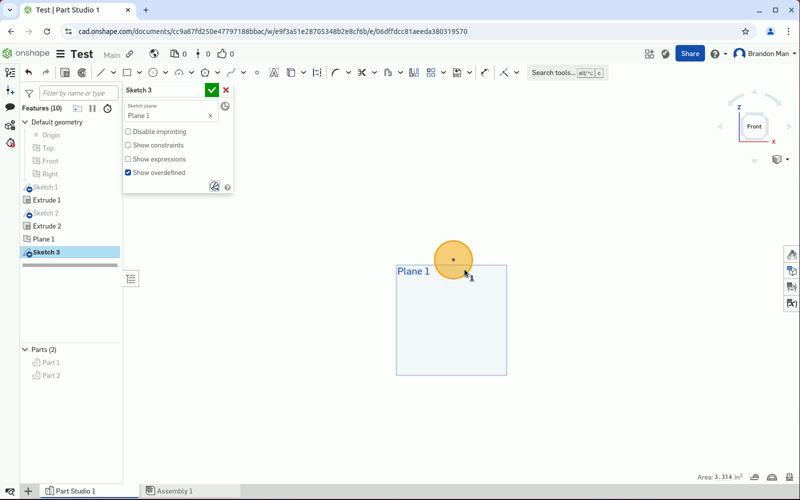
scroll(-6)
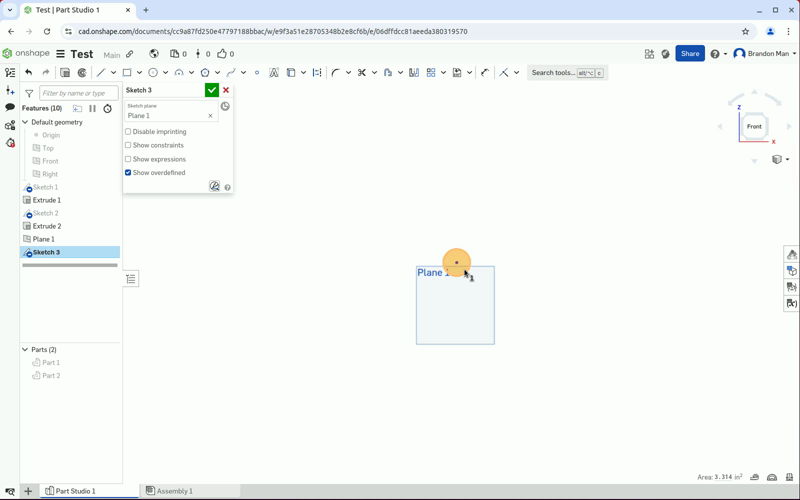
scroll(-6)
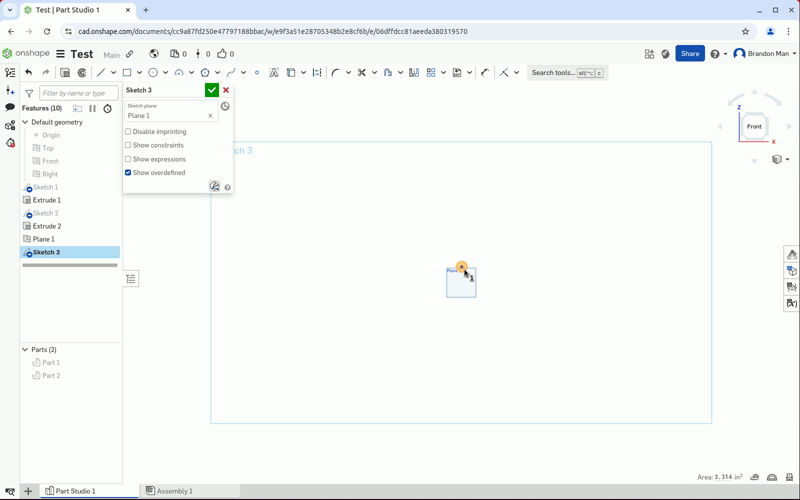
mouse_move(73, 352)
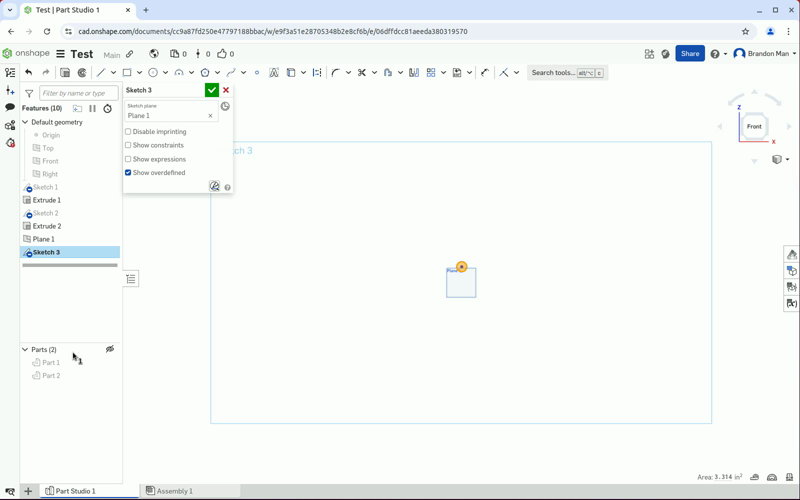
key(shift+y)
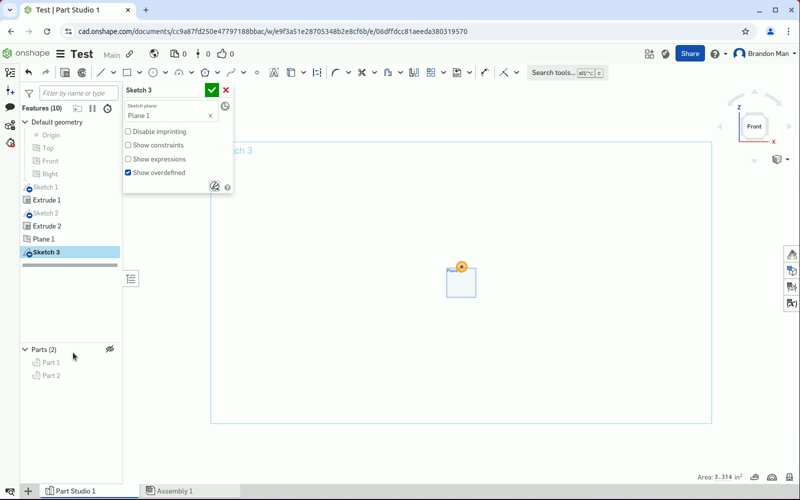
key(shift+e)
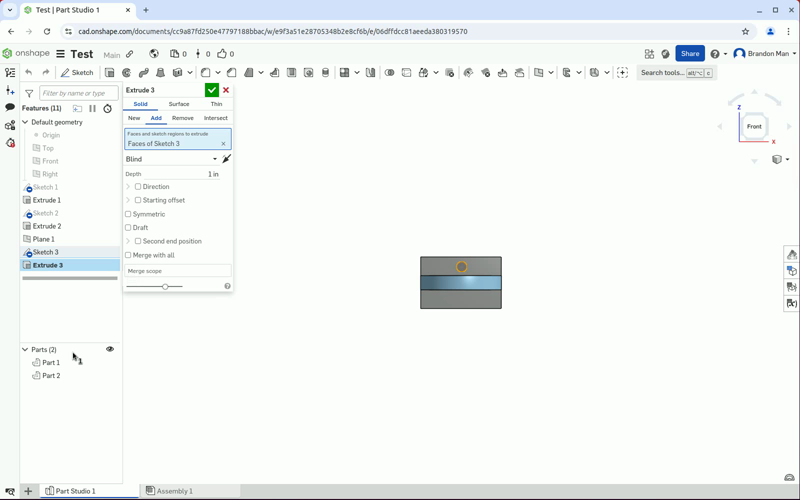
mouse_move(143, 106)
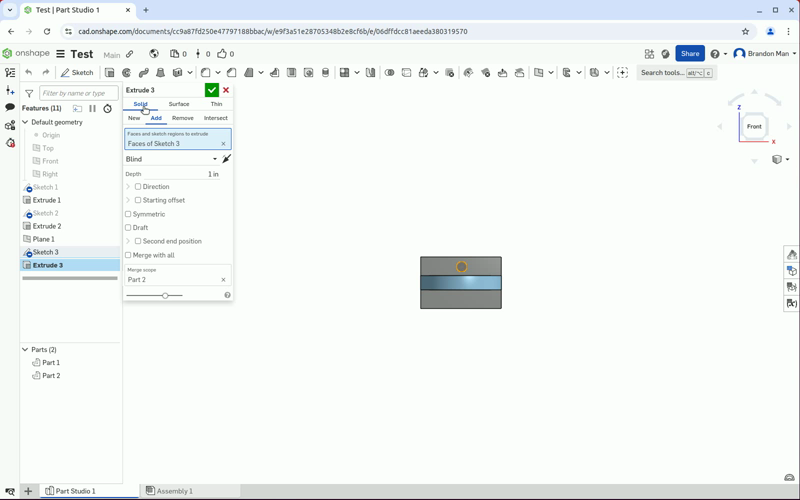
click(143, 106)
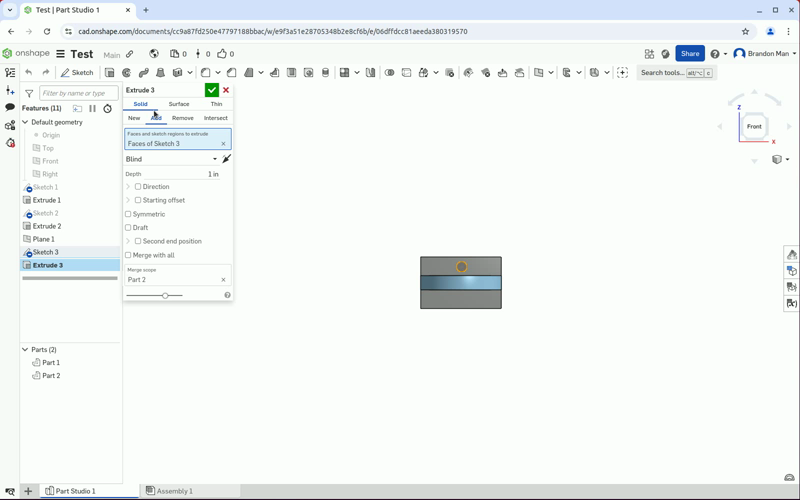
mouse_move(186, 120)
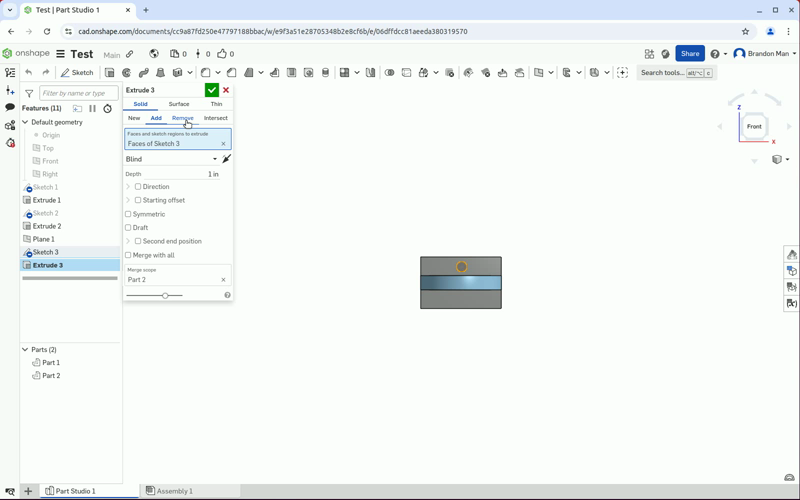
click(186, 120)
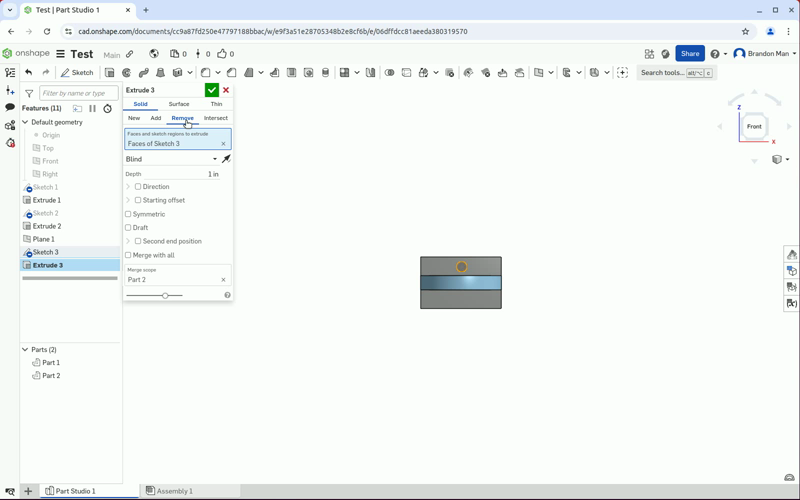
key(tab, 4)
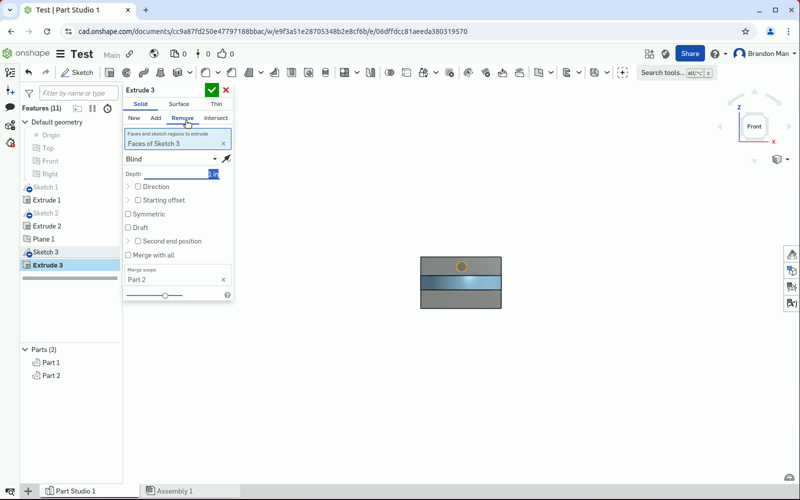
text(8.906)
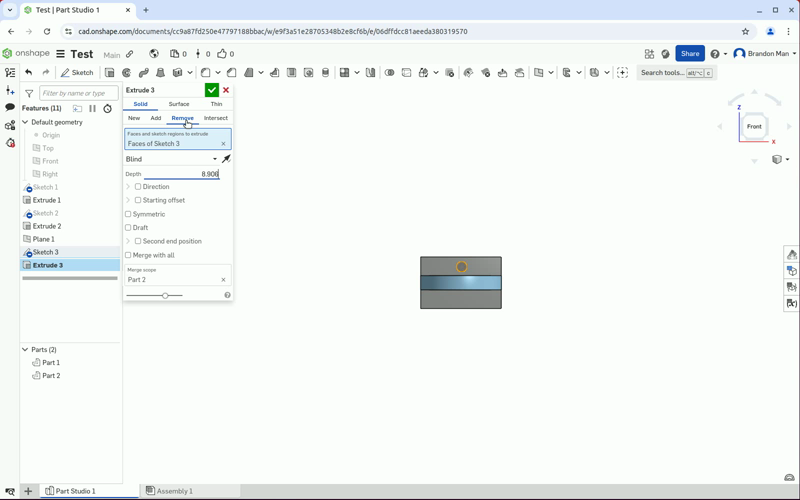
key(tab, 6)
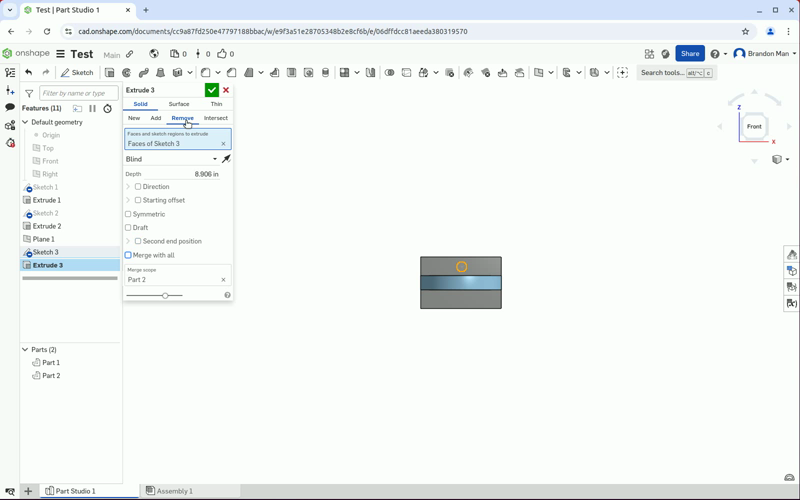
key(space)
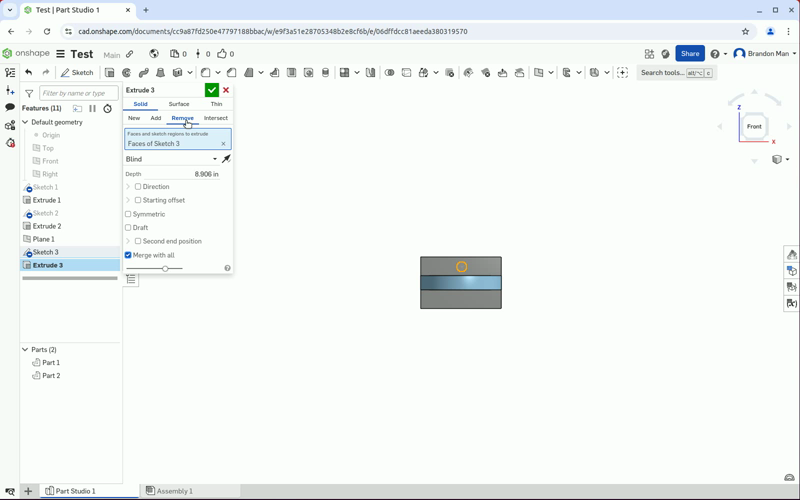
key(enter)
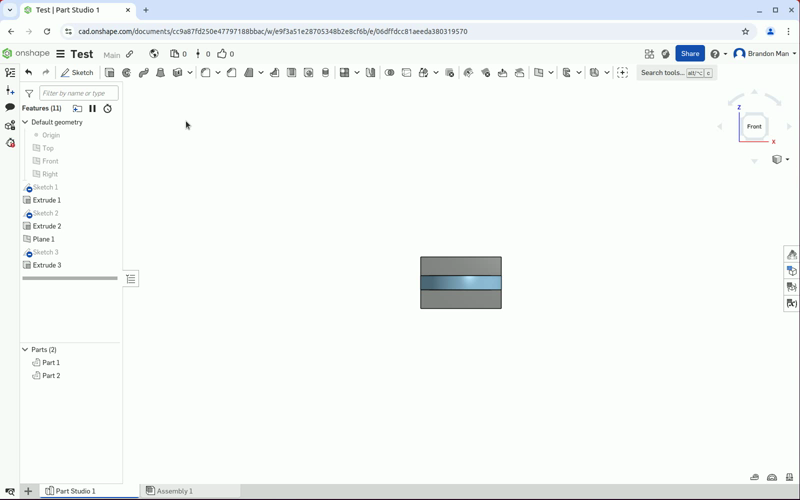
key(shift+h)
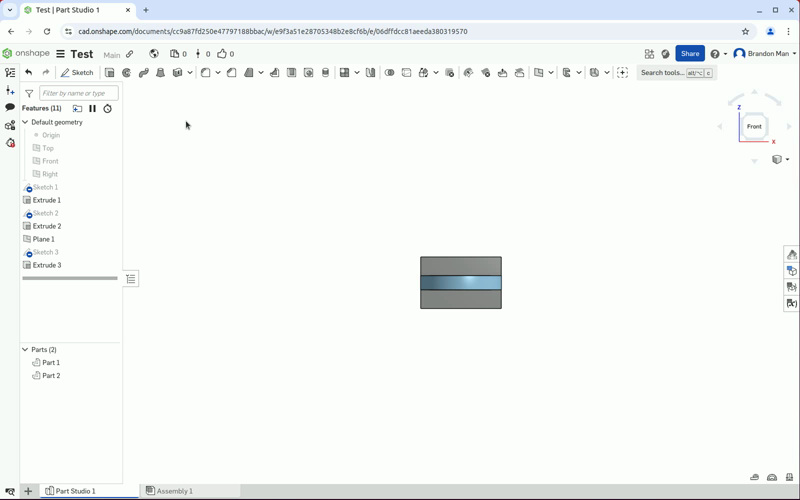
key(shift+h)
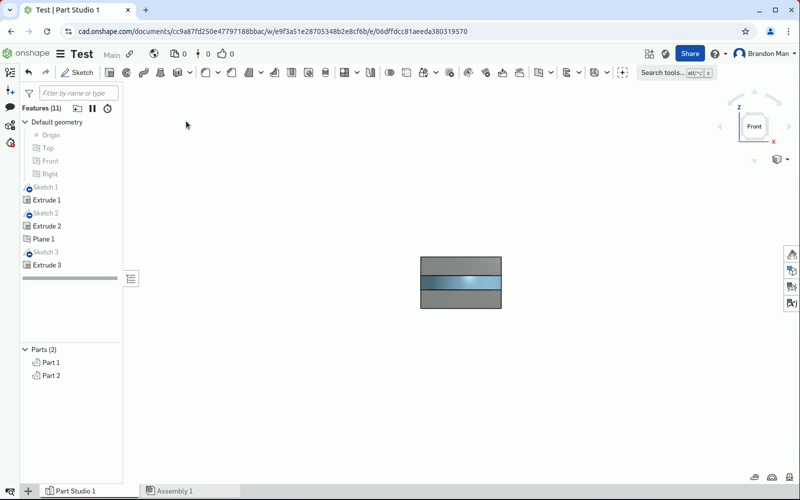
mouse_move(73, 189)
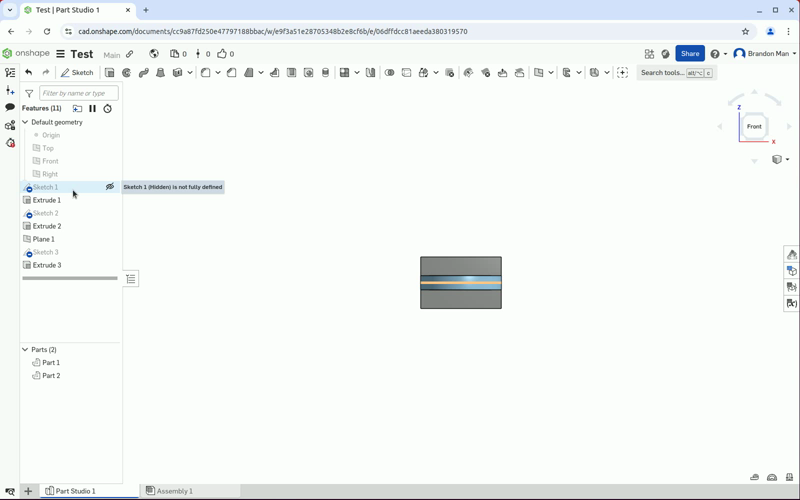
click(73, 189)
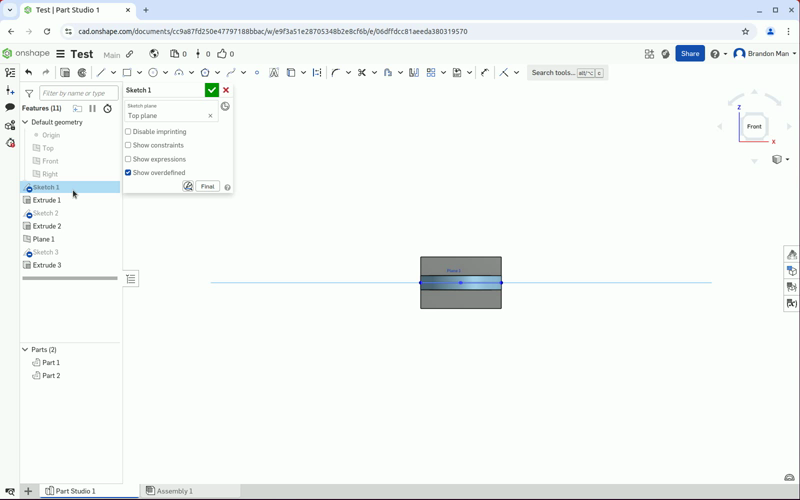
mouse_move(229, 92)
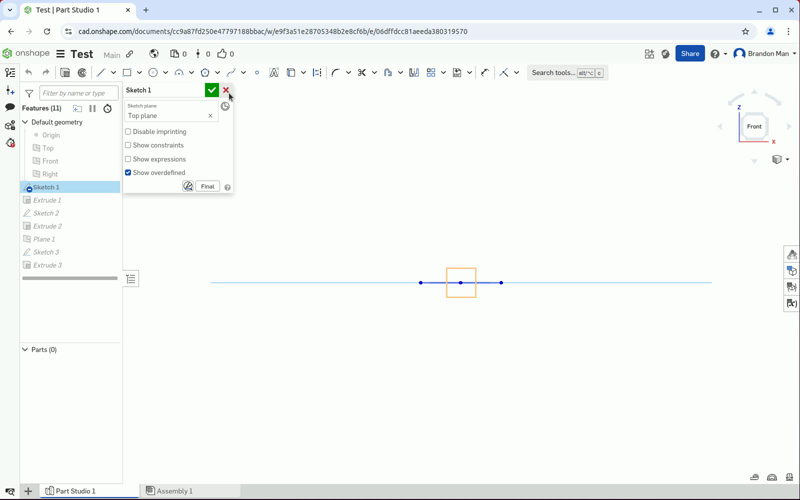
click(229, 92)
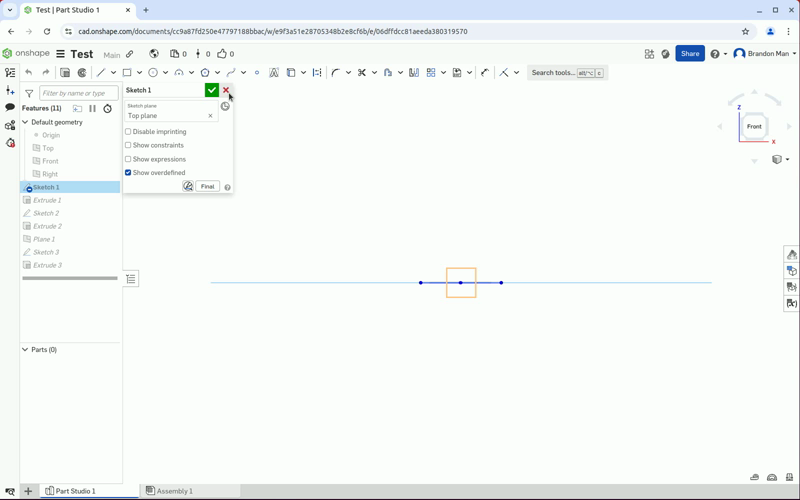
key(shift+s)
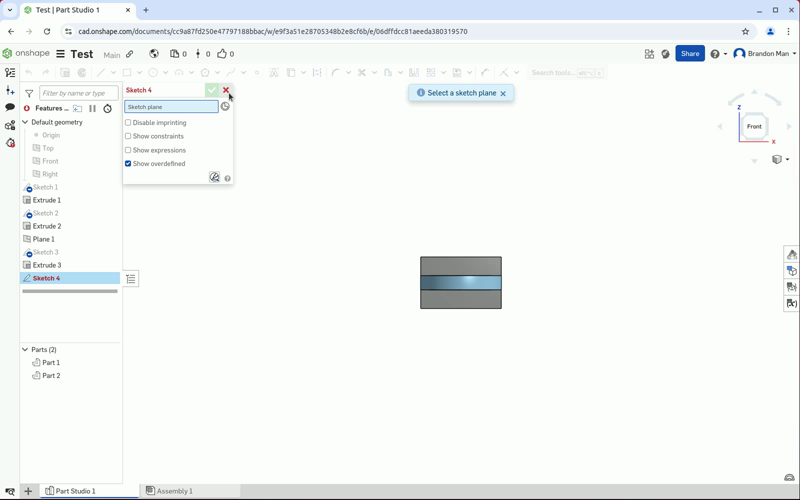
mouse_move(73, 241)
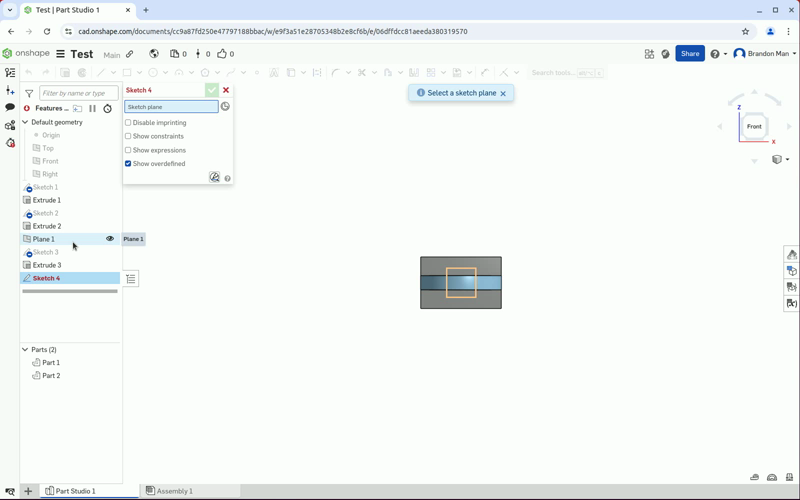
click(73, 241)
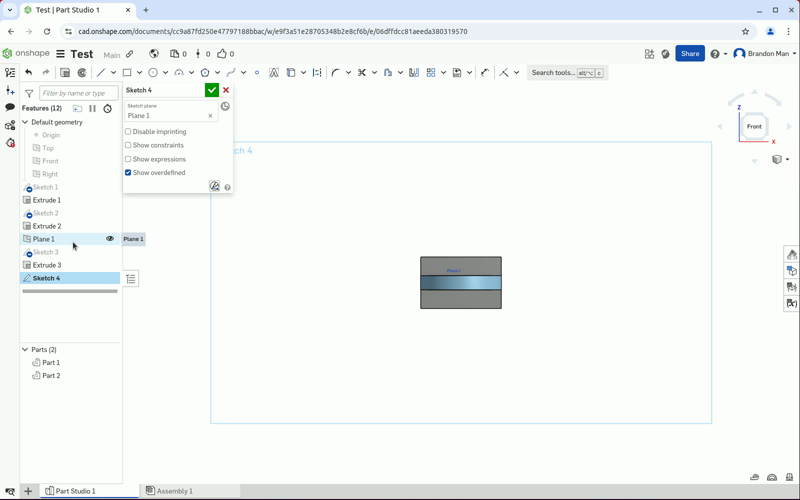
mouse_move(73, 352)
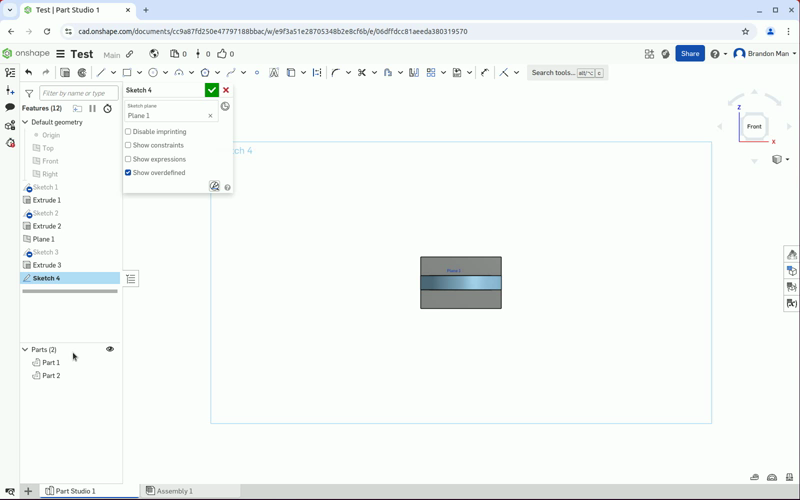
key(y)
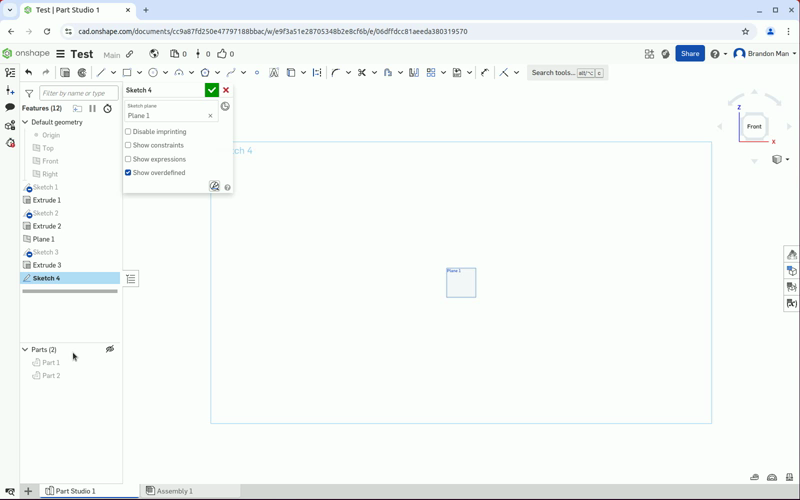
key(c)
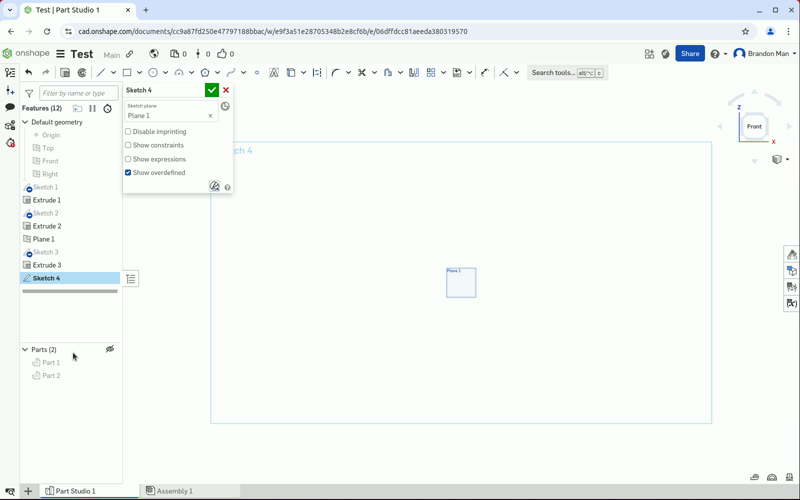
key_down(shift)
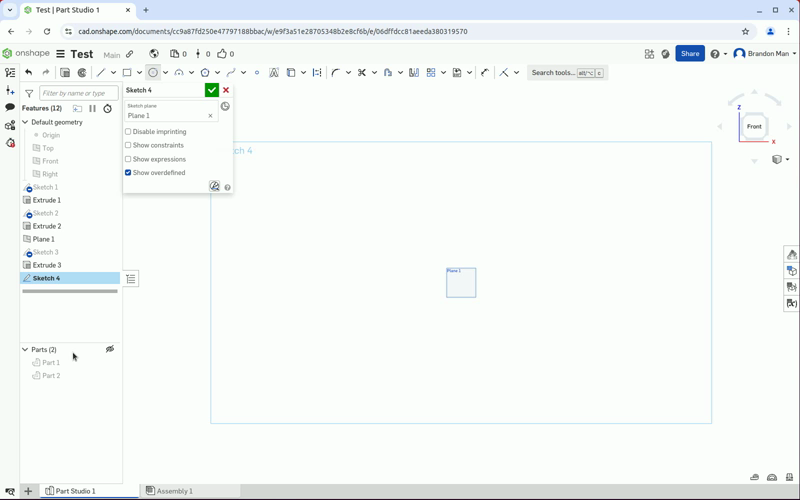
mouse_move(461, 299)
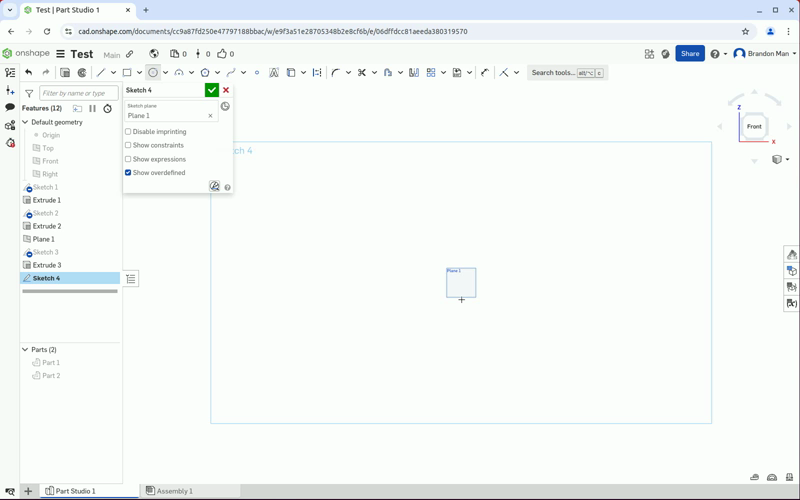
click(461, 299)
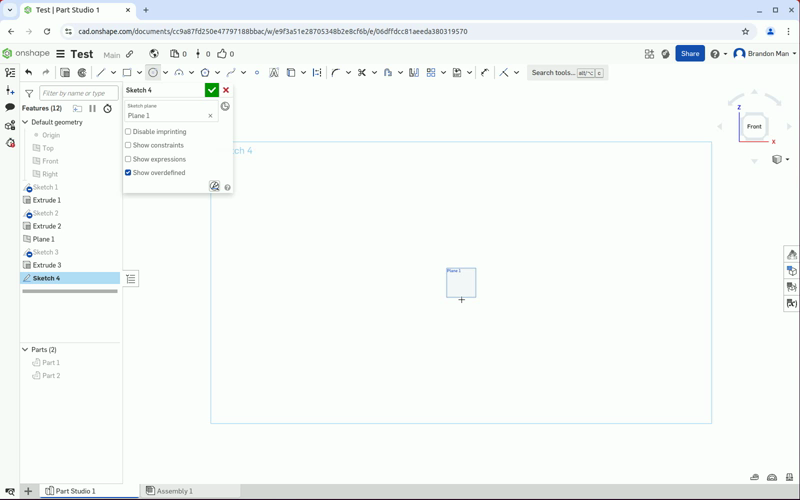
key_up(shift)
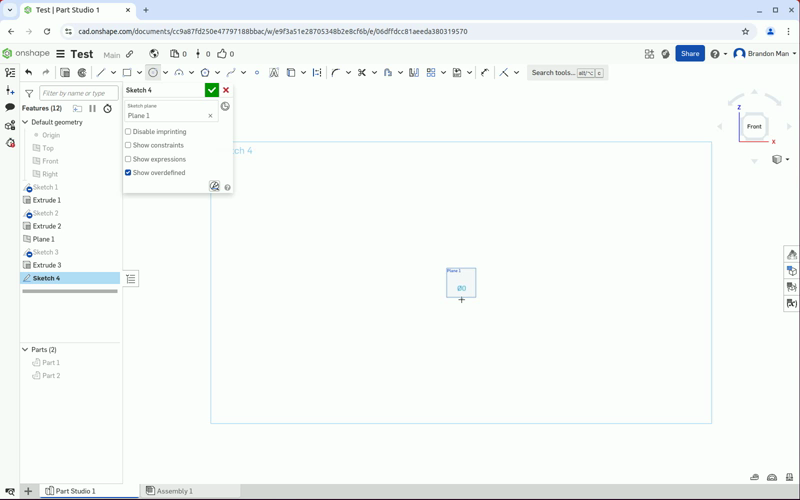
mouse_move(466, 299)
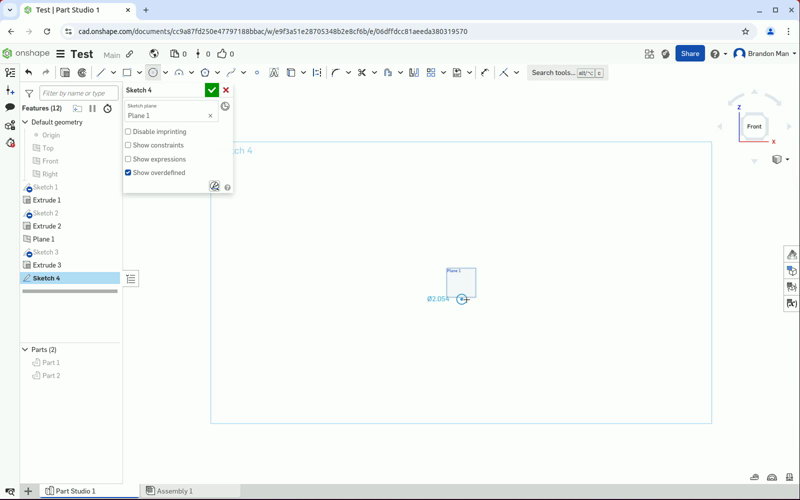
click(466, 299)
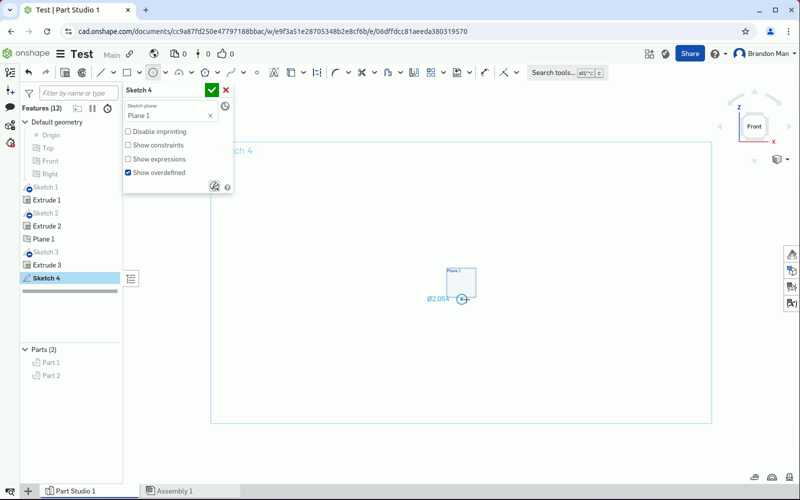
key(esc)
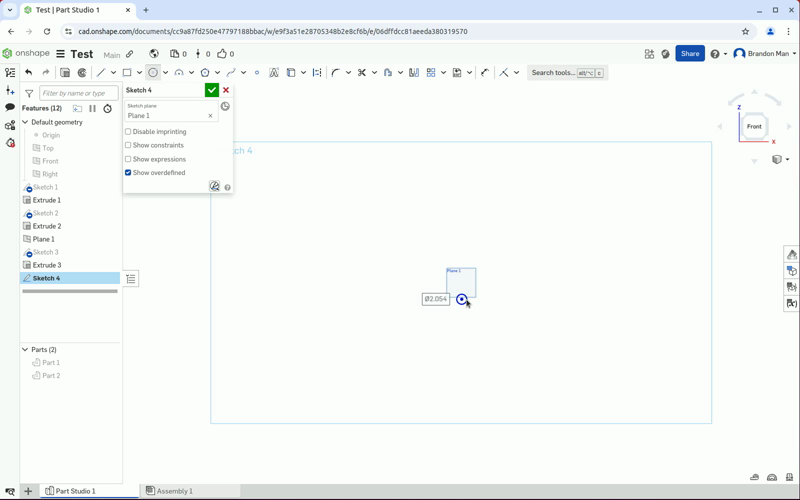
mouse_move(462, 295)
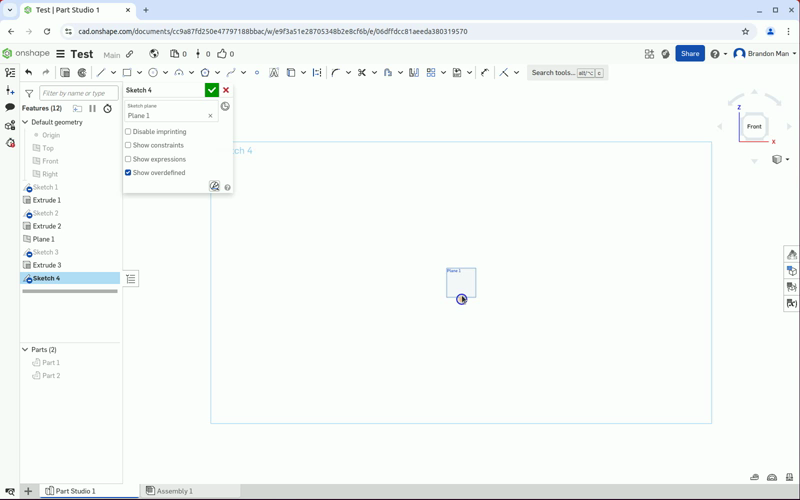
scroll(6)
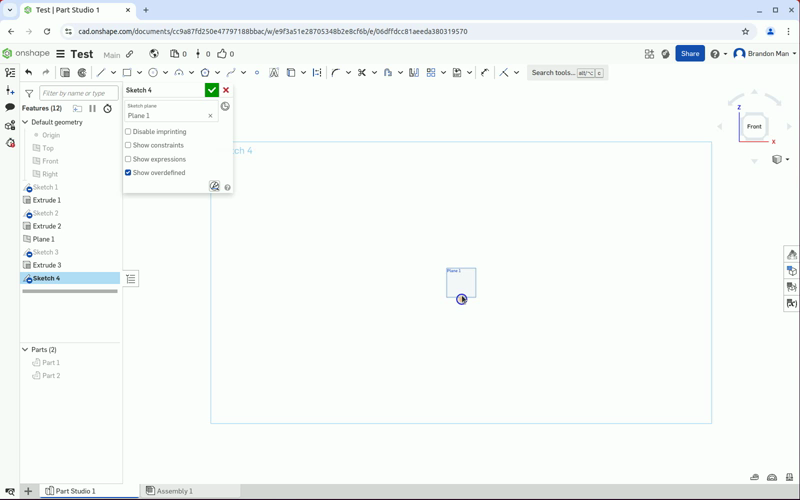
scroll(6)
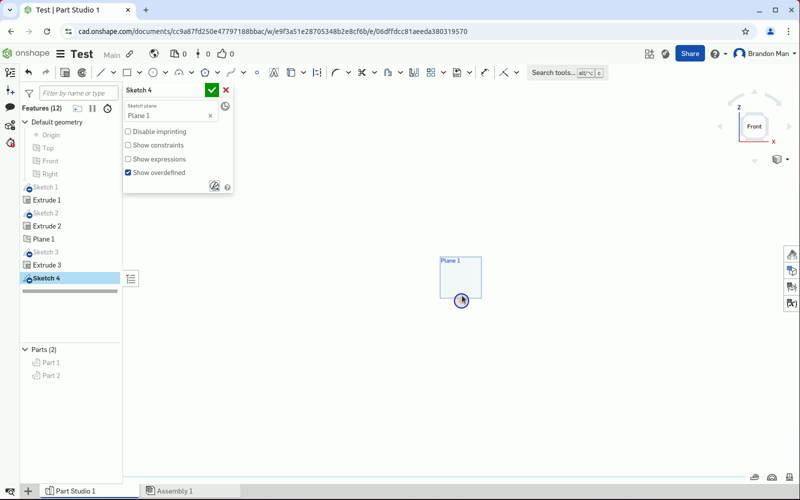
scroll(6)
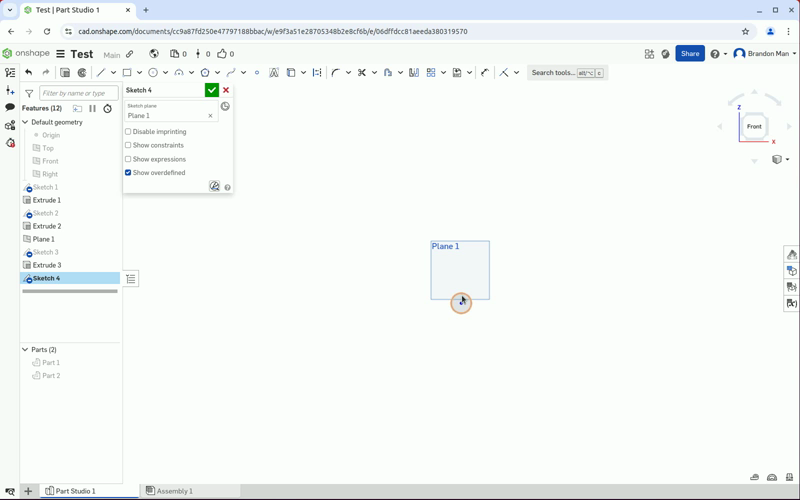
scroll(6)
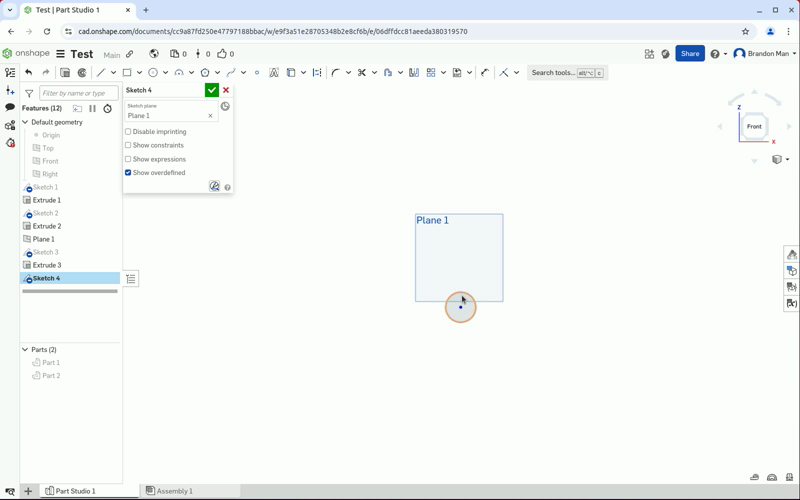
scroll(6)
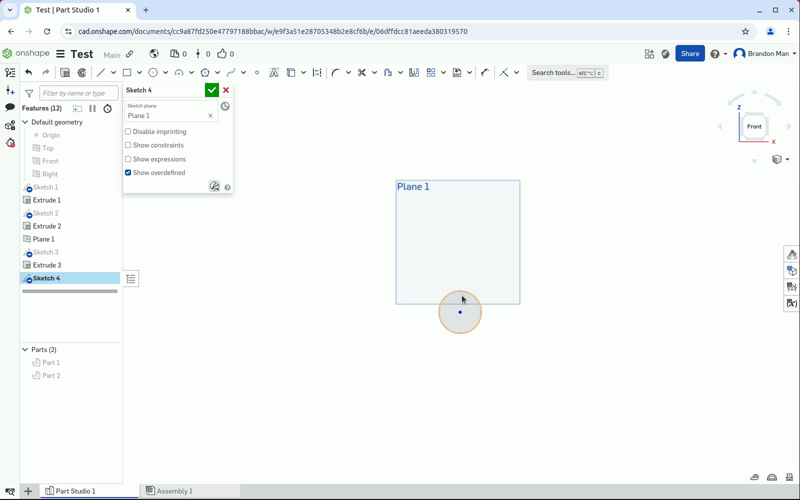
scroll(6)
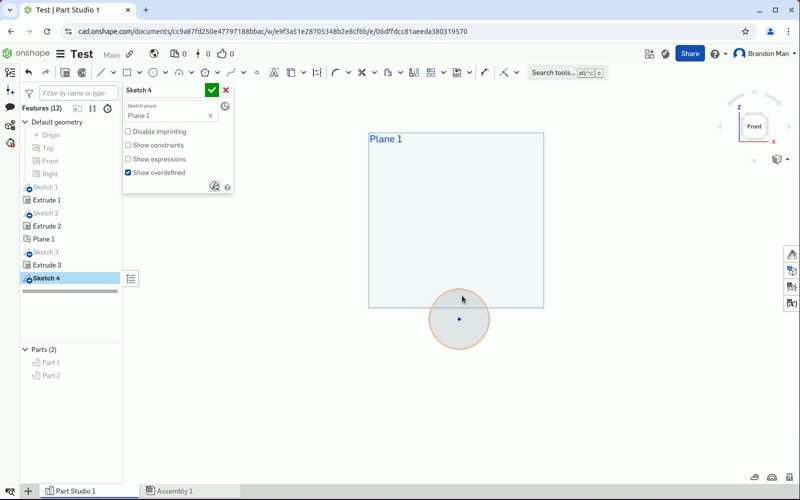
scroll(6)
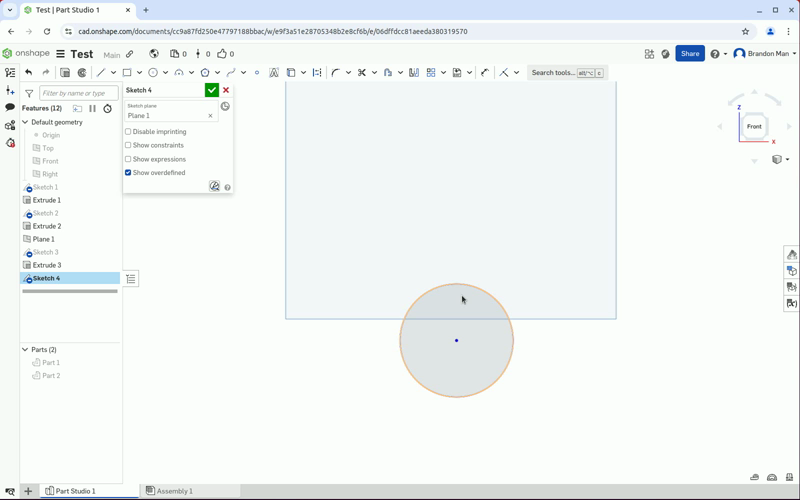
click(462, 295)
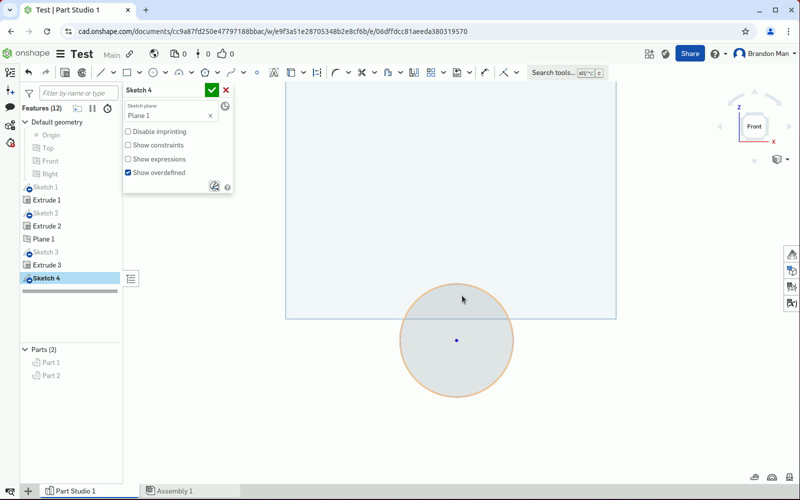
scroll(-6)
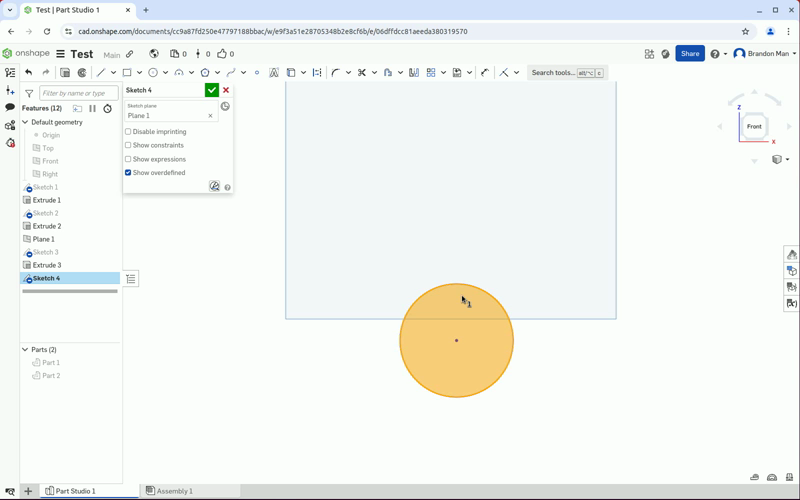
scroll(-6)
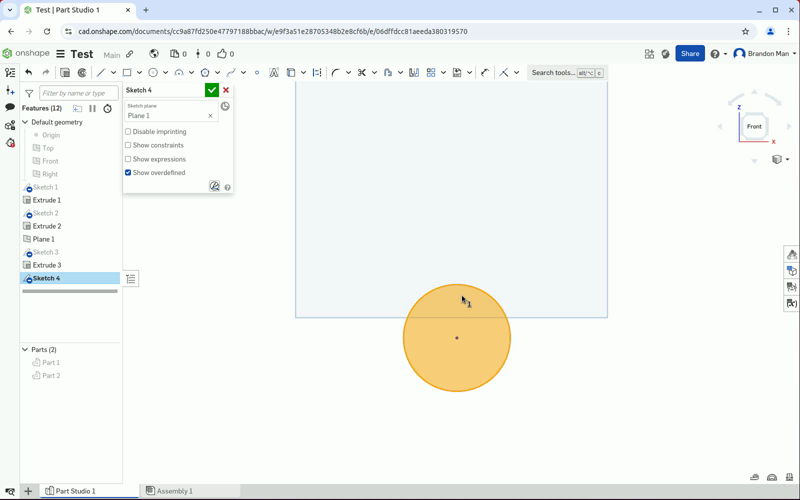
scroll(-6)
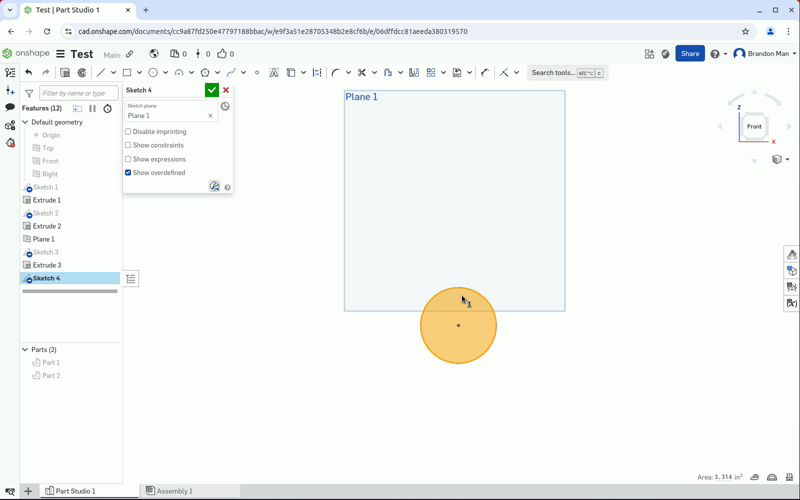
scroll(-6)
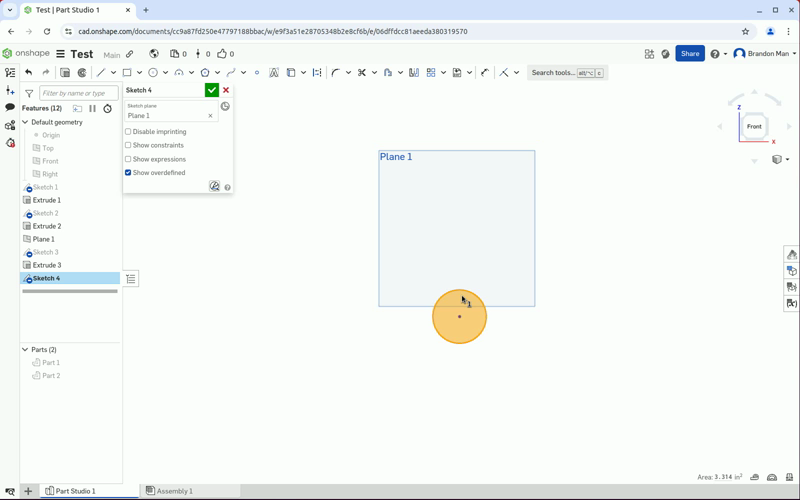
scroll(-6)
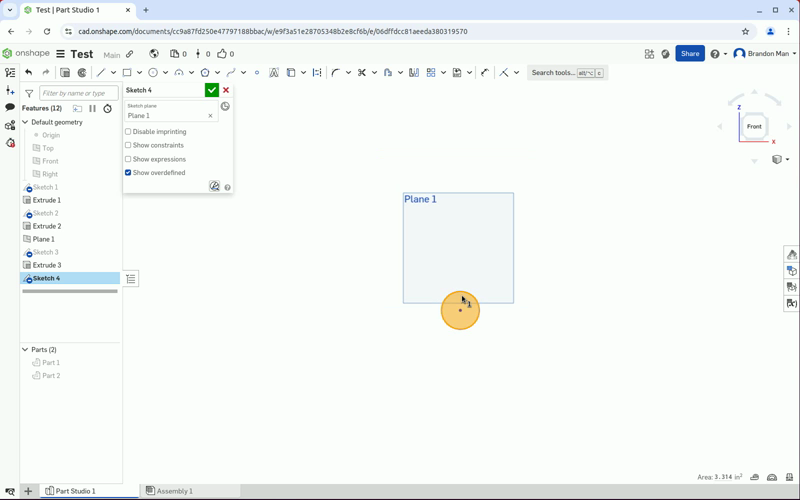
scroll(-6)
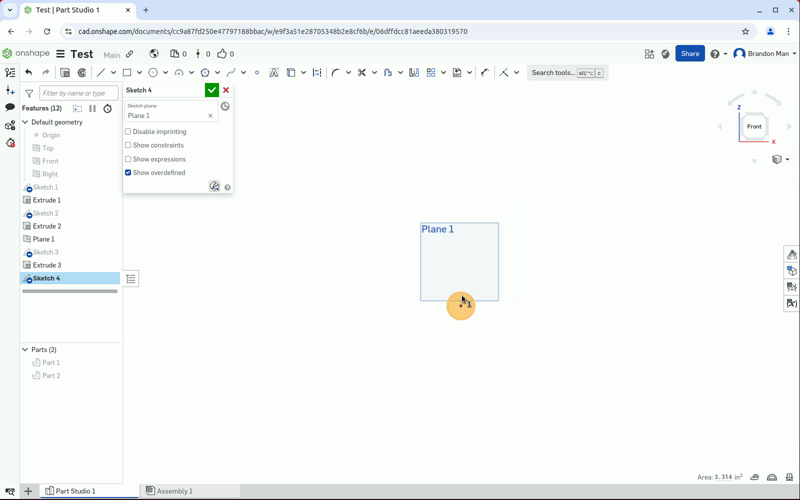
scroll(-6)
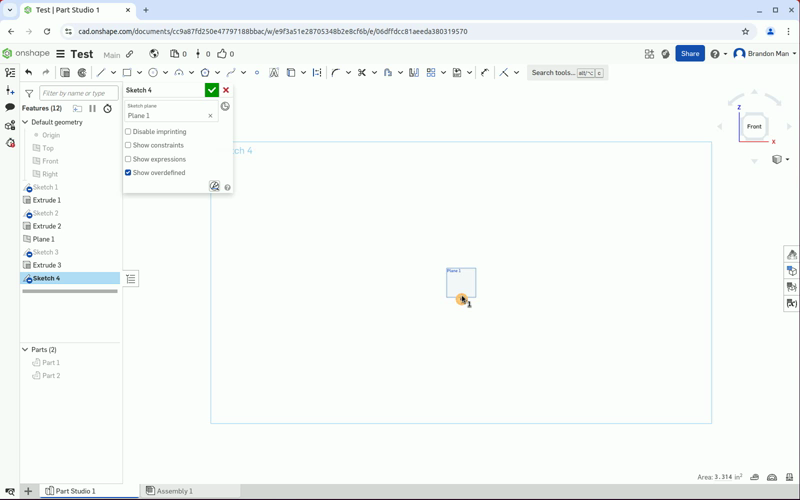
mouse_move(73, 352)
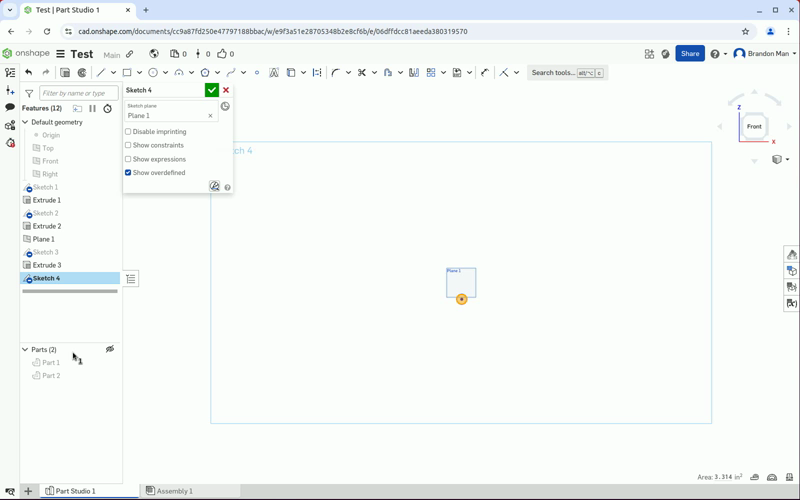
key(shift+y)
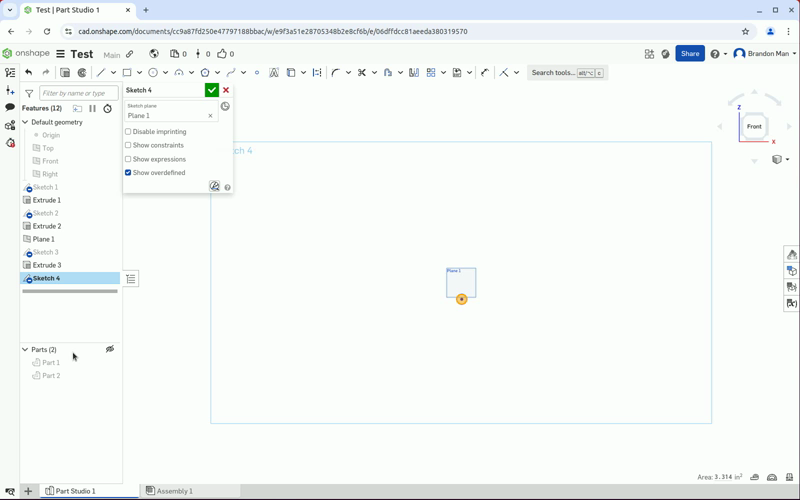
key(shift+e)
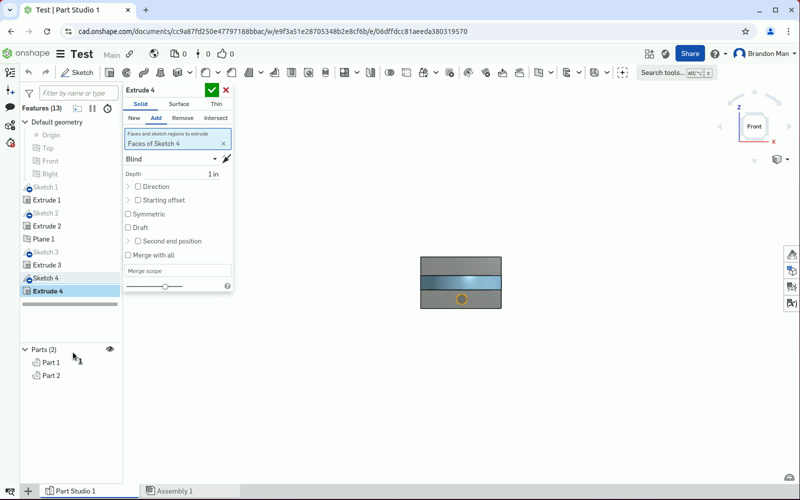
mouse_move(143, 106)
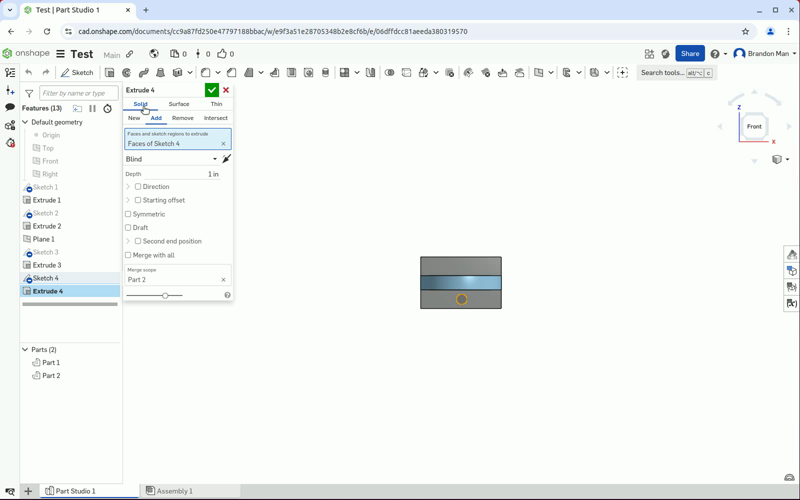
click(143, 106)
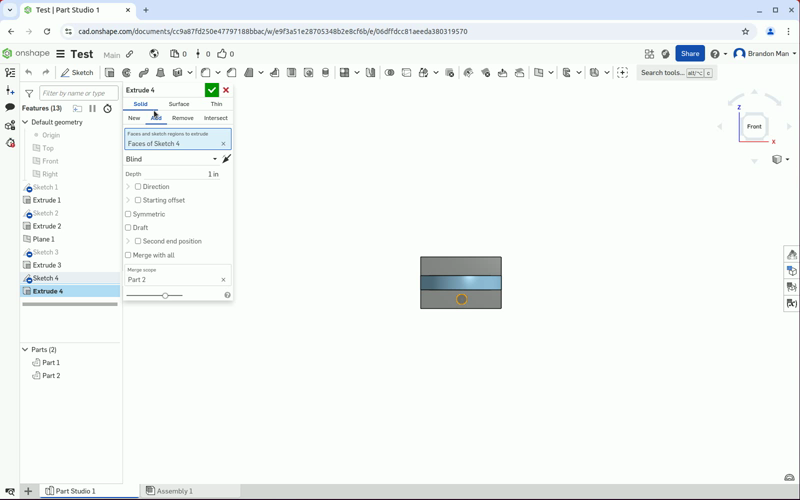
mouse_move(186, 120)
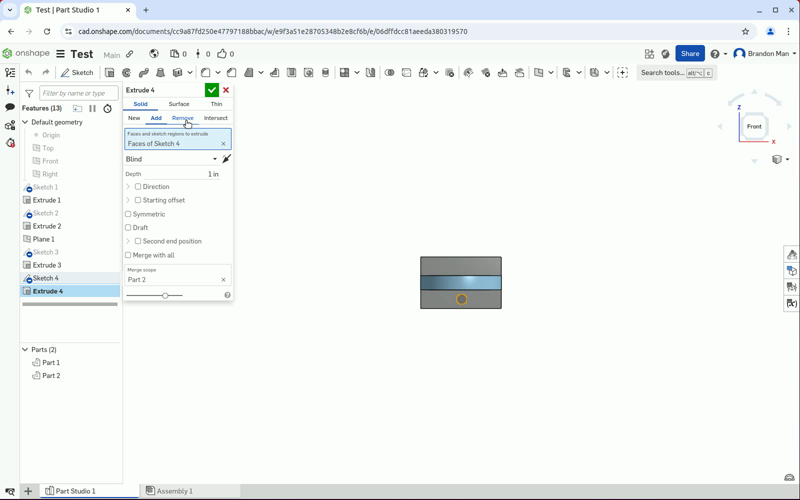
click(186, 120)
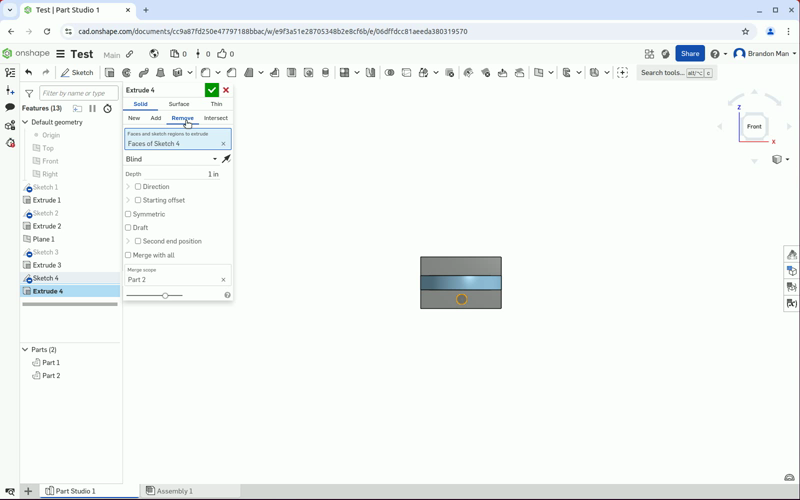
key(tab, 4)
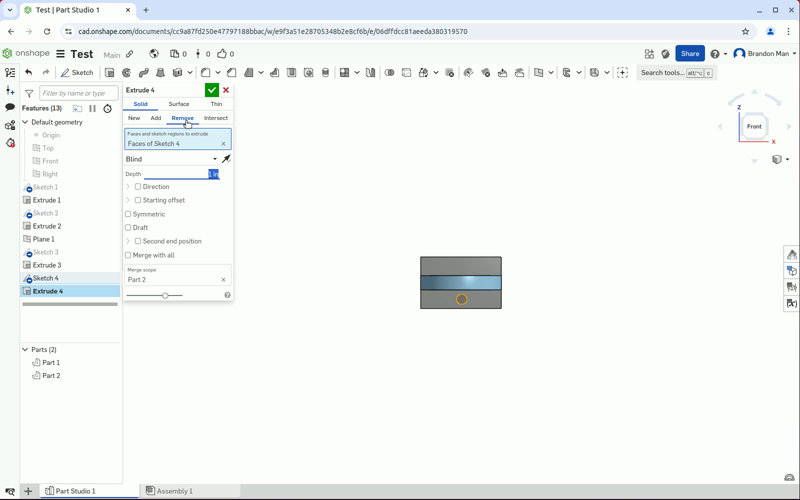
text(8.906)
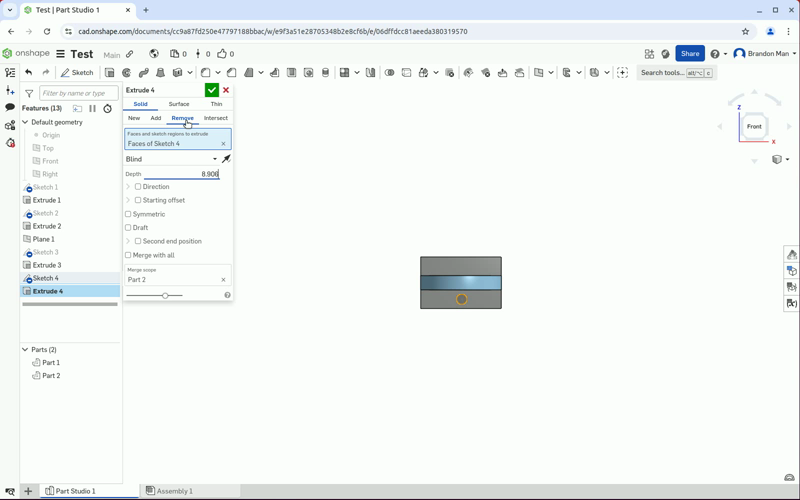
key(tab, 6)
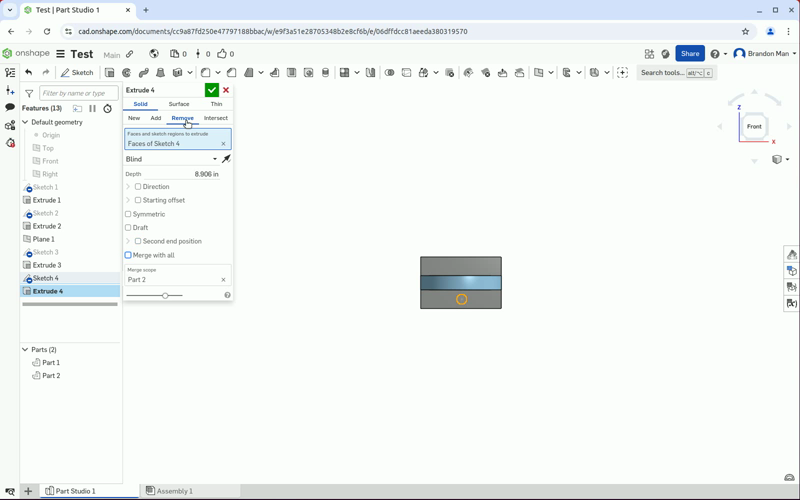
key(space)
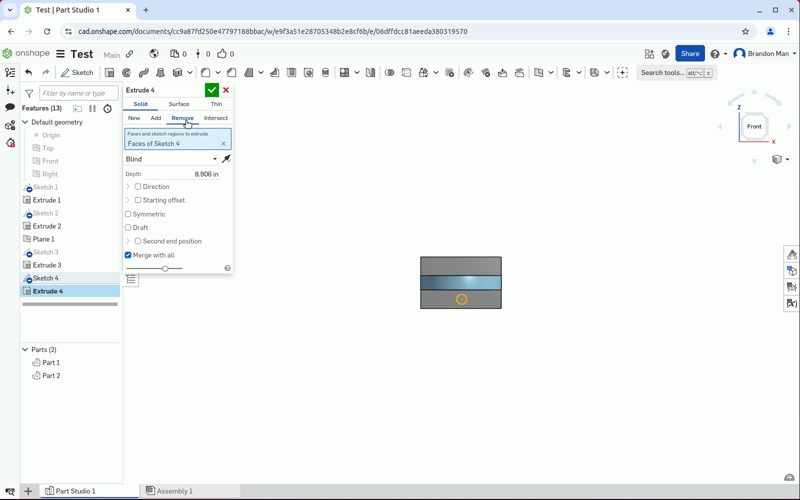
key(enter)
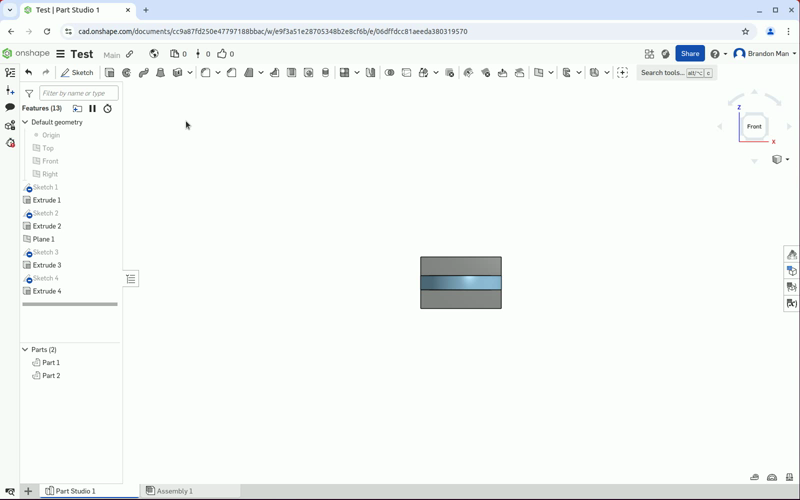
key(shift+h)
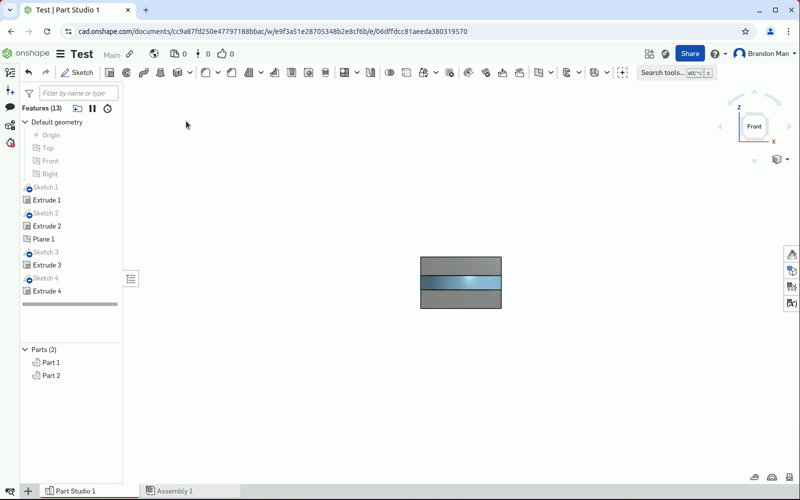
key(shift+h)
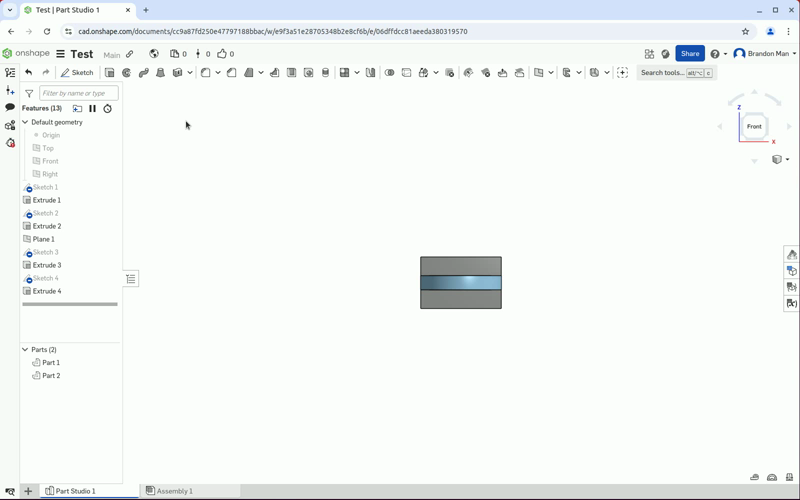
key(shift+7)
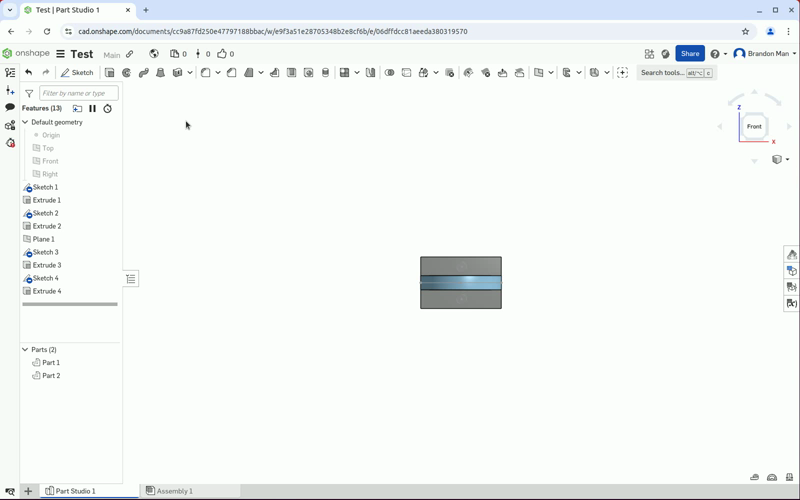
key(left, 2)
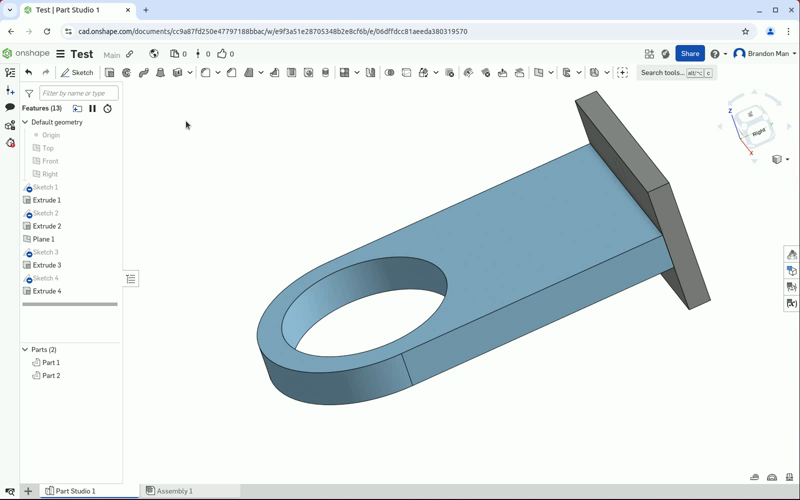
key(down, 2)
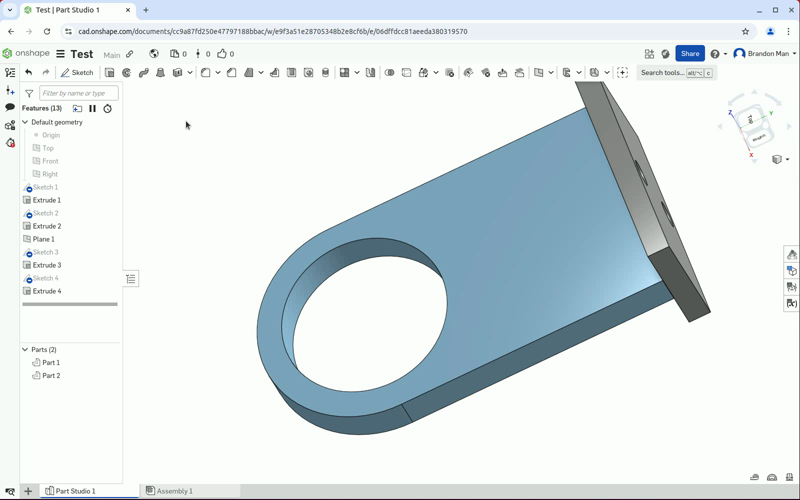
key(up, 2)
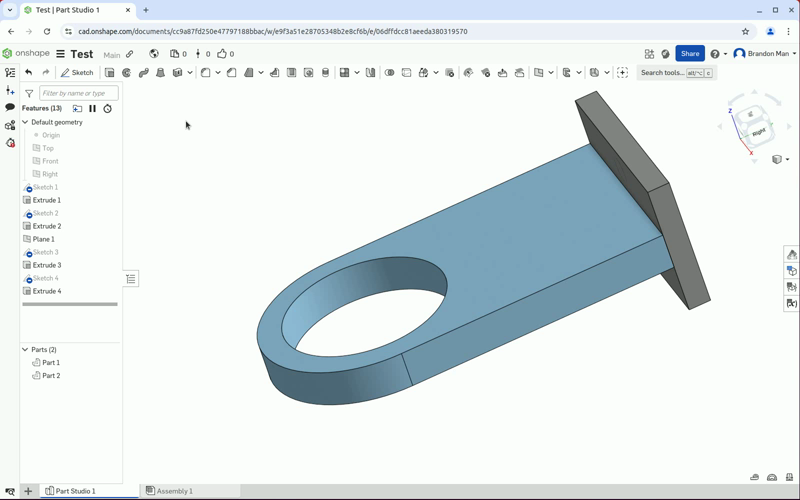
key(right, 2)
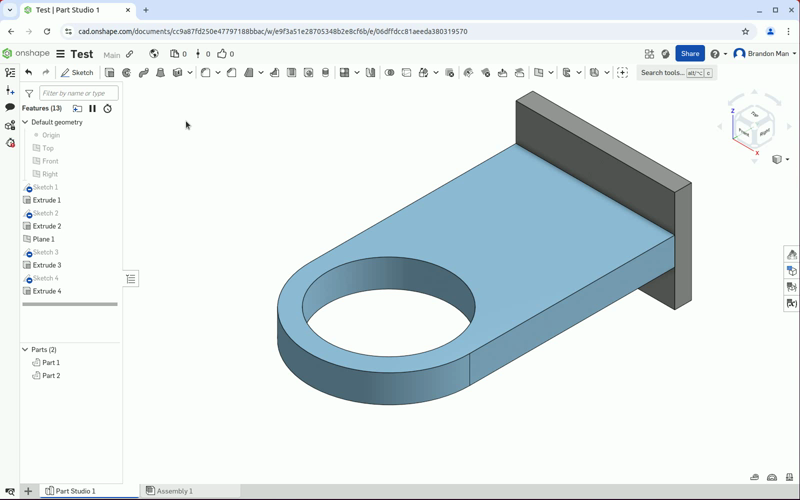
mouse_move(73, 189)
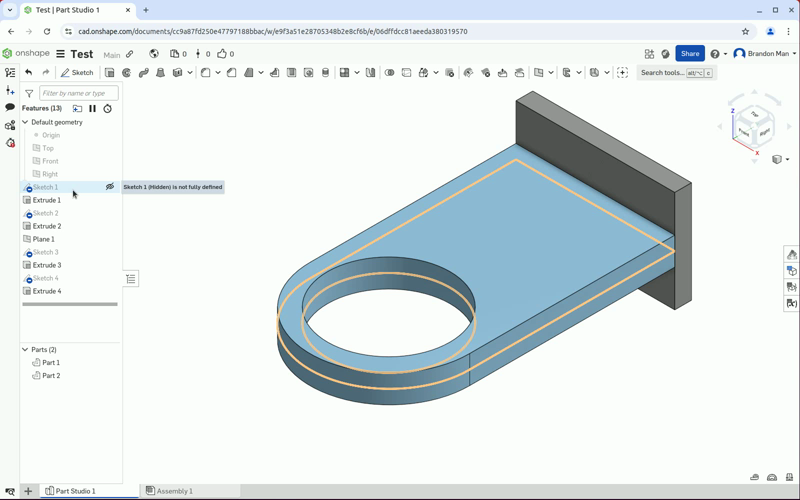
click(73, 189)